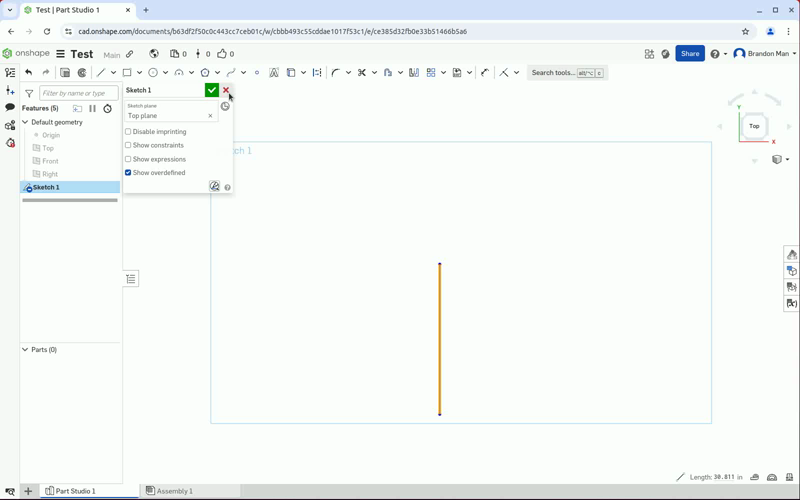
key(shift+h)
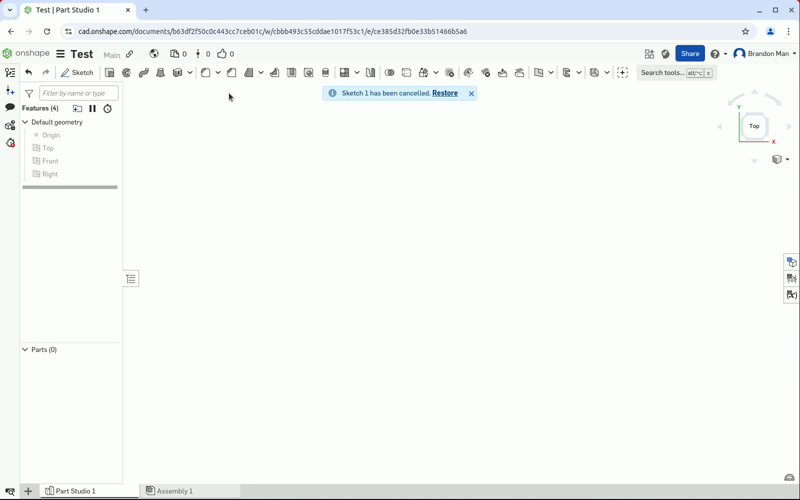
mouse_move(73, 352)
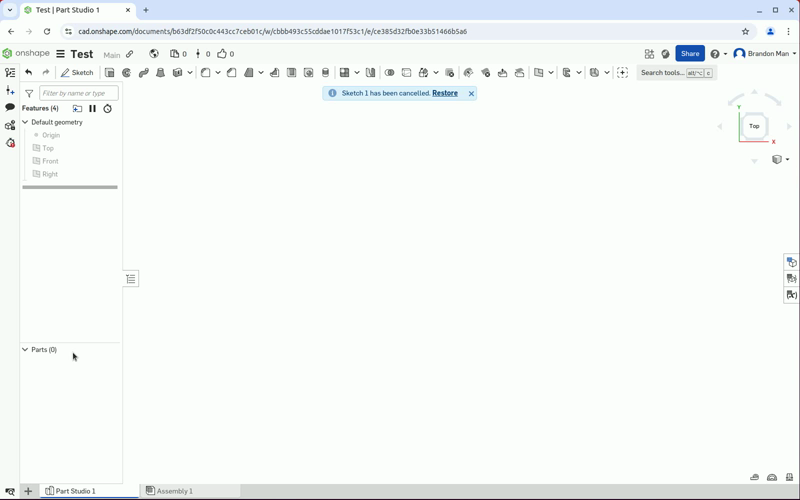
key(y)
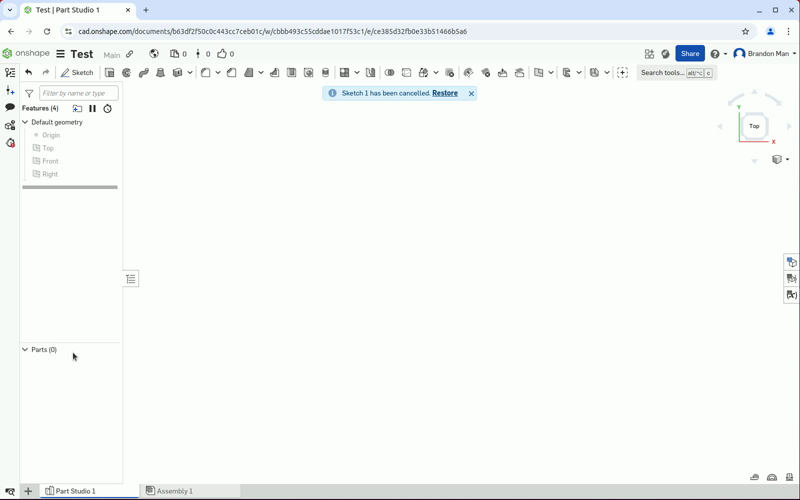
key(shift+p)
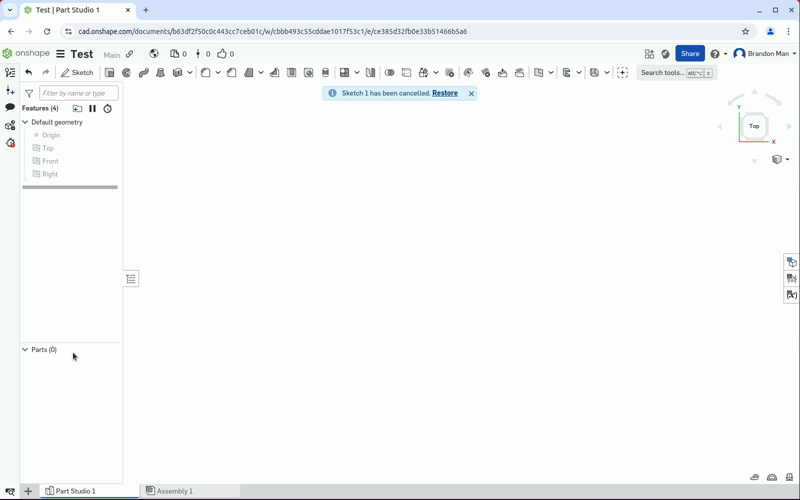
key(space)
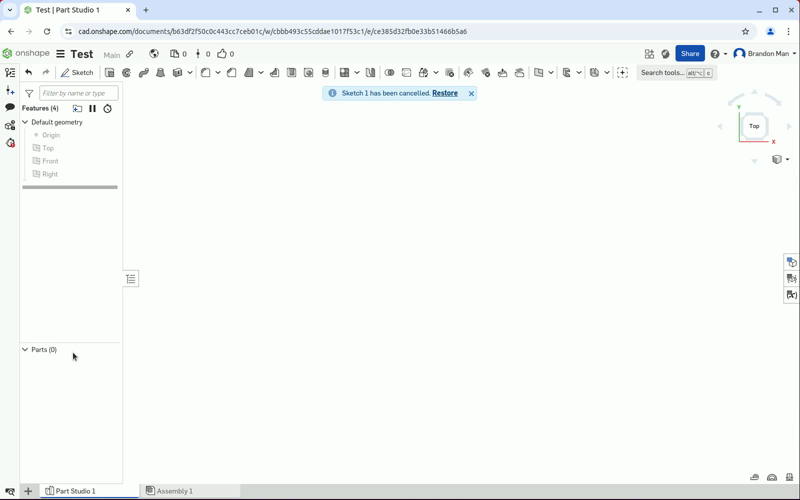
key_down(shift)
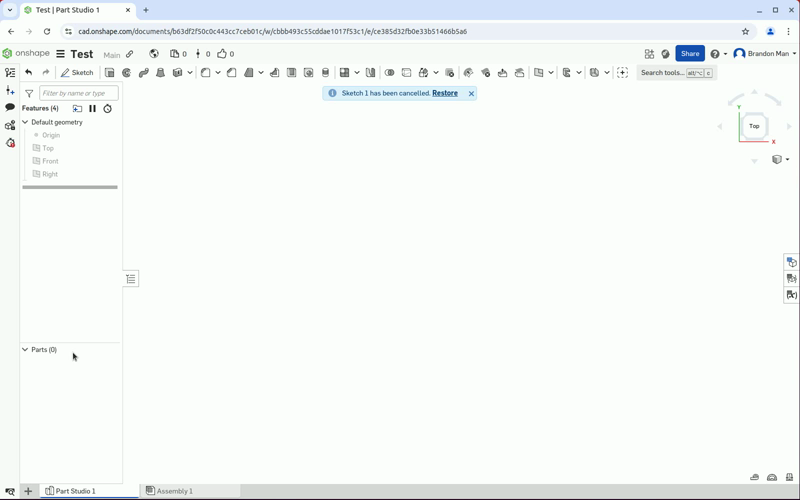
key(up)
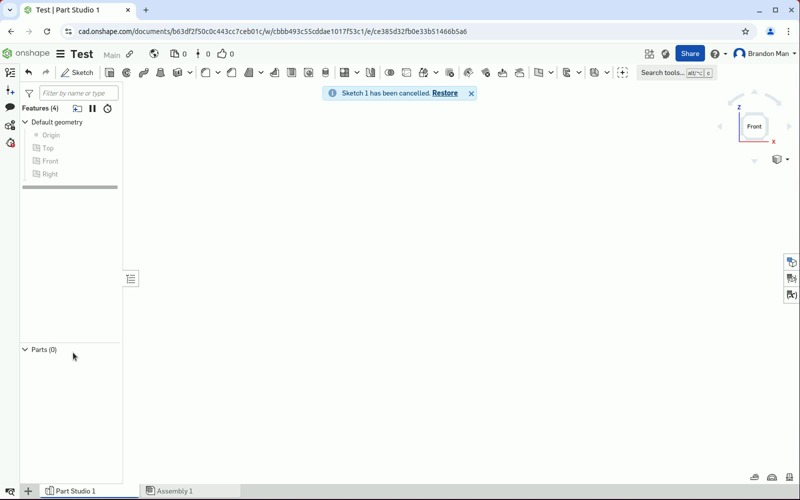
key_up(shift)
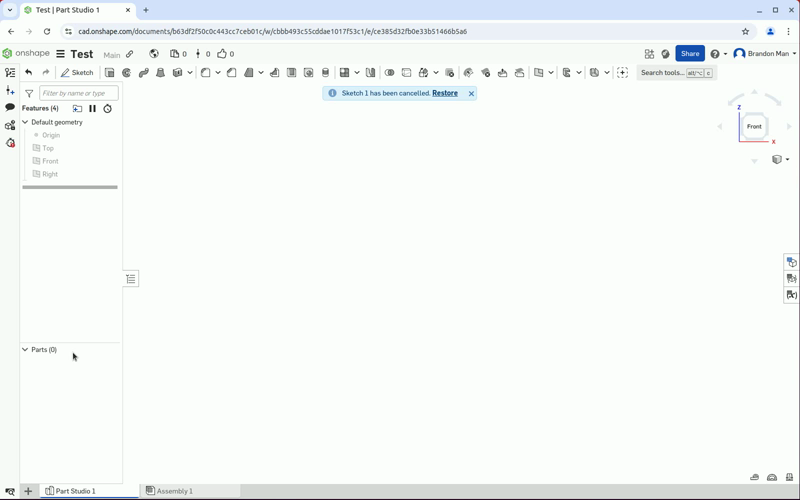
mouse_move(73, 352)
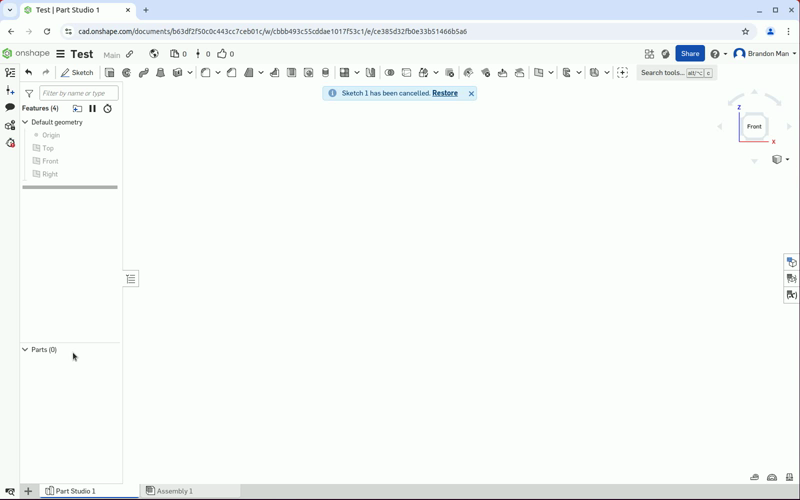
key(shift+y)
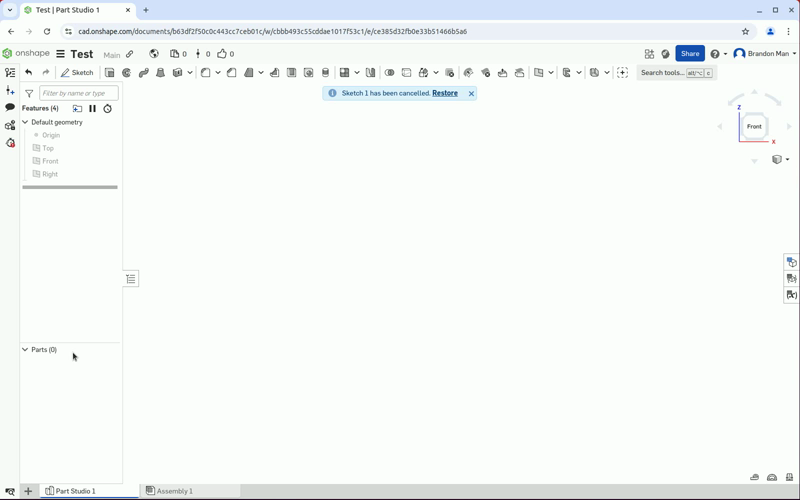
key(shift+s)
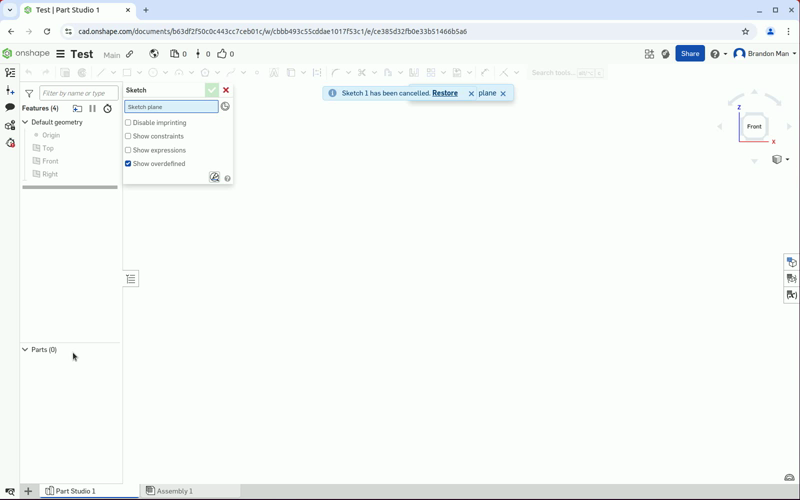
mouse_move(73, 163)
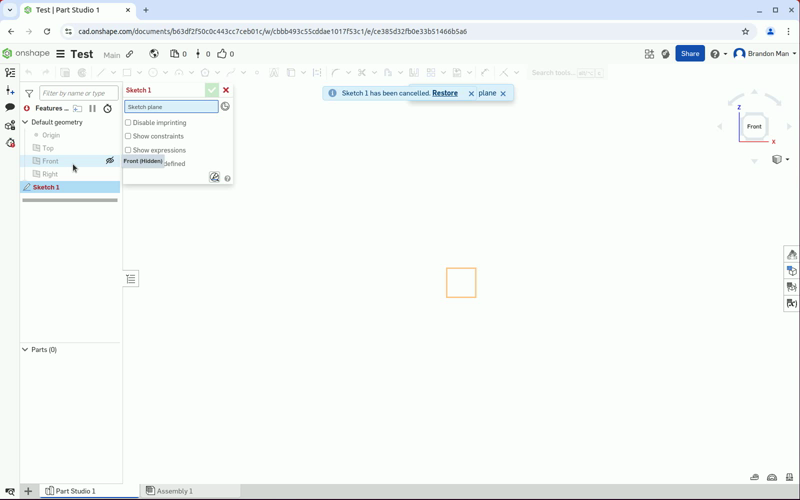
click(73, 163)
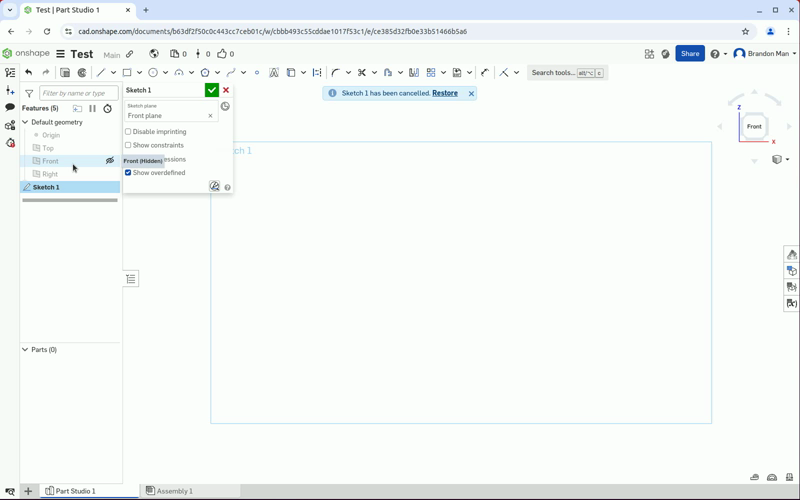
mouse_move(73, 352)
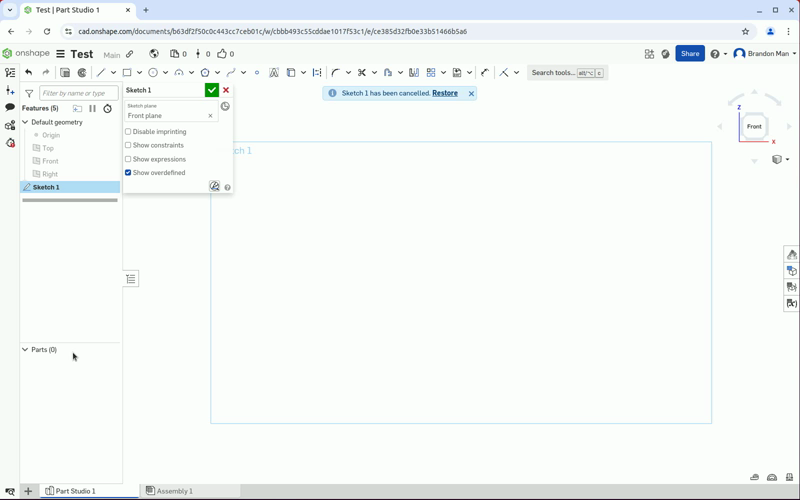
key(y)
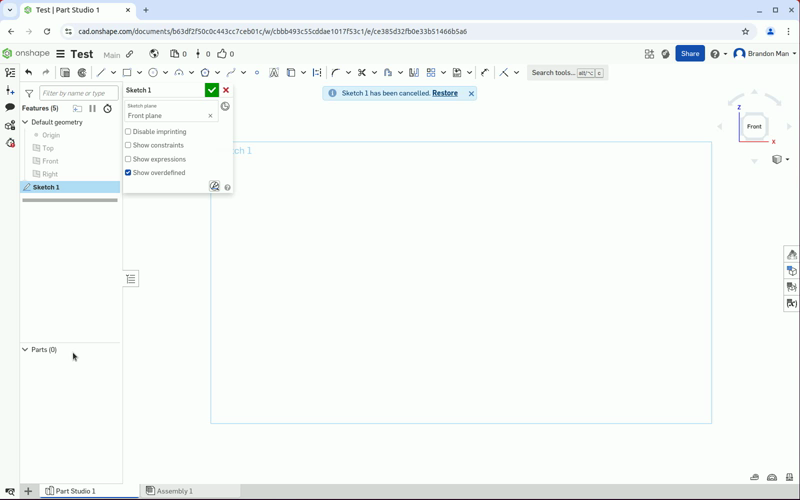
key(l)
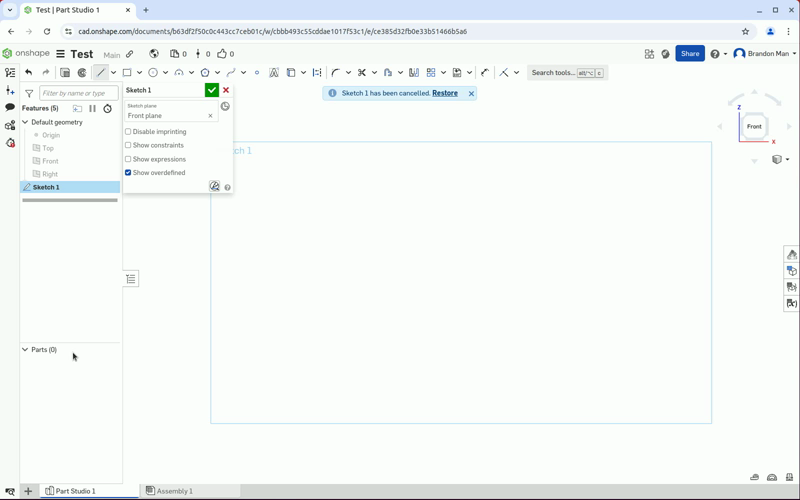
key_down(shift)
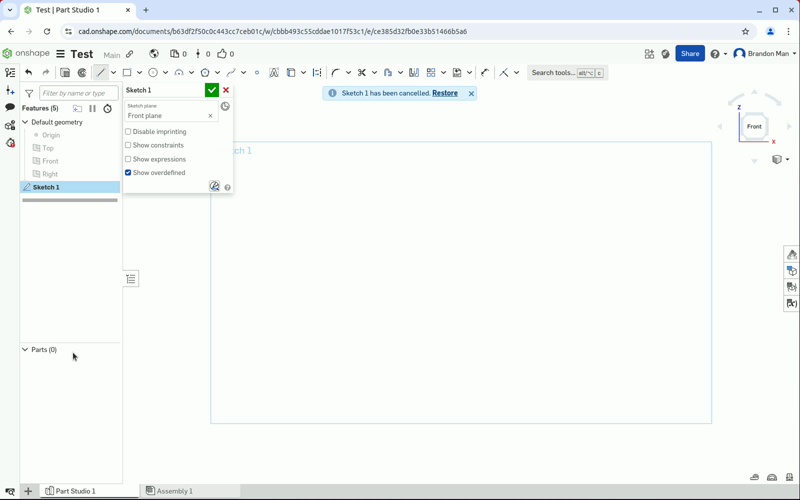
mouse_move(480, 303)
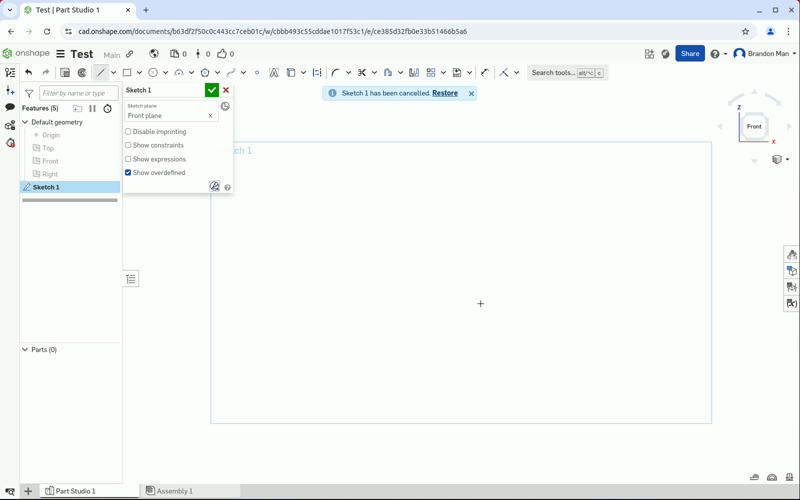
click(480, 303)
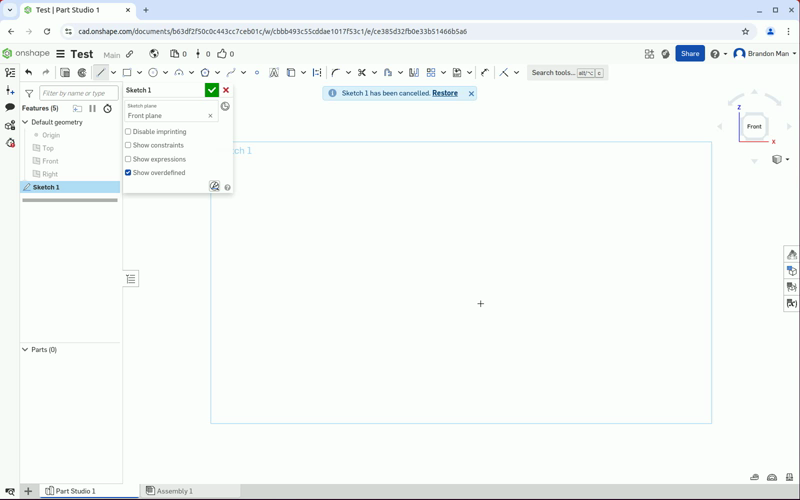
key_up(shift)
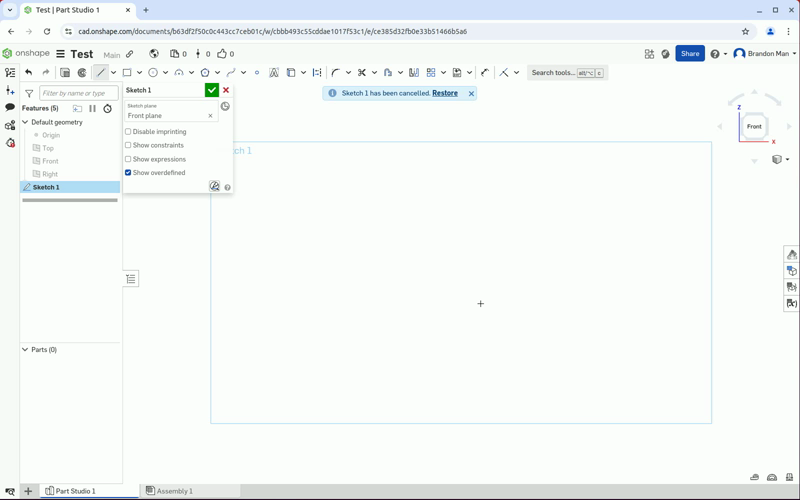
key_down(shift)
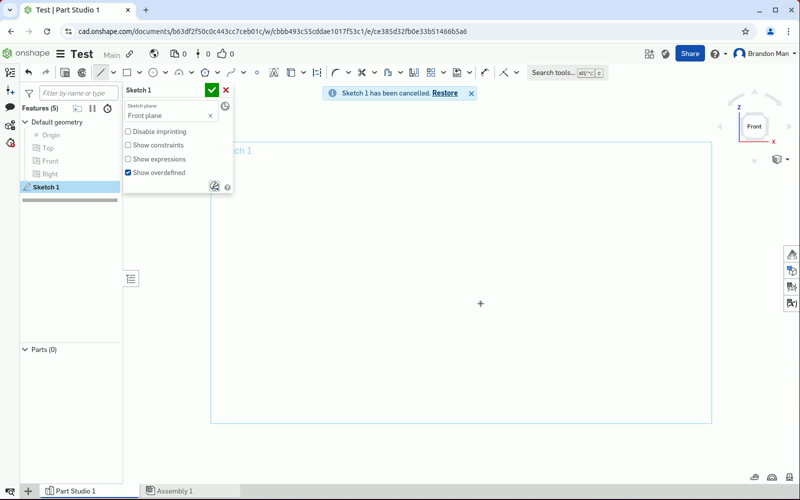
mouse_move(540, 362)
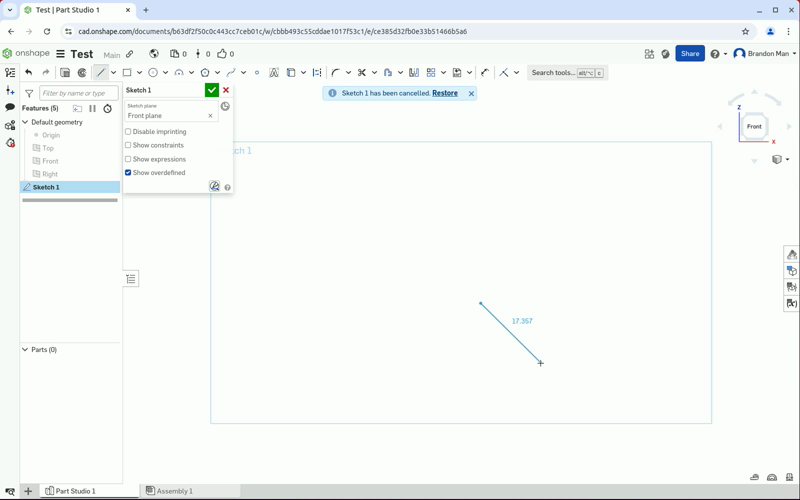
click(540, 362)
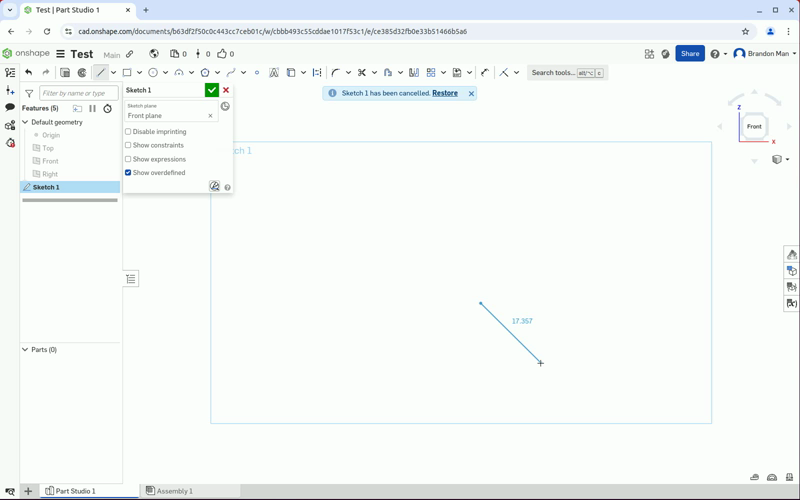
key_up(shift)
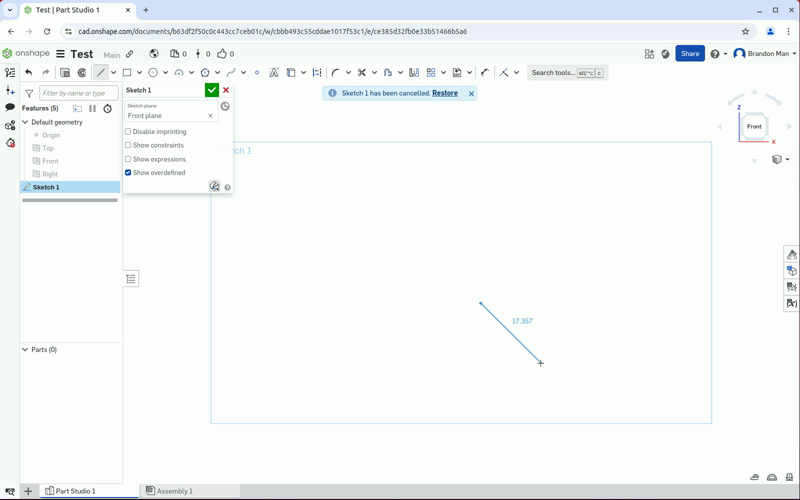
key(esc)
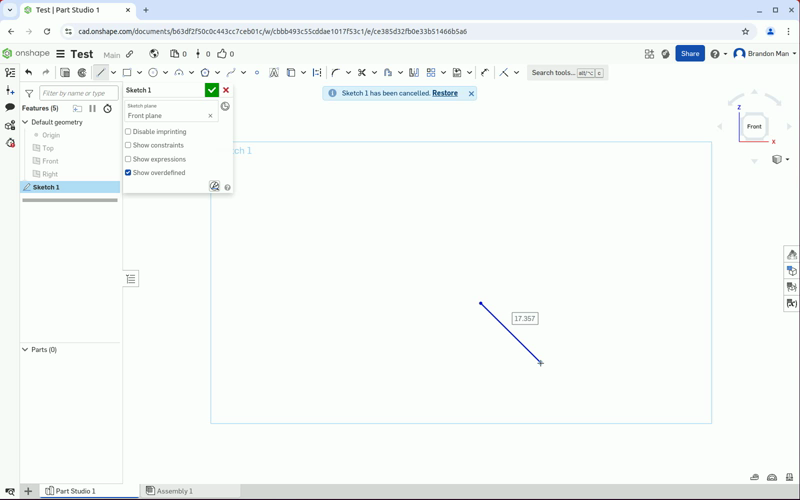
key(a)
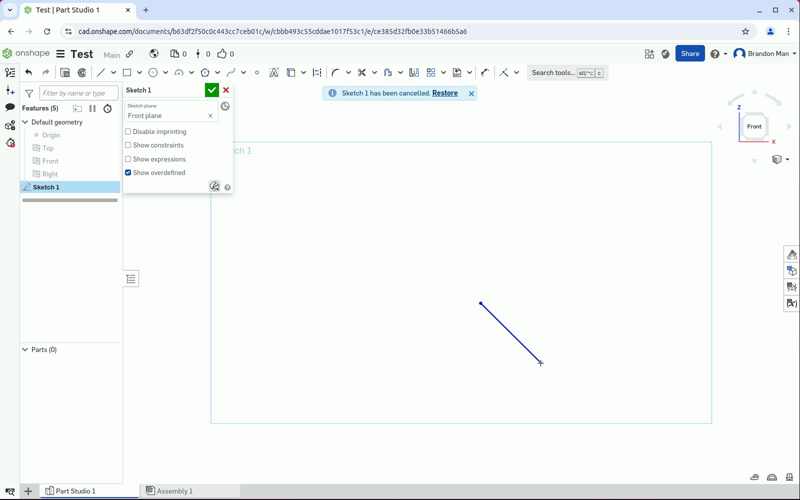
mouse_move(540, 362)
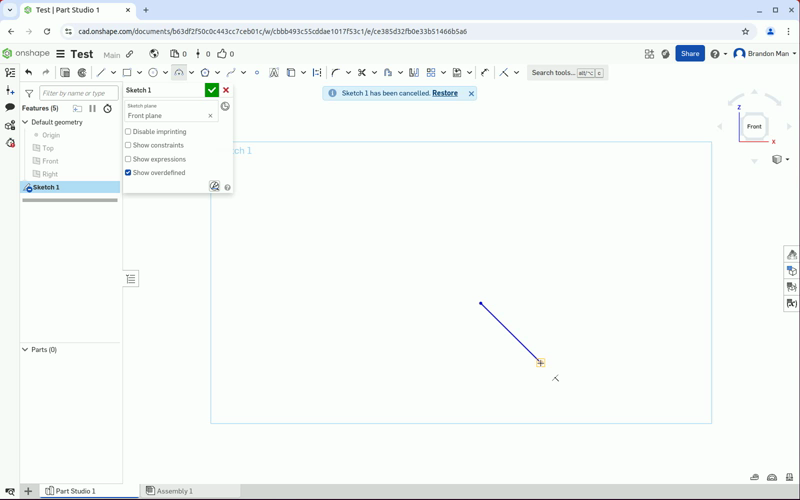
click(540, 362)
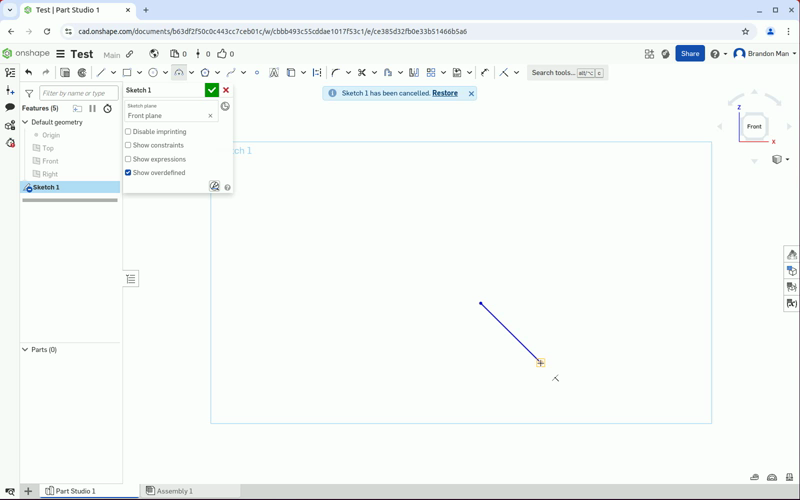
key_down(shift)
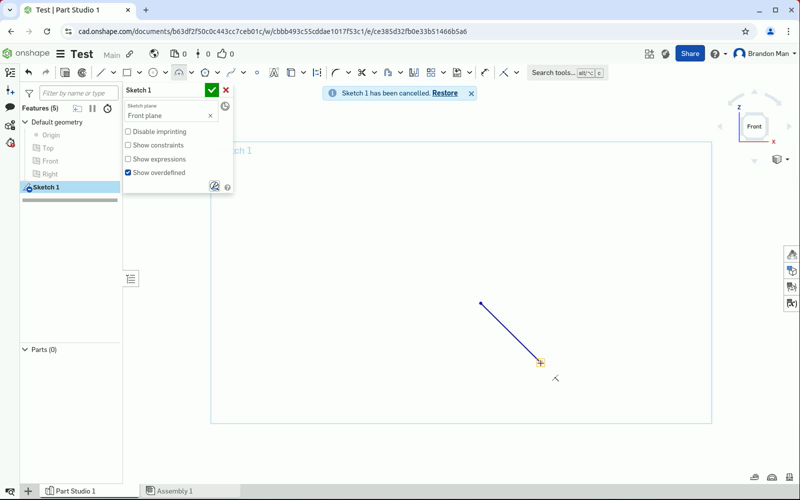
mouse_move(540, 203)
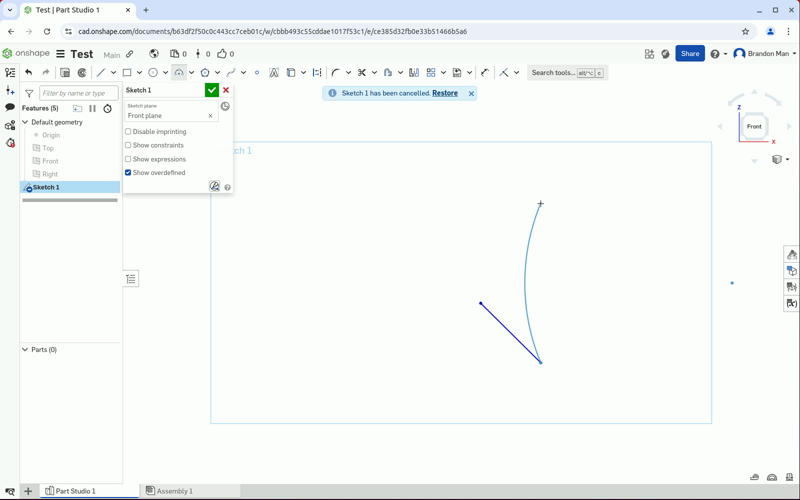
click(540, 203)
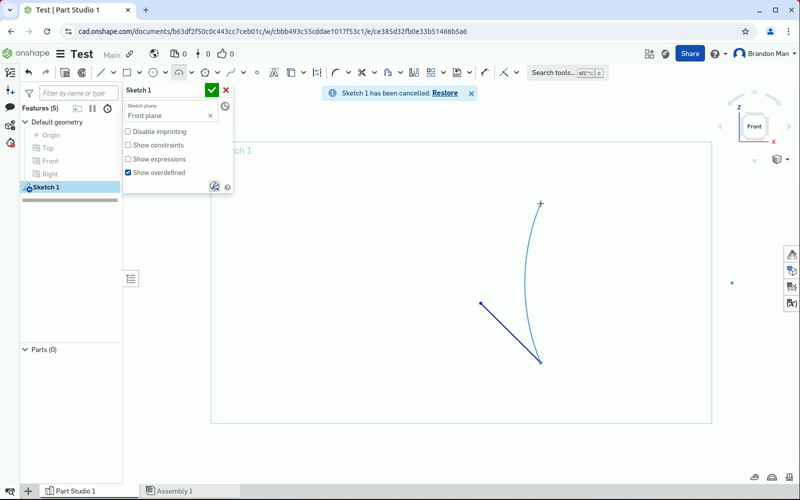
mouse_move(573, 282)
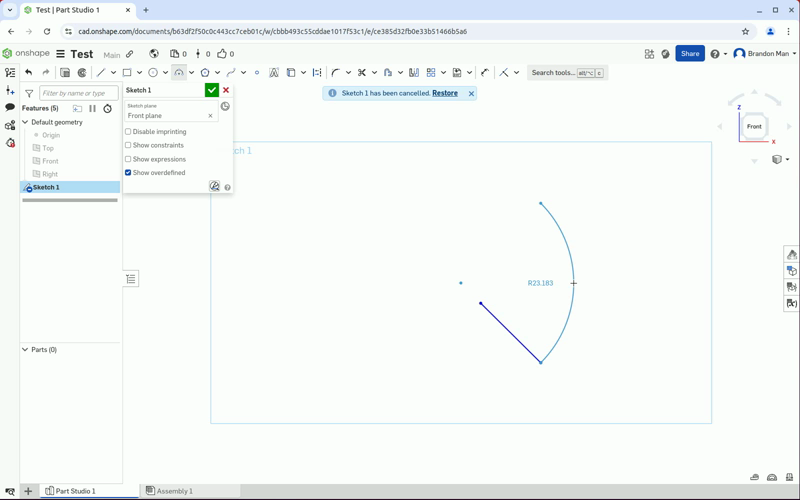
click(573, 282)
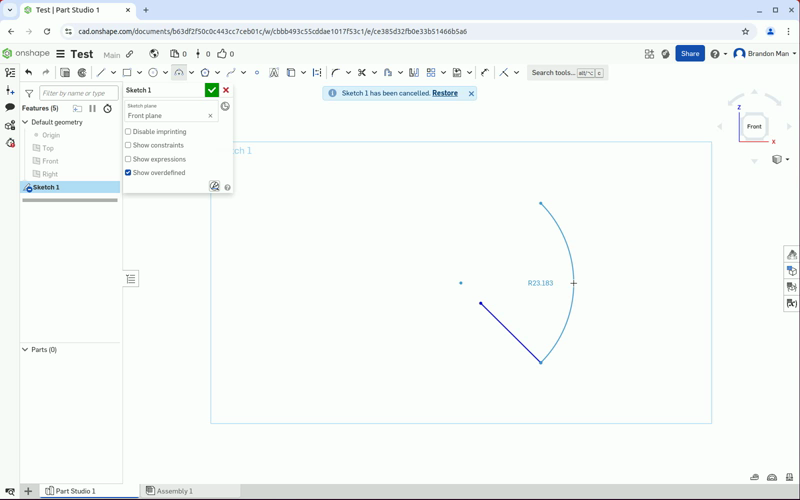
key_up(shift)
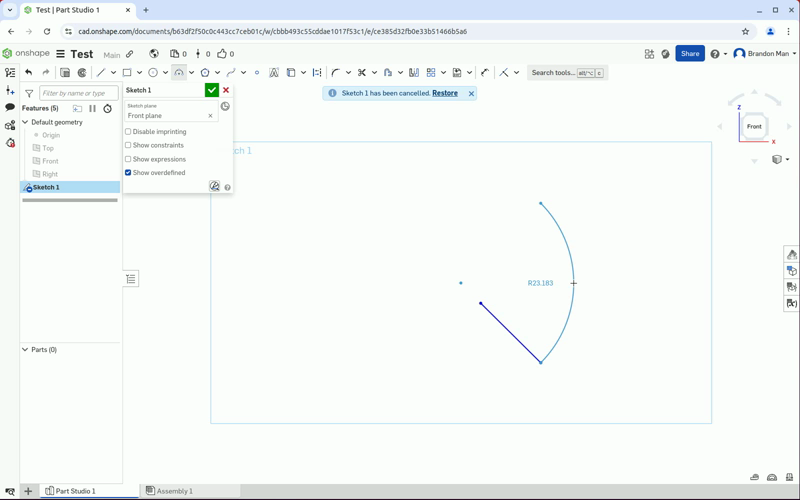
key(esc)
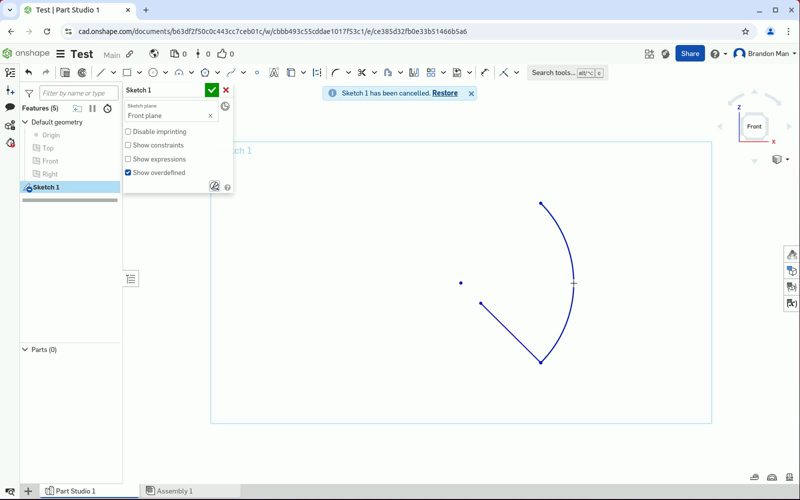
key(l)
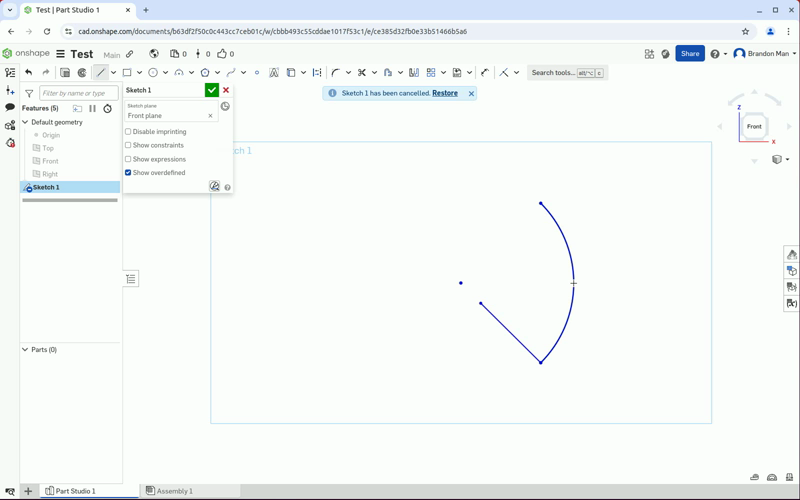
mouse_move(540, 203)
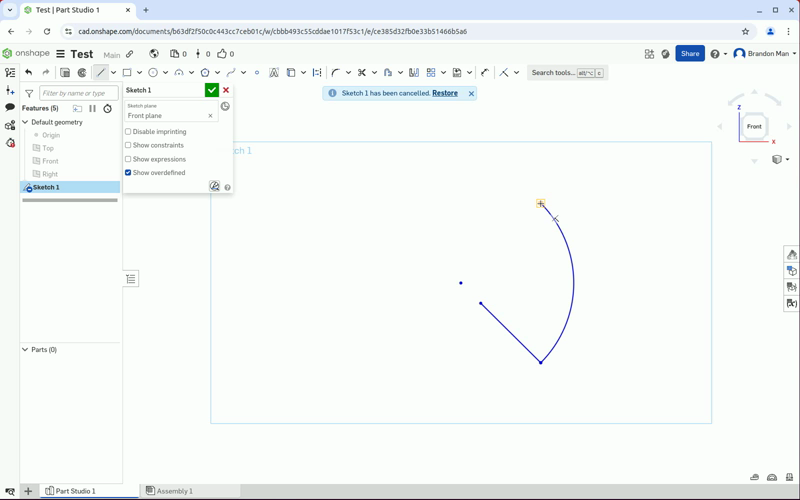
click(540, 203)
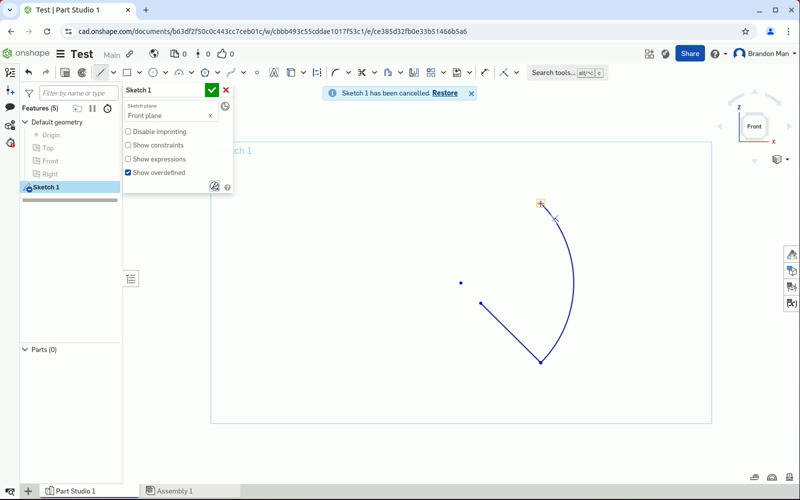
key_down(shift)
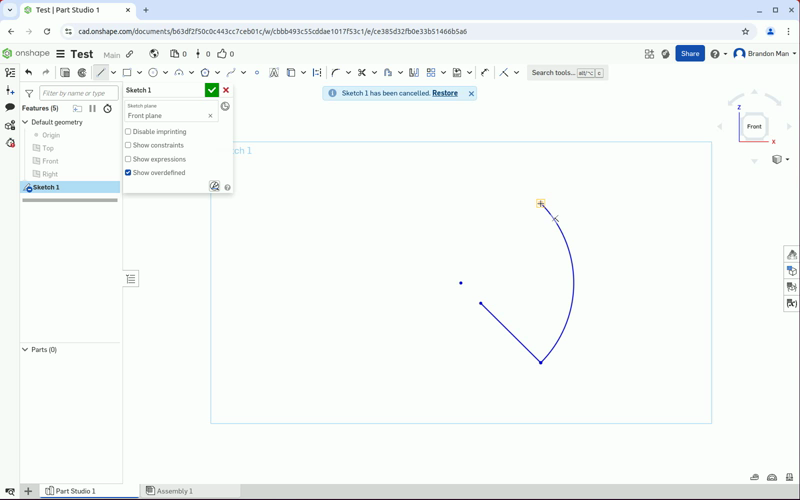
mouse_move(480, 263)
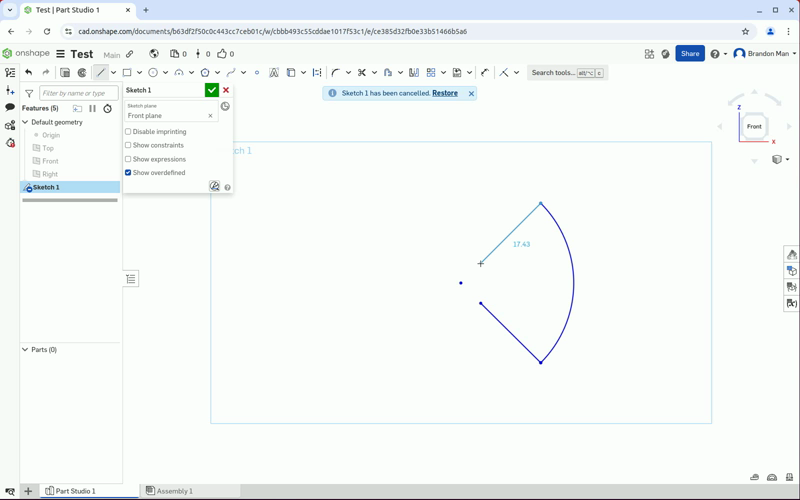
click(480, 263)
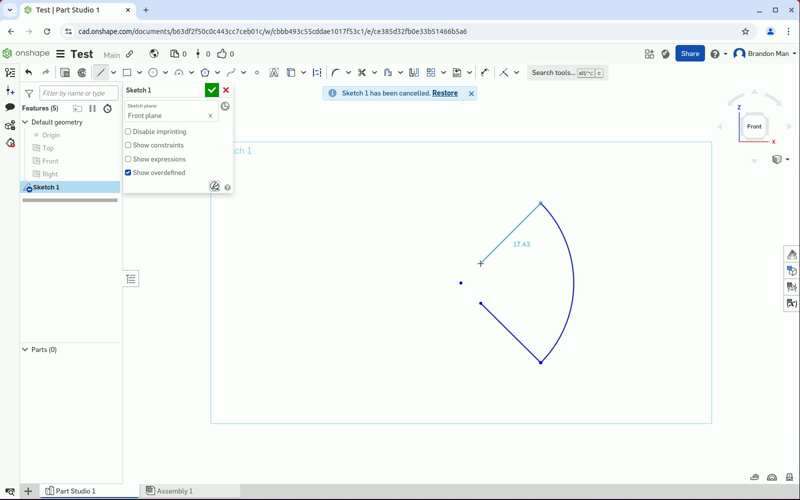
key_up(shift)
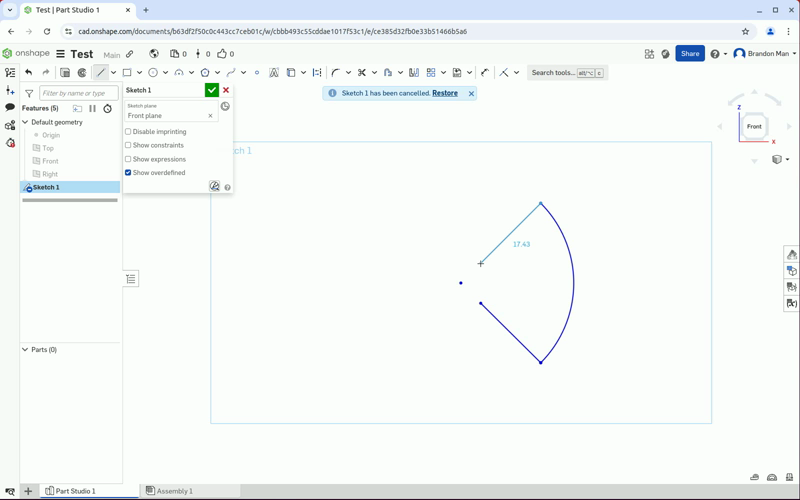
key(esc)
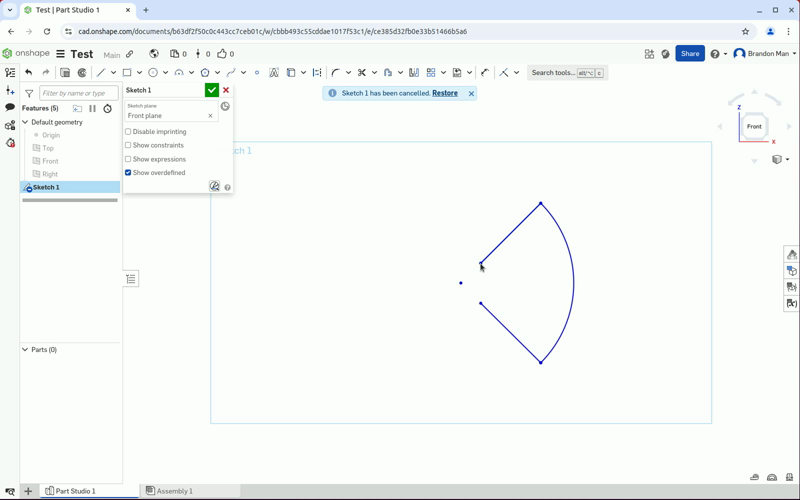
key(a)
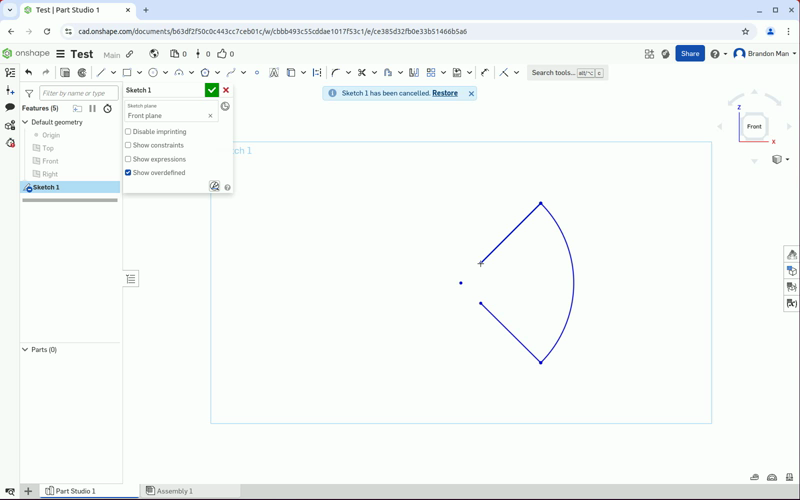
mouse_move(480, 263)
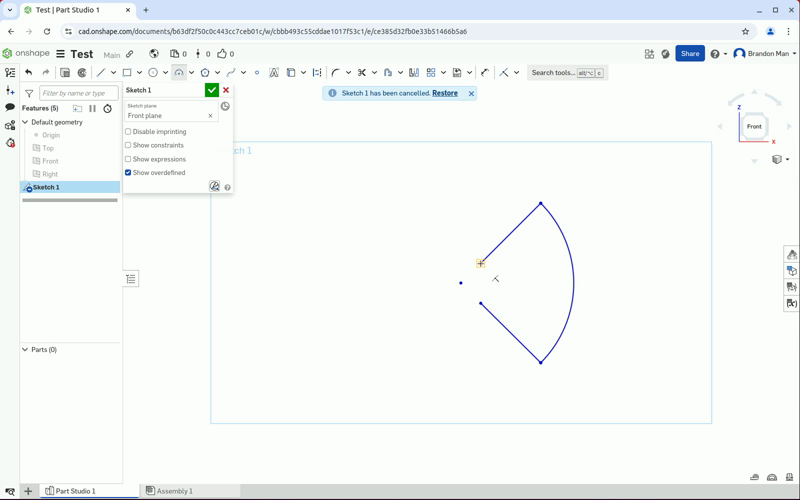
click(480, 263)
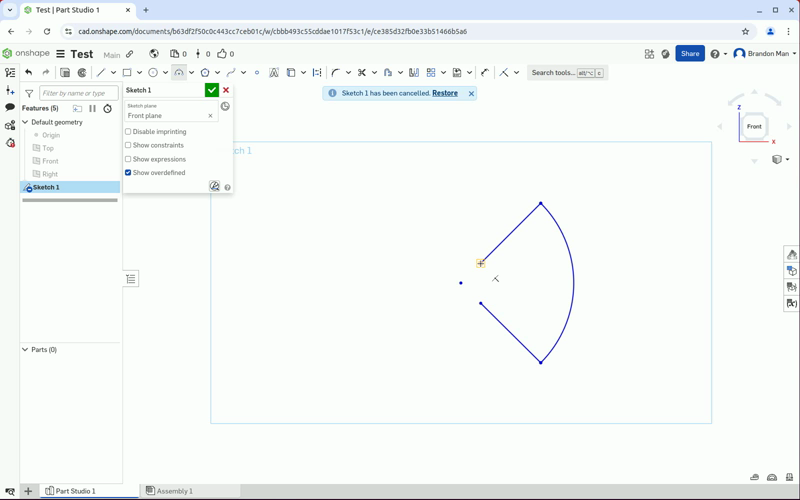
mouse_move(480, 303)
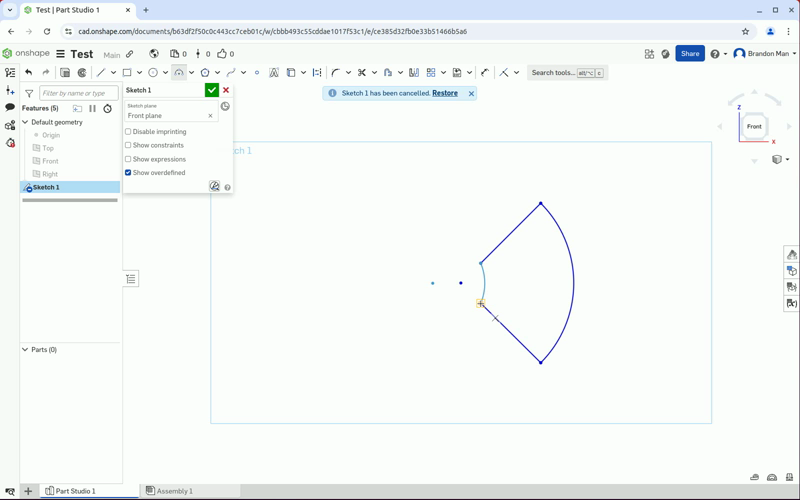
click(480, 303)
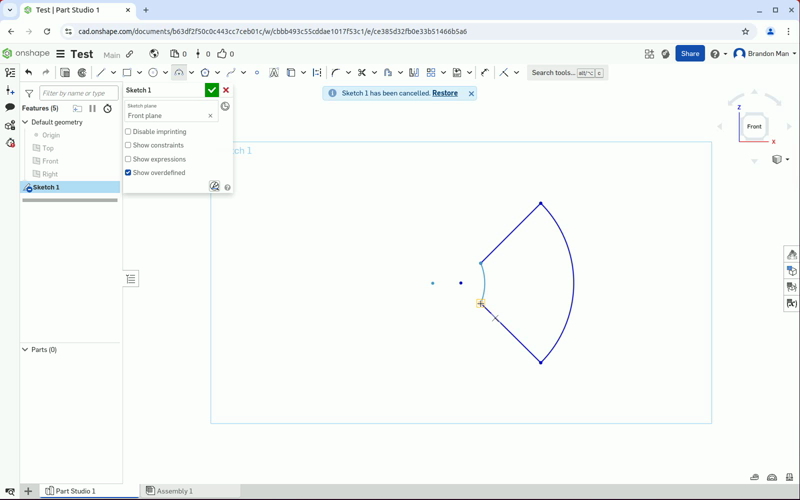
key_down(shift)
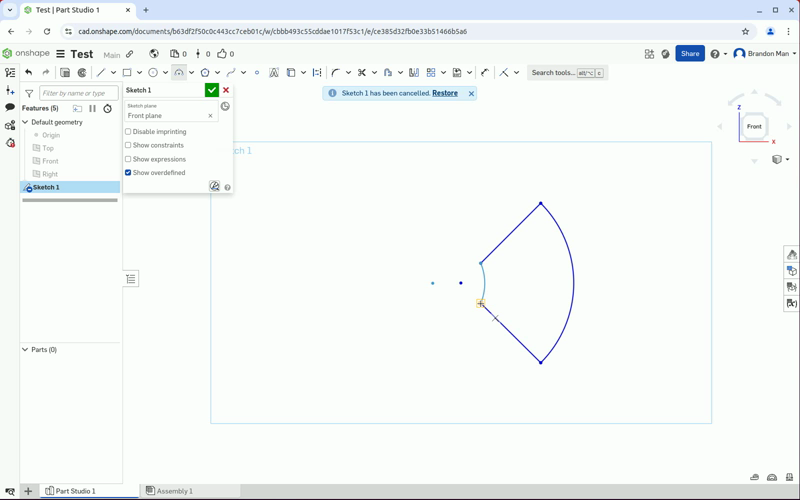
mouse_move(489, 282)
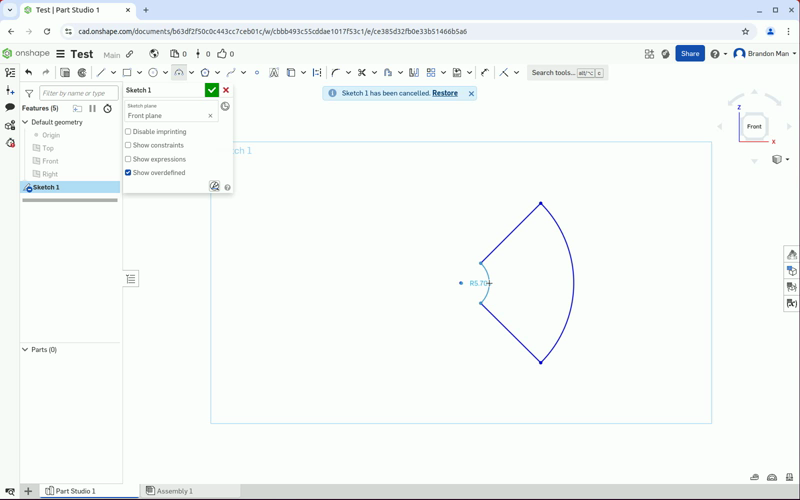
click(489, 282)
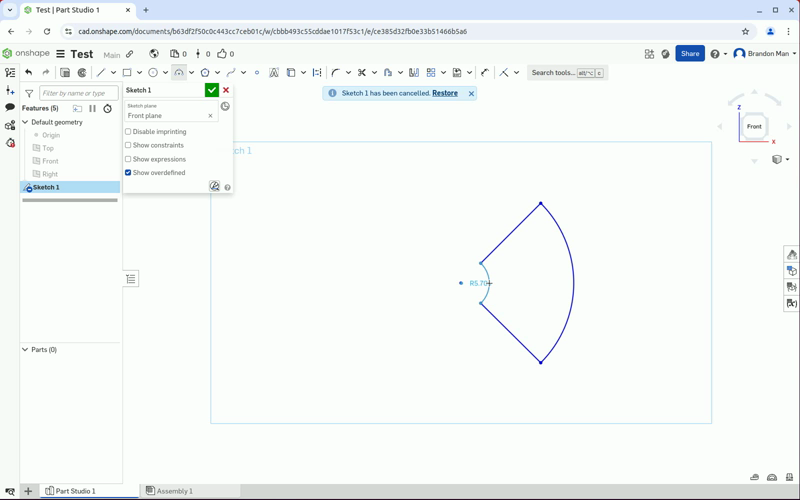
key_up(shift)
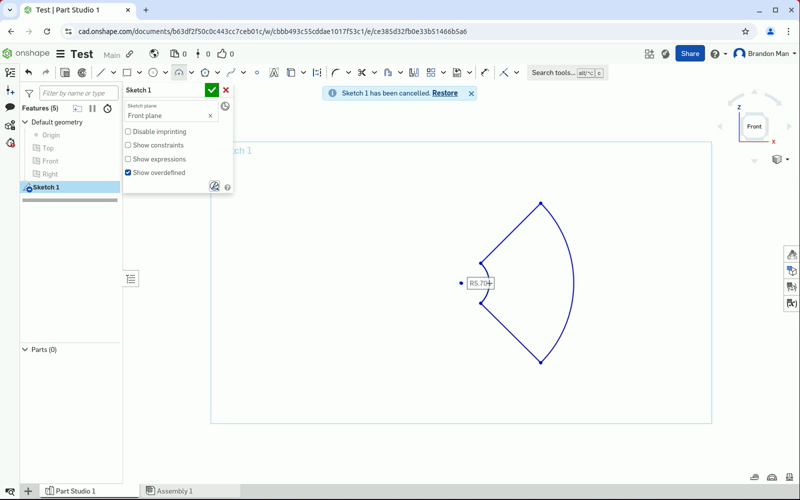
key(esc)
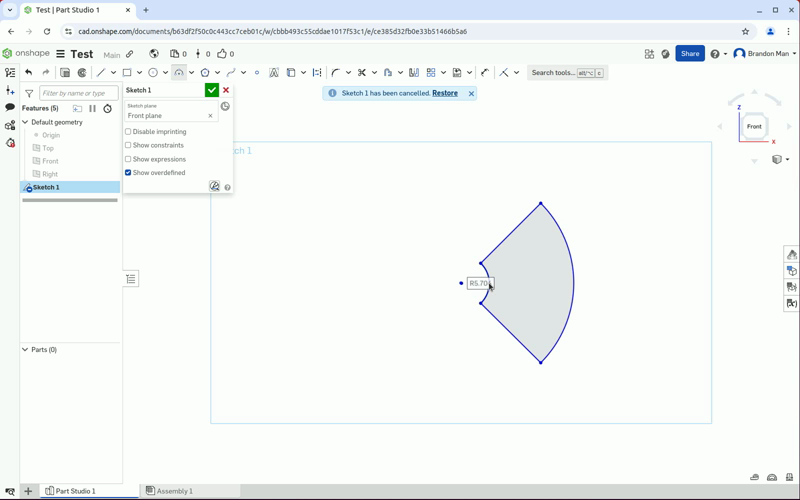
mouse_move(496, 281)
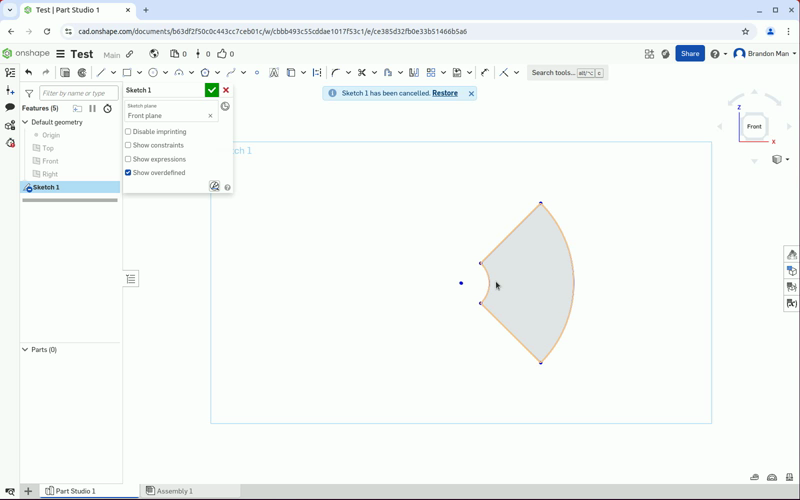
scroll(6)
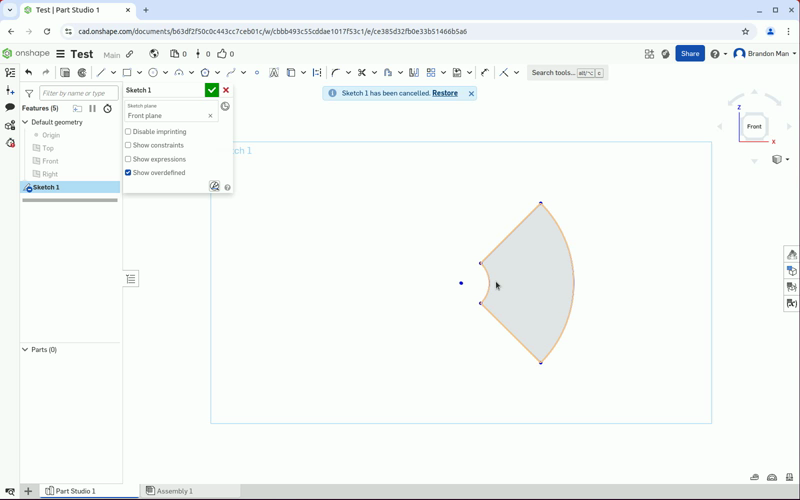
scroll(6)
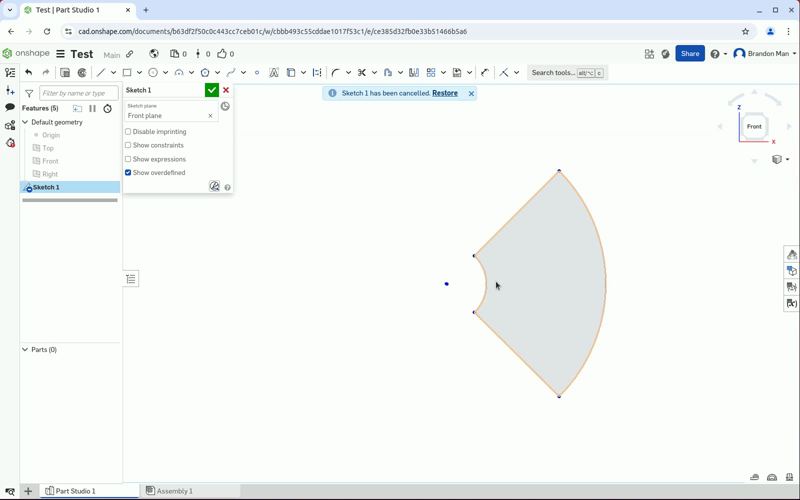
scroll(6)
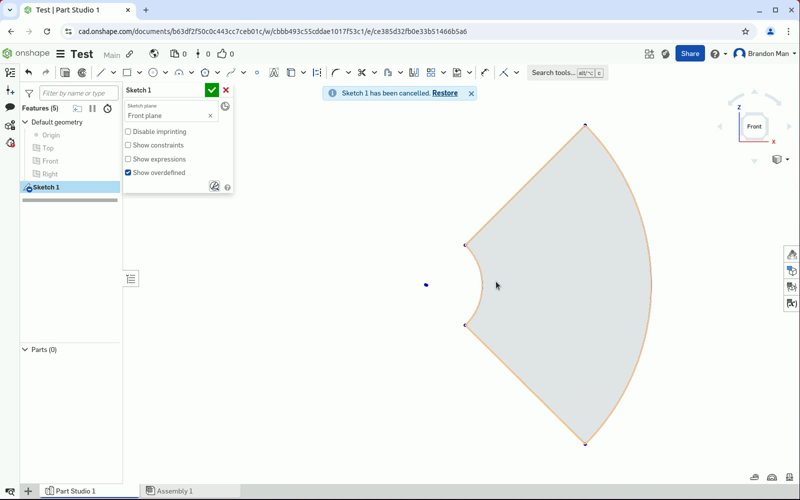
scroll(6)
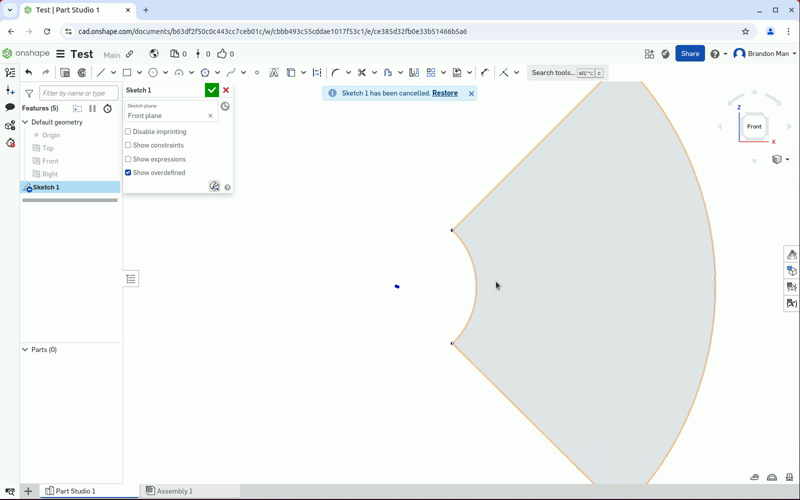
scroll(6)
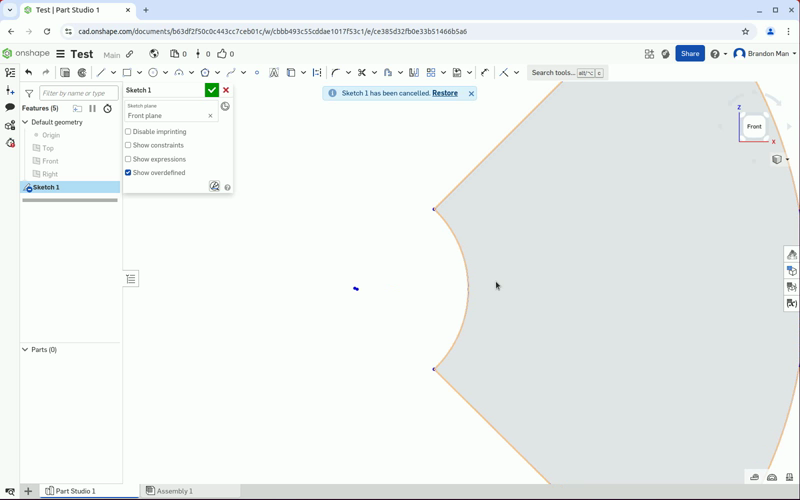
scroll(6)
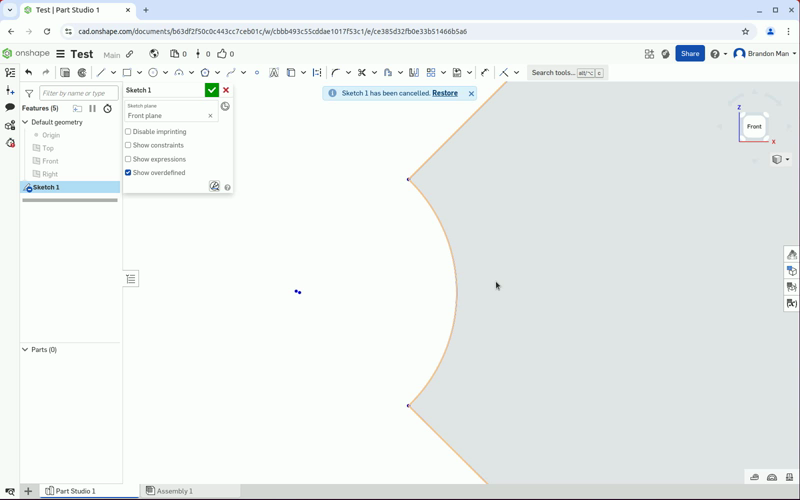
scroll(6)
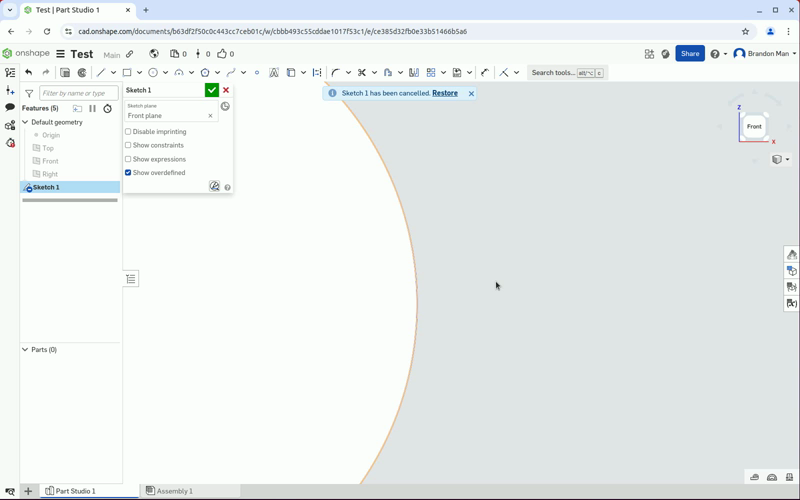
click(496, 281)
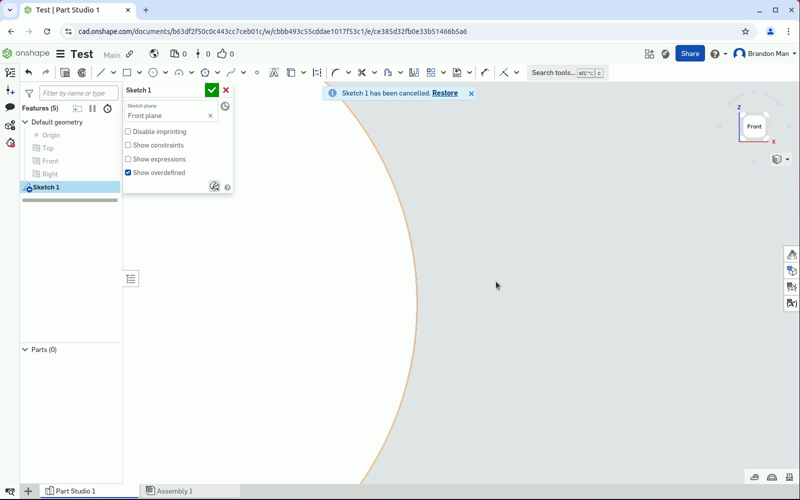
scroll(-6)
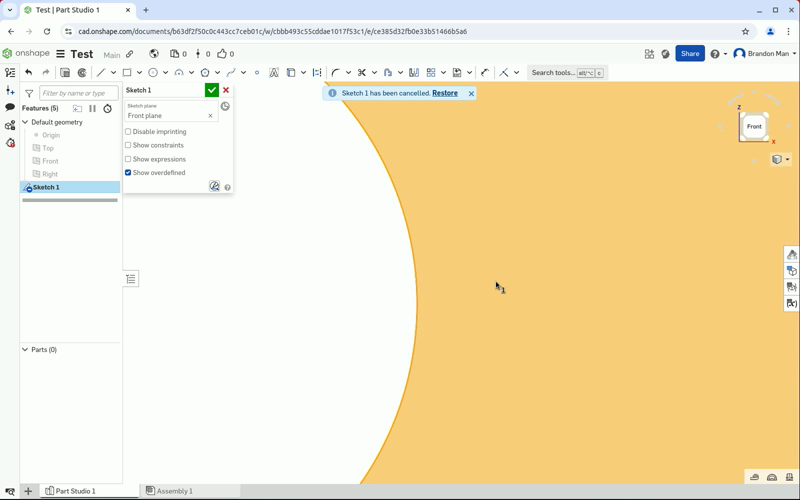
scroll(-6)
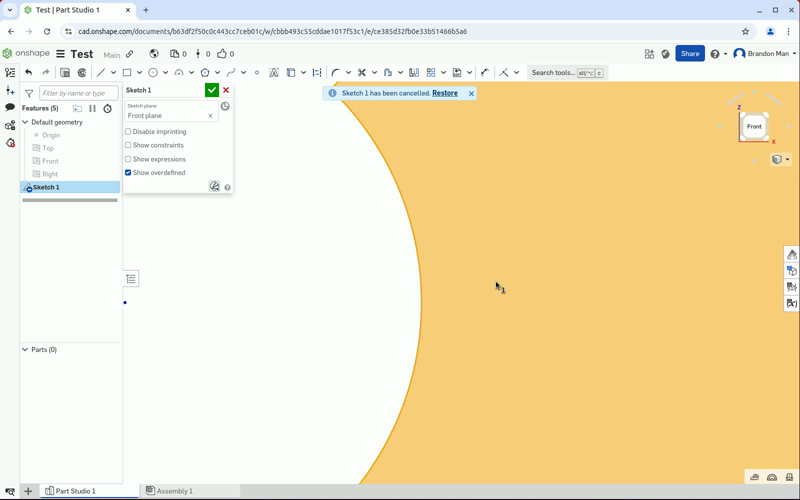
scroll(-6)
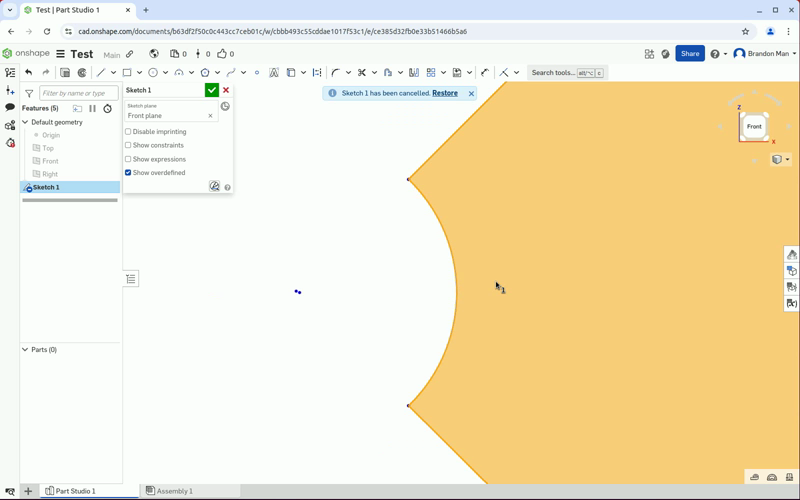
scroll(-6)
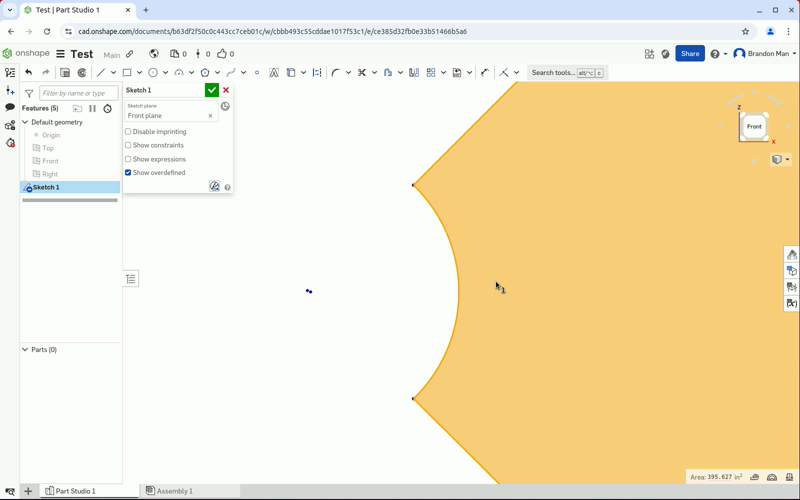
scroll(-6)
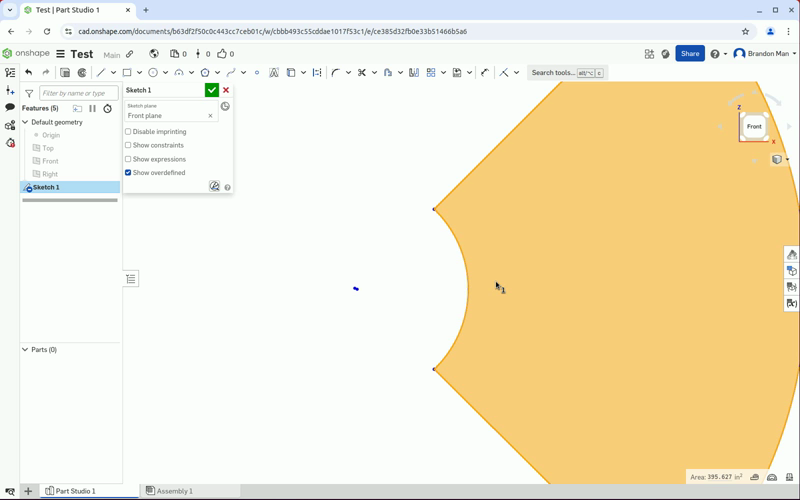
scroll(-6)
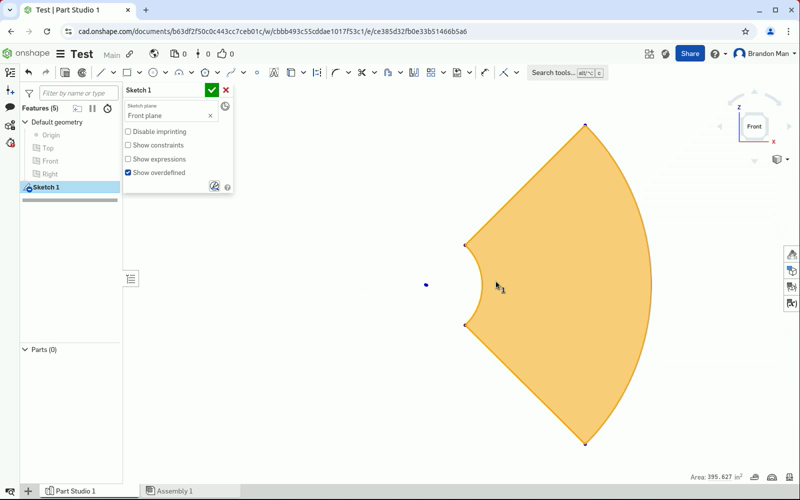
scroll(-6)
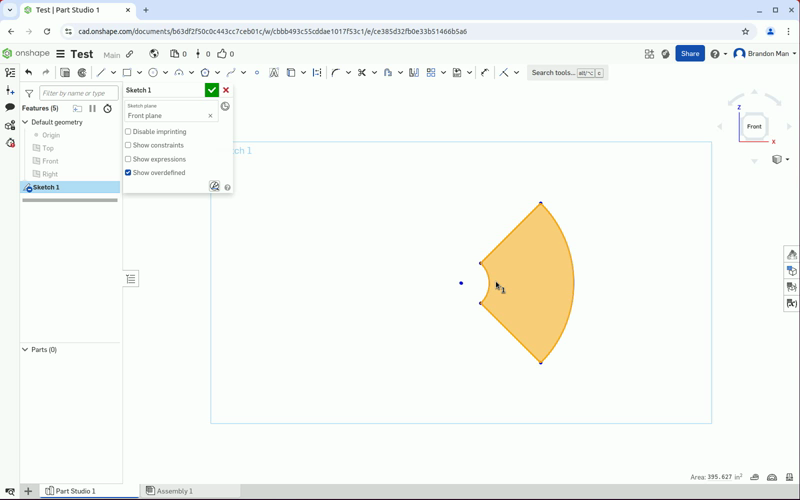
mouse_move(73, 352)
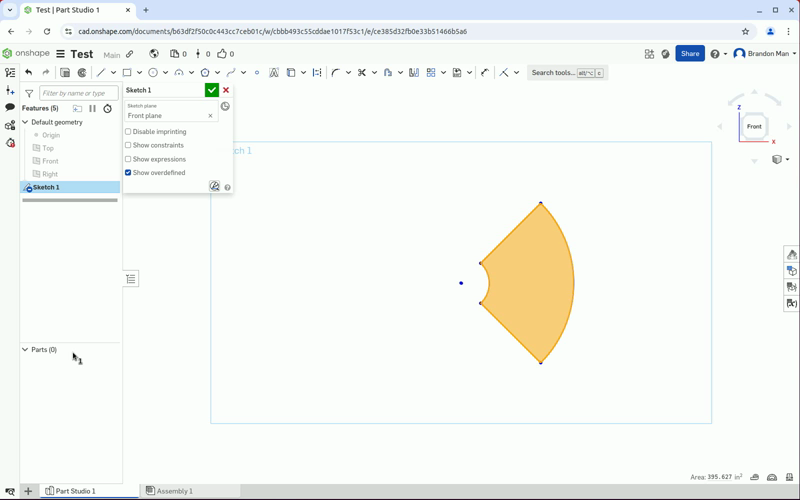
key(shift+y)
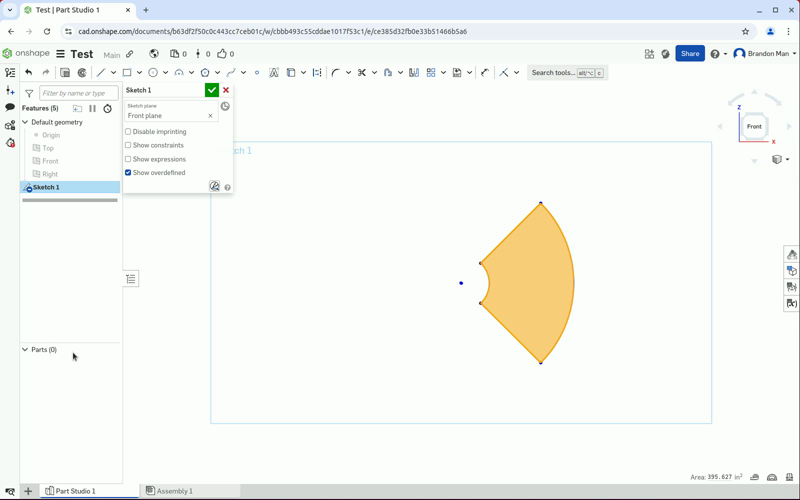
key(shift+e)
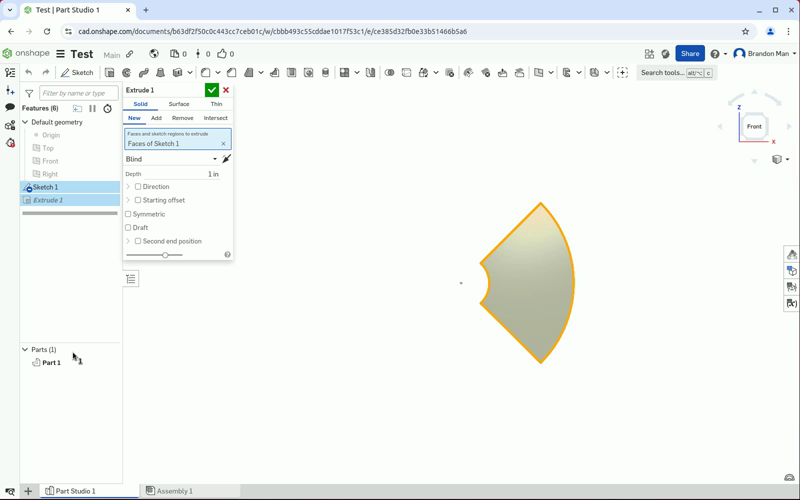
mouse_move(143, 106)
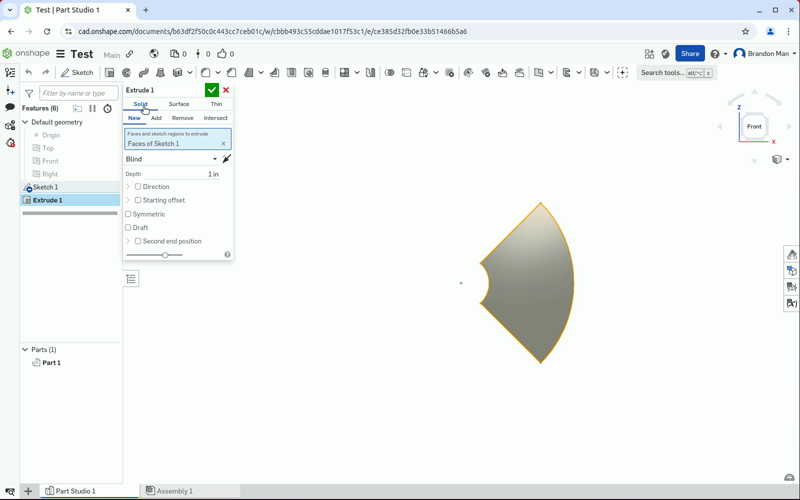
click(143, 106)
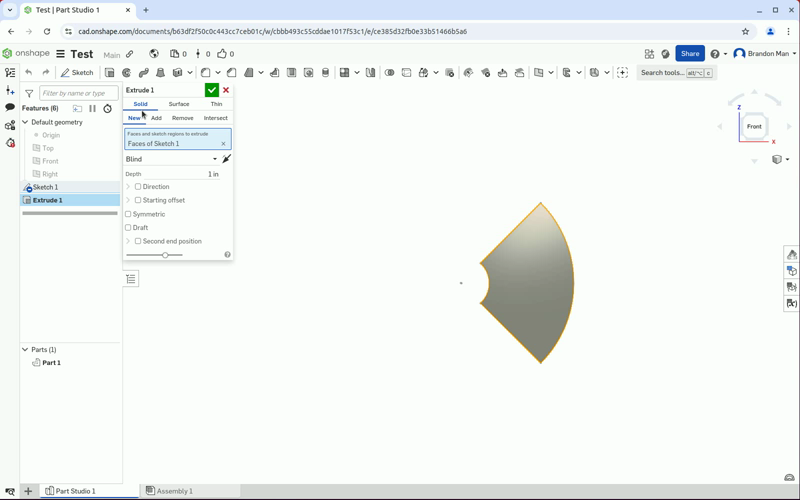
mouse_move(137, 120)
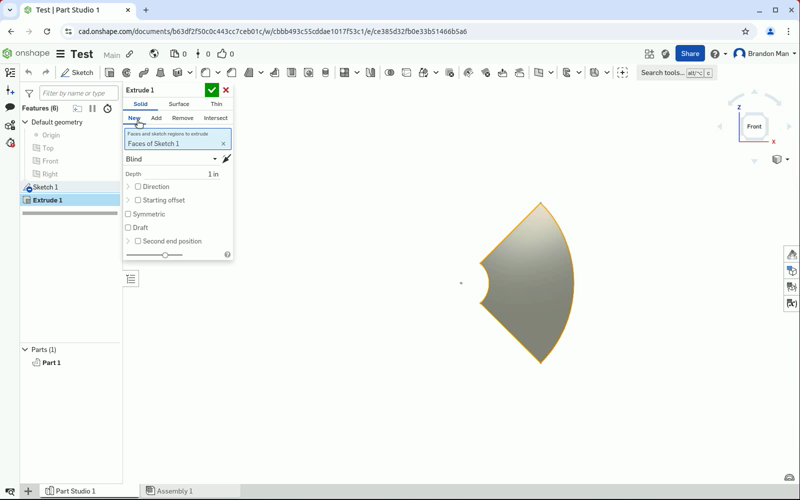
click(137, 120)
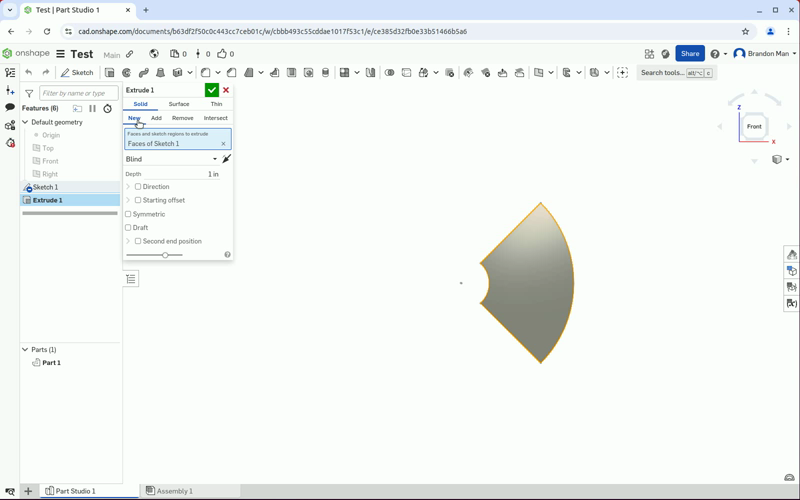
key(tab, 4)
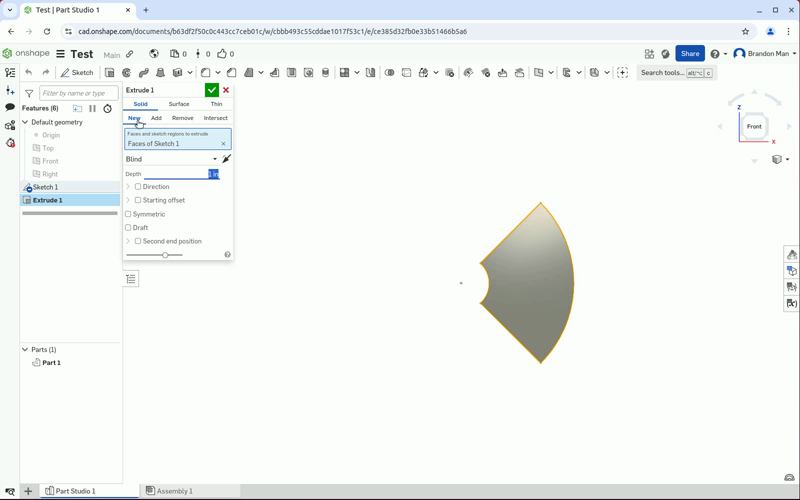
text(7.702)
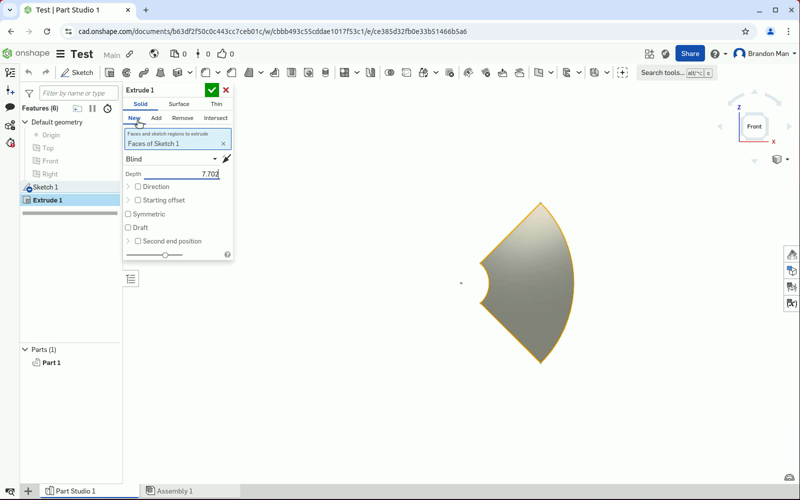
key(tab, 3)
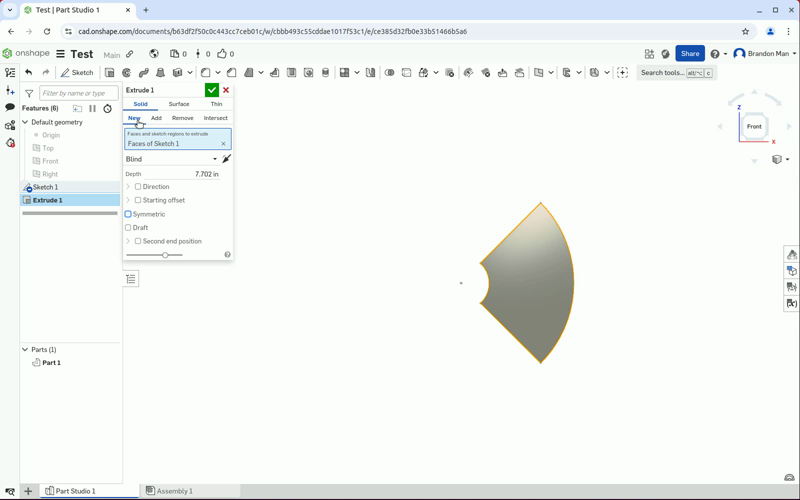
key(space)
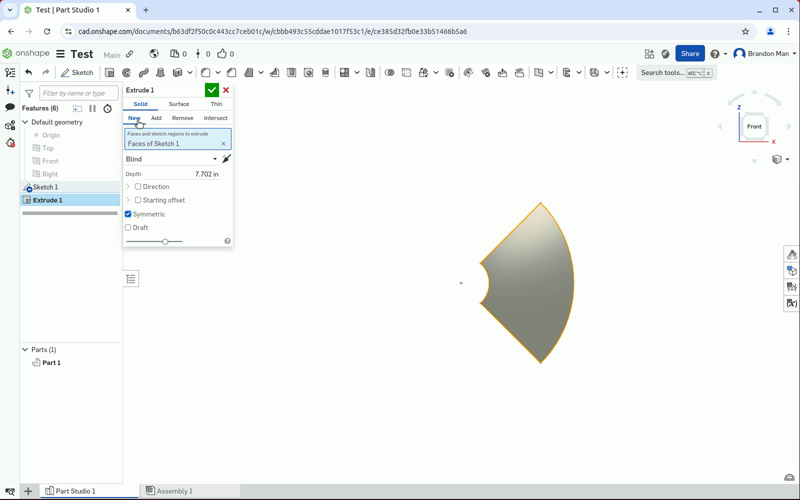
key(enter)
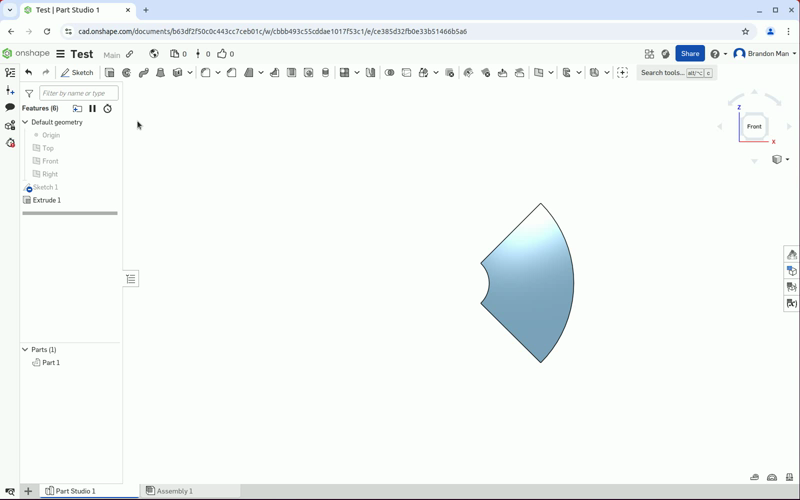
key(shift+h)
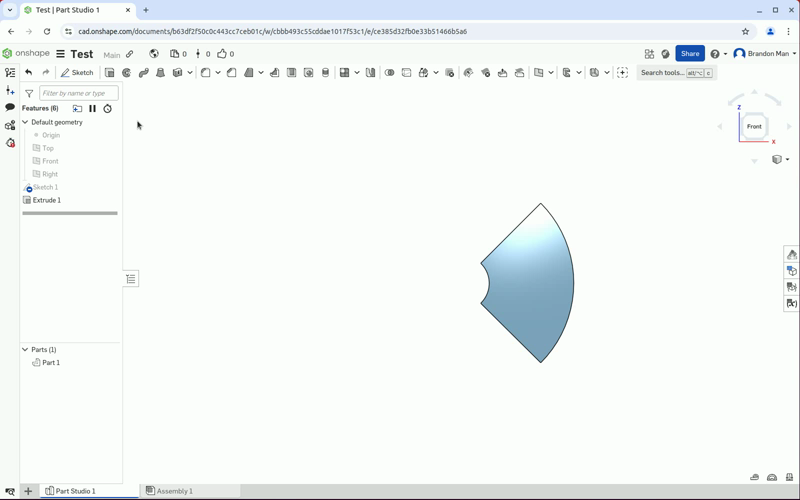
key(shift+h)
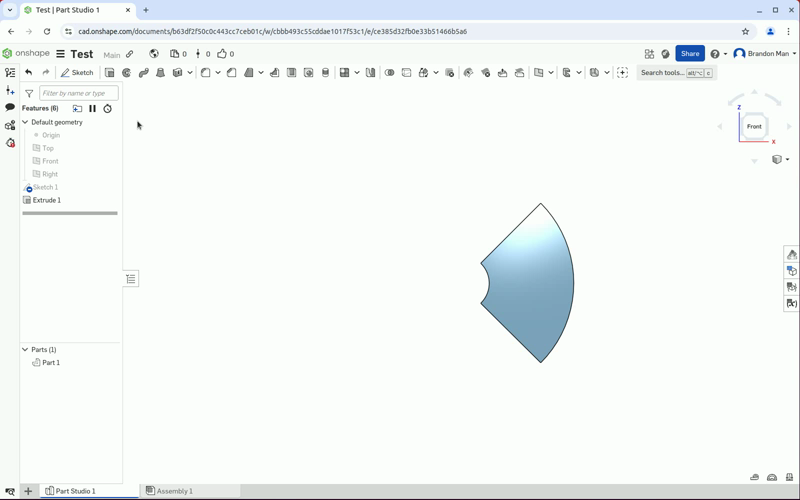
mouse_move(73, 189)
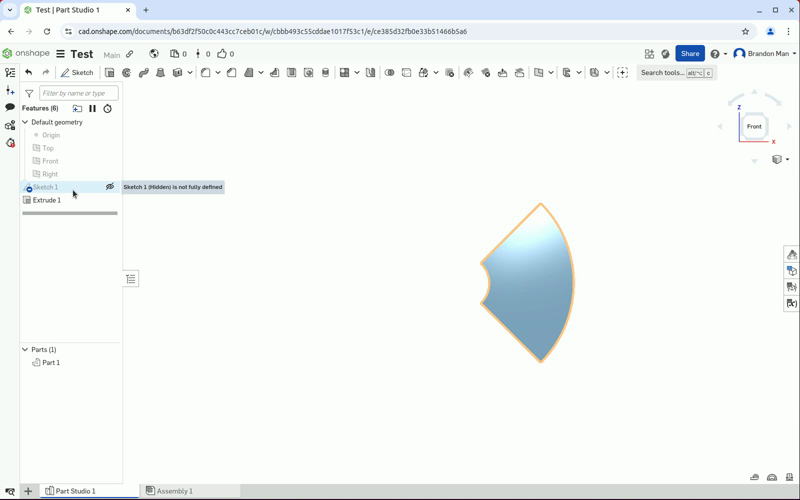
click(73, 189)
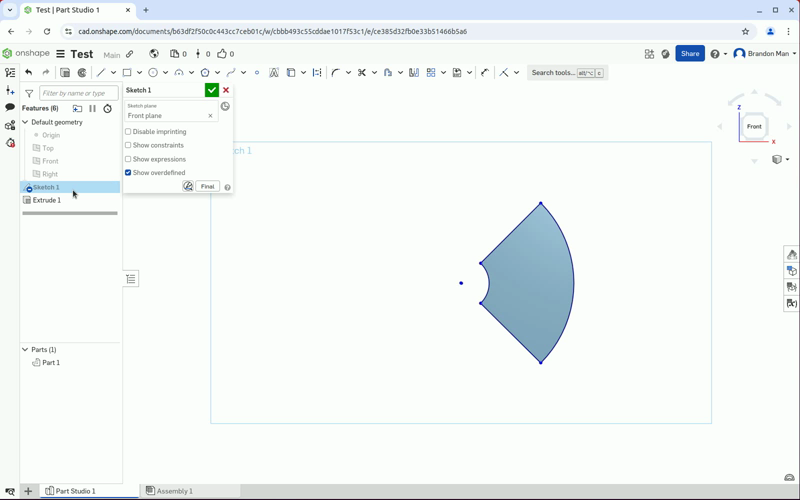
mouse_move(229, 92)
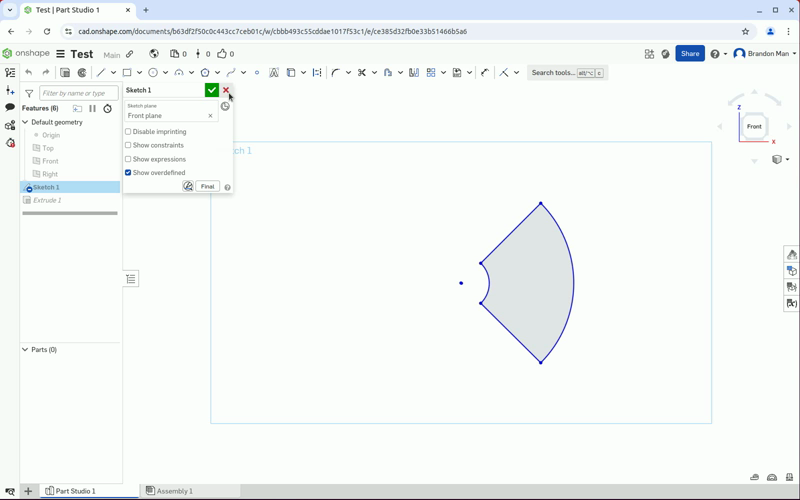
click(229, 92)
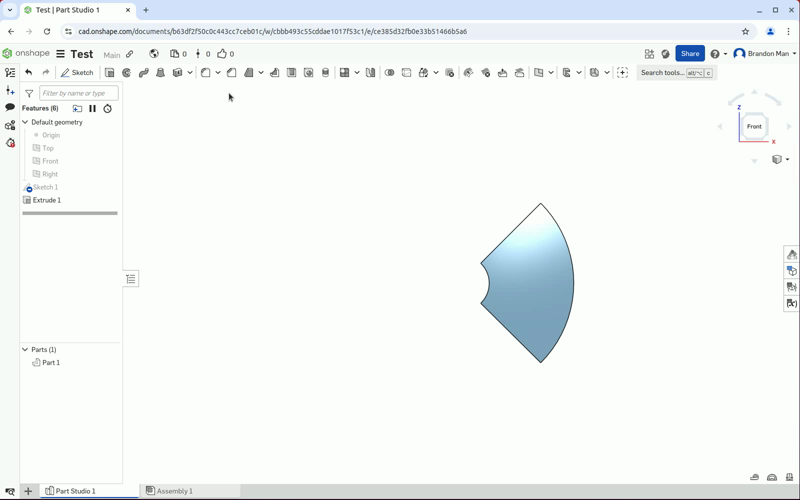
mouse_move(73, 352)
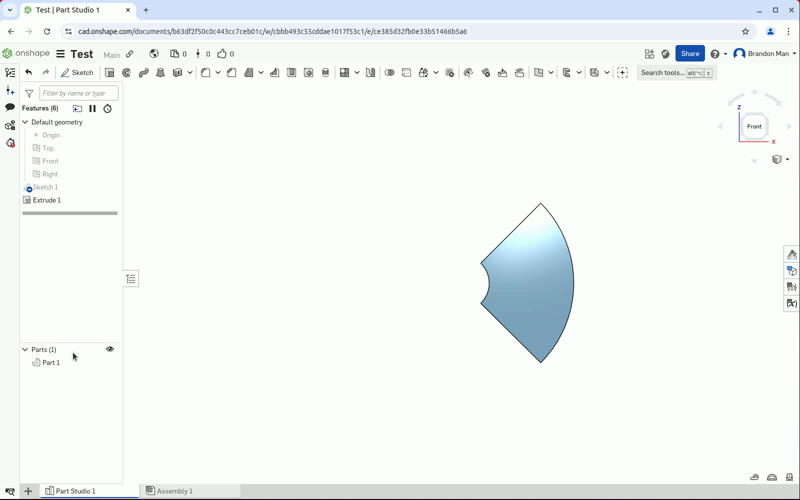
key(y)
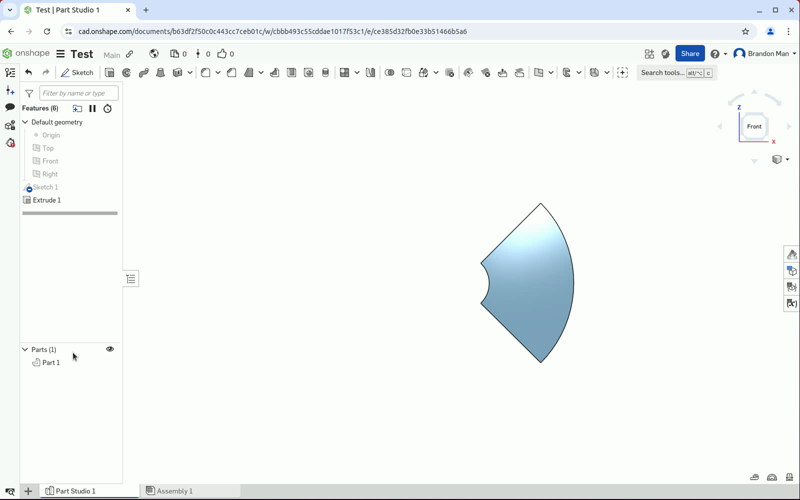
key(shift+p)
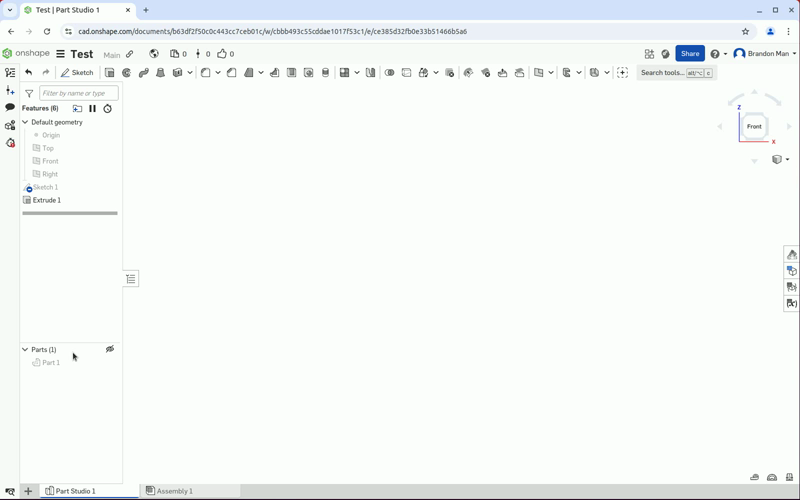
key(space)
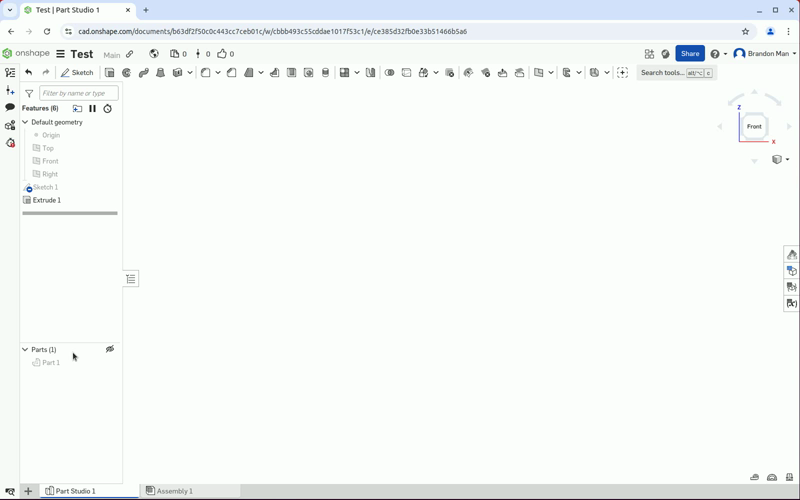
key_down(shift)
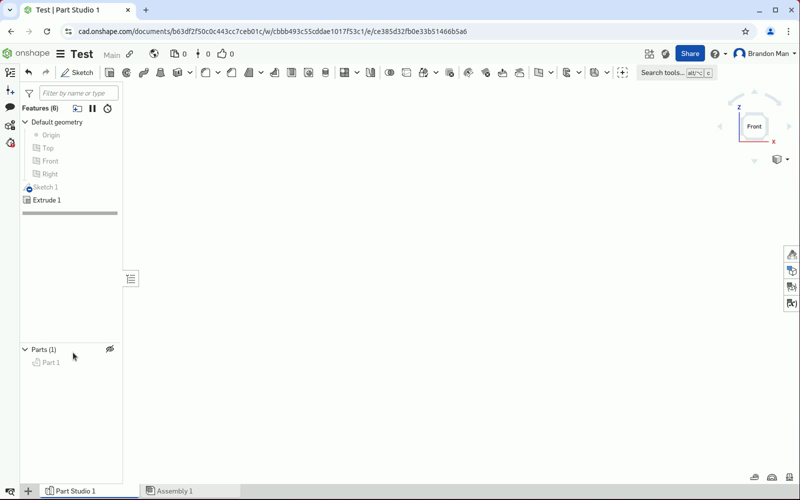
key(down)
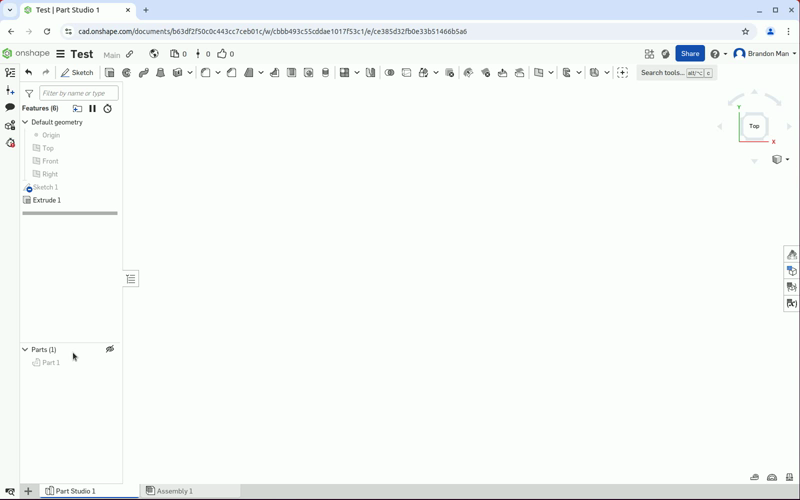
key_up(shift)
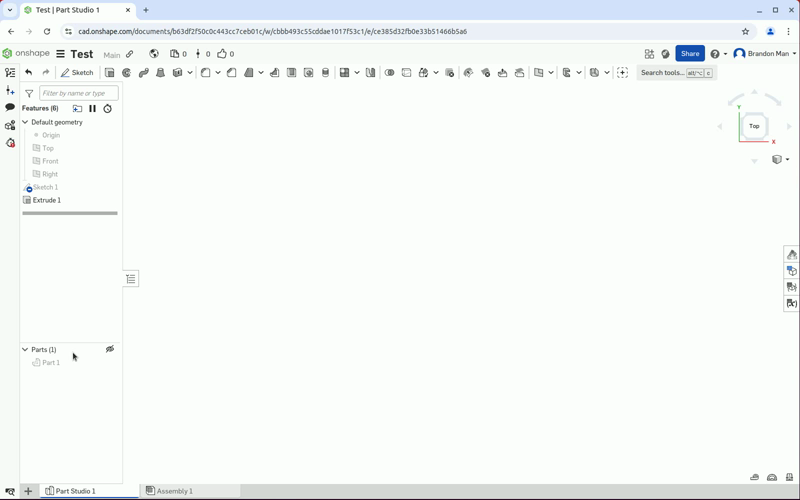
mouse_move(73, 352)
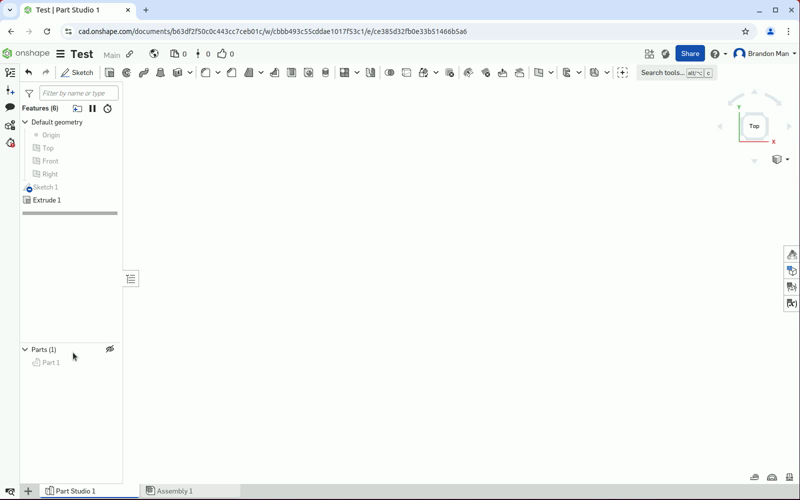
key(shift+y)
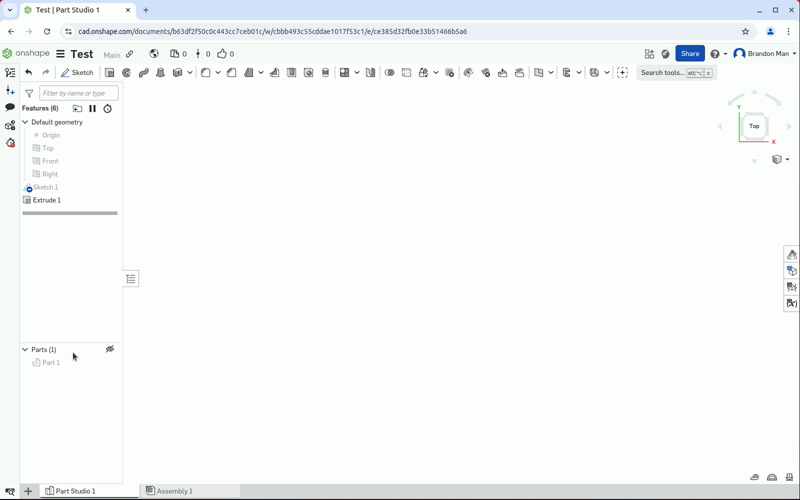
key(shift+s)
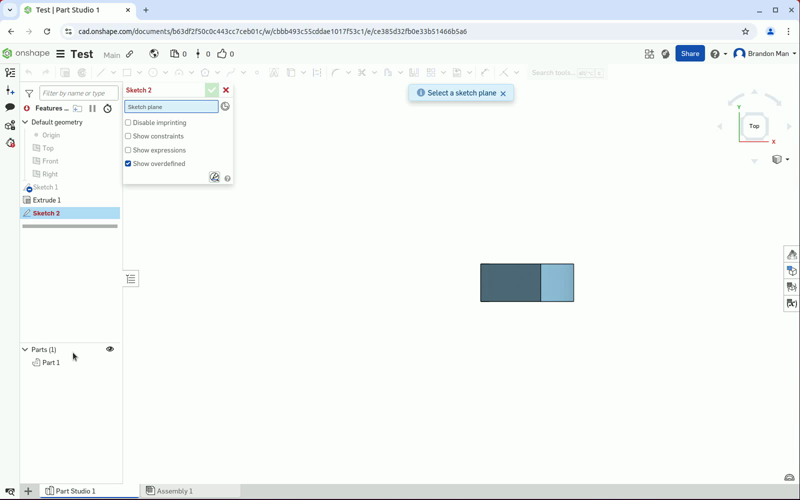
mouse_move(73, 150)
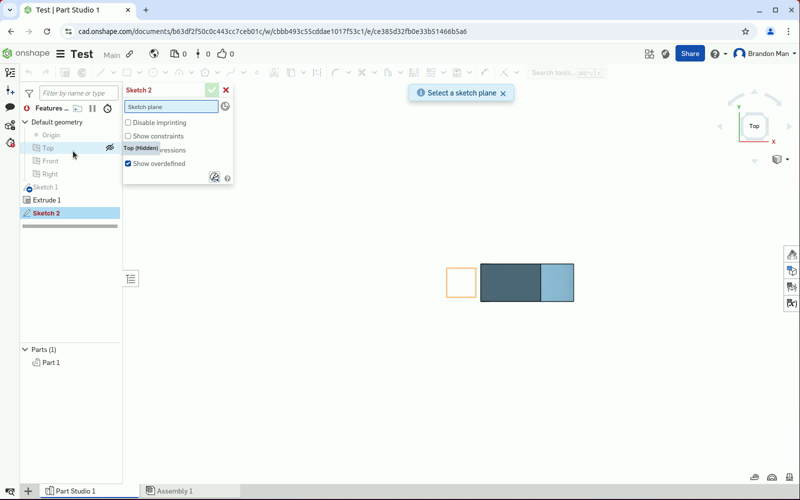
click(73, 150)
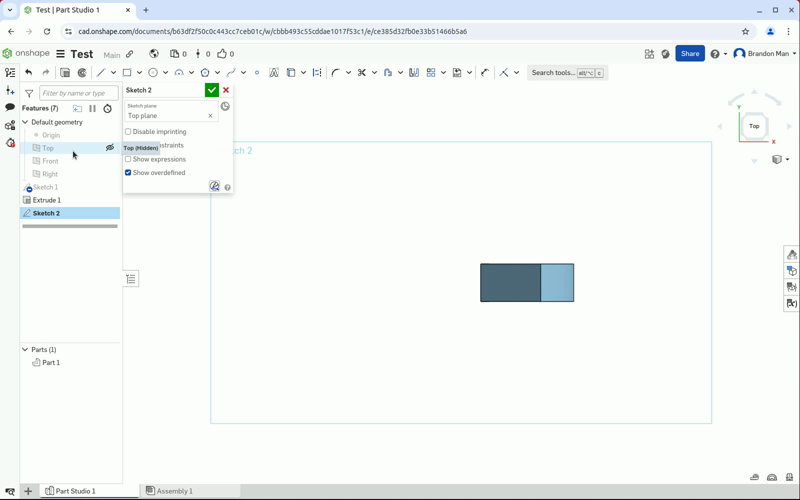
mouse_move(73, 352)
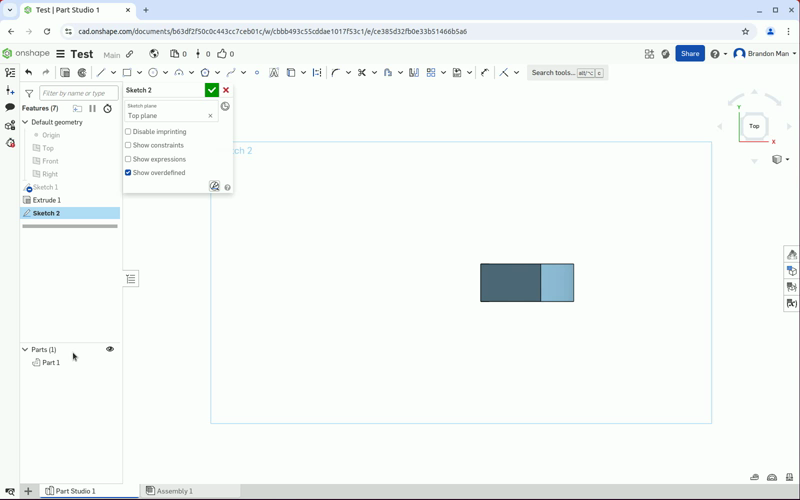
key(y)
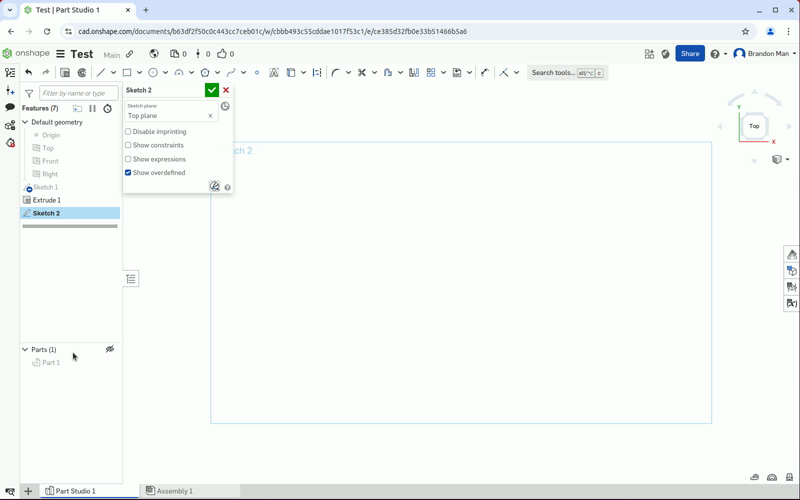
key(c)
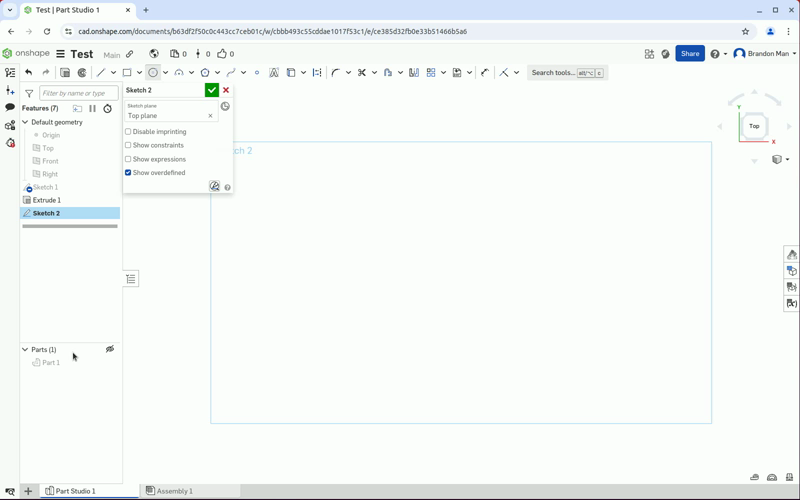
key_down(shift)
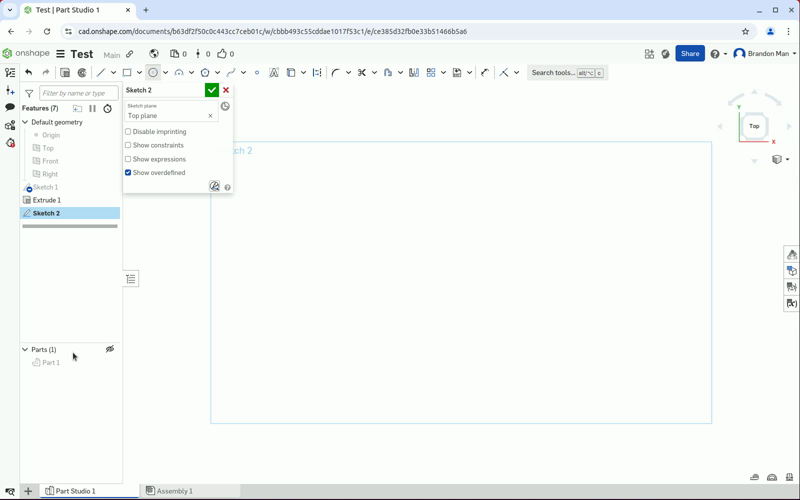
mouse_move(461, 282)
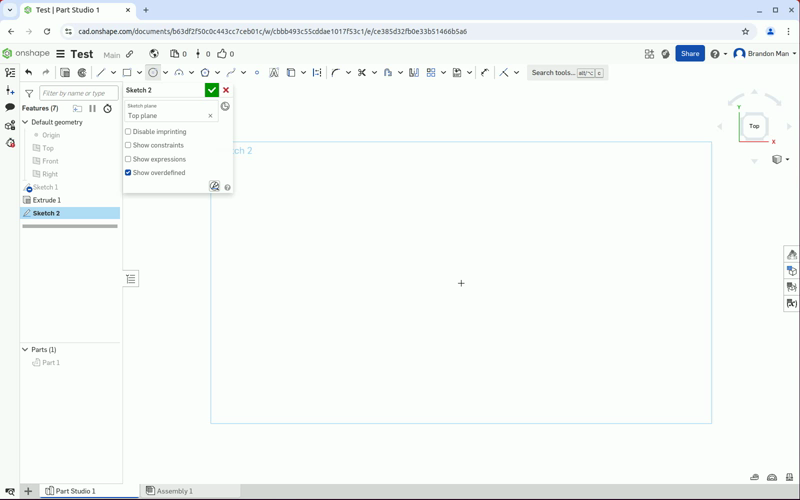
click(461, 282)
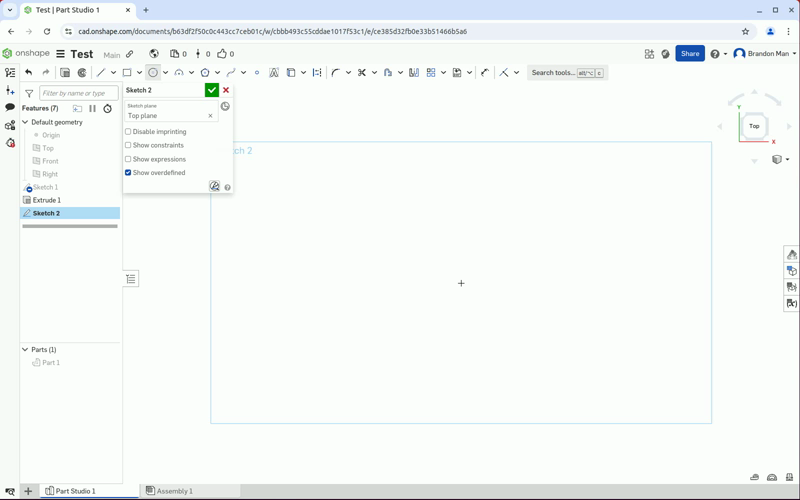
key_up(shift)
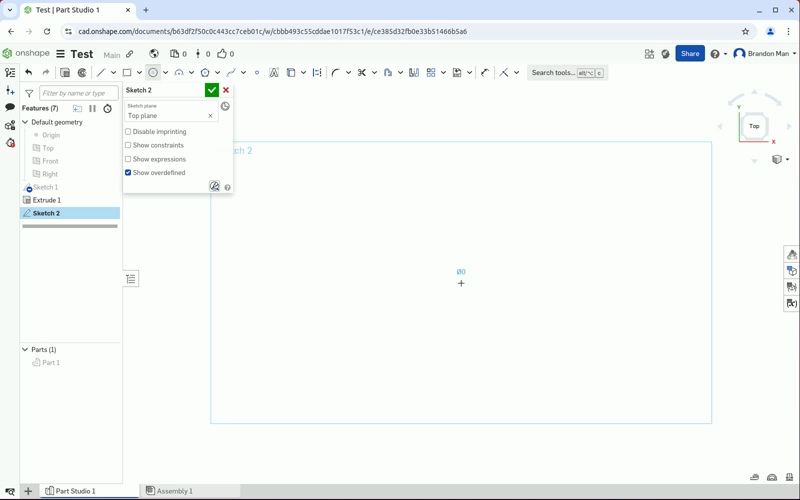
mouse_move(468, 282)
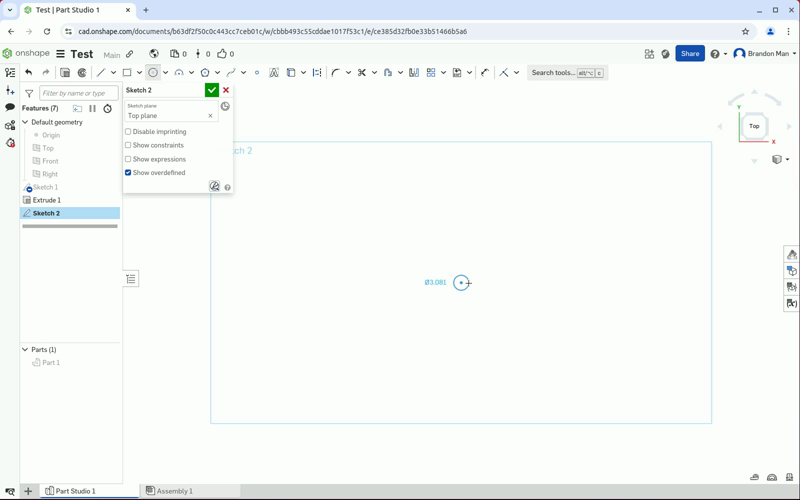
click(468, 282)
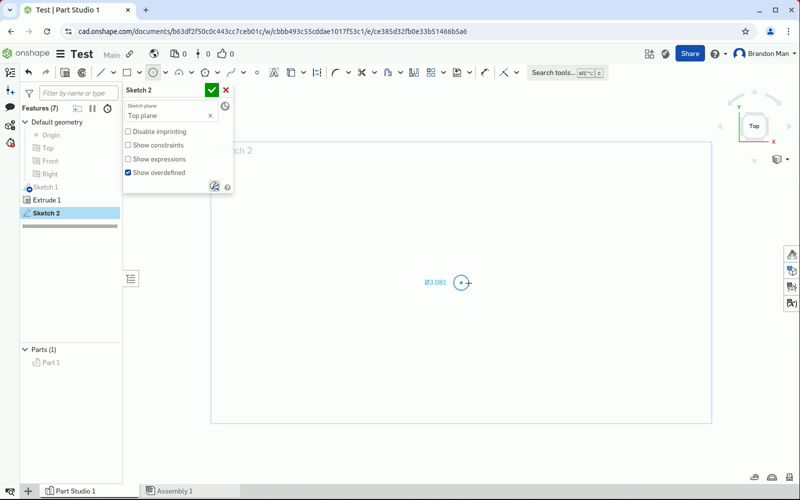
key(esc)
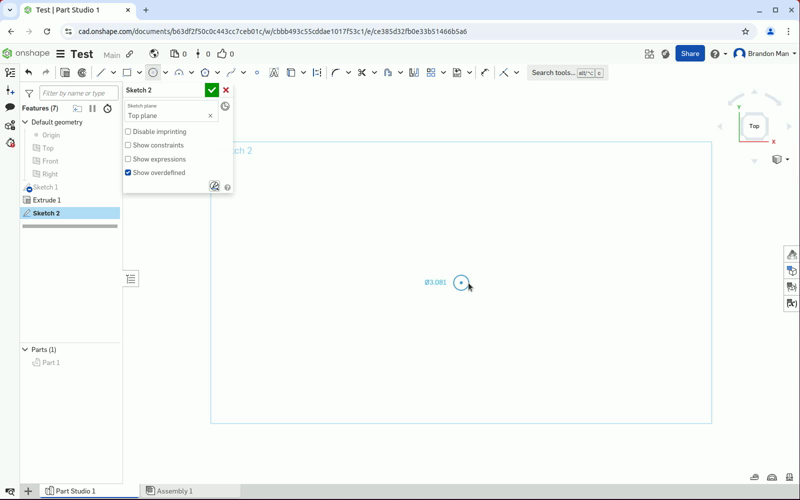
mouse_move(458, 285)
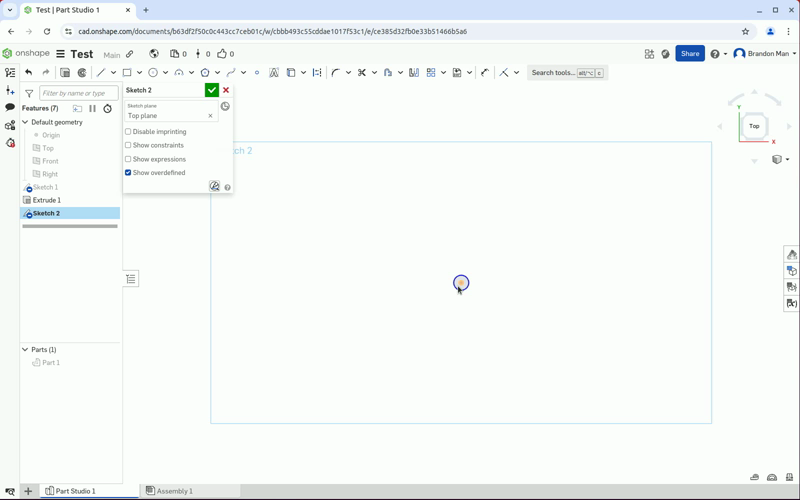
scroll(6)
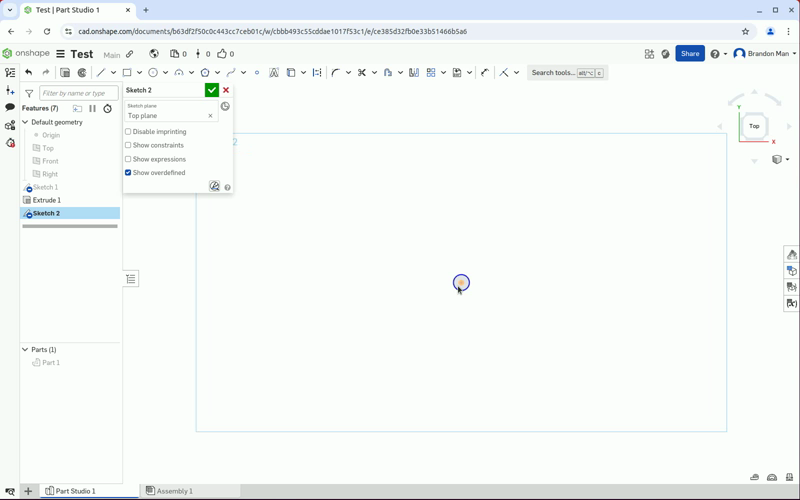
scroll(6)
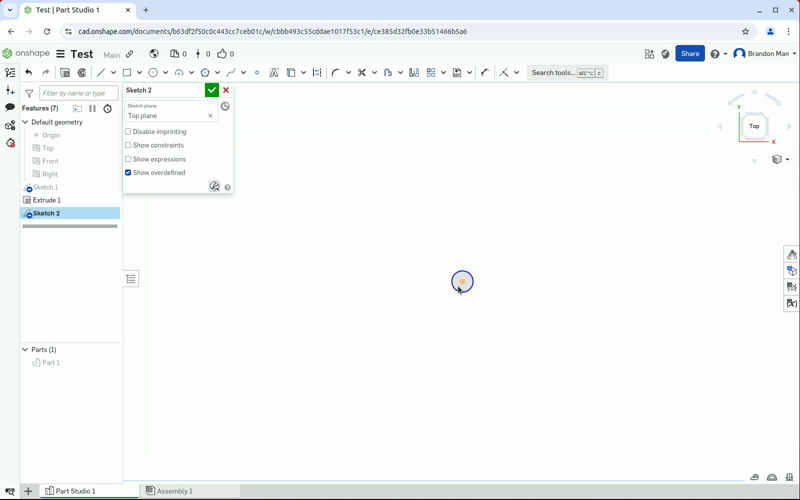
scroll(6)
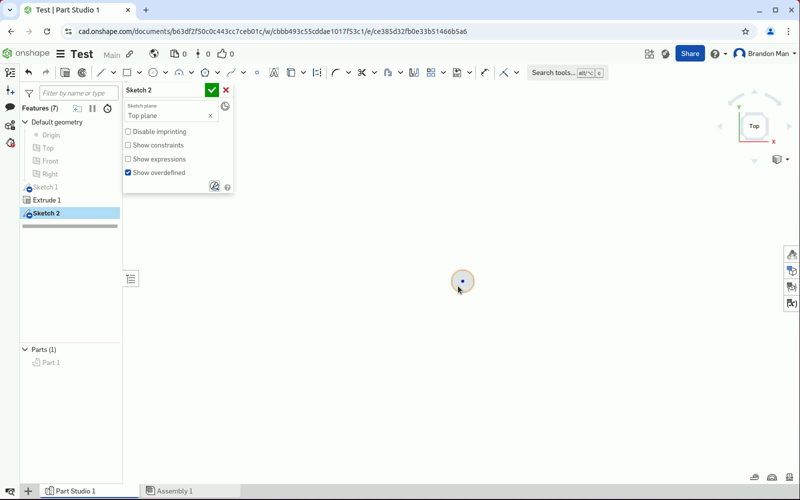
scroll(6)
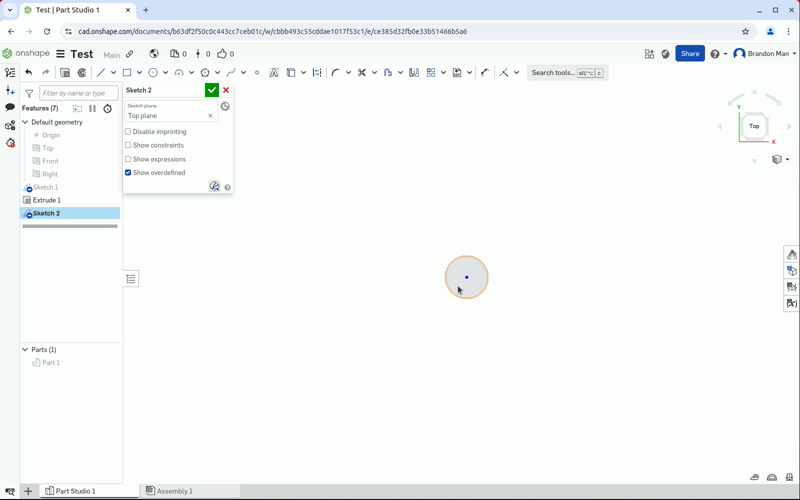
scroll(6)
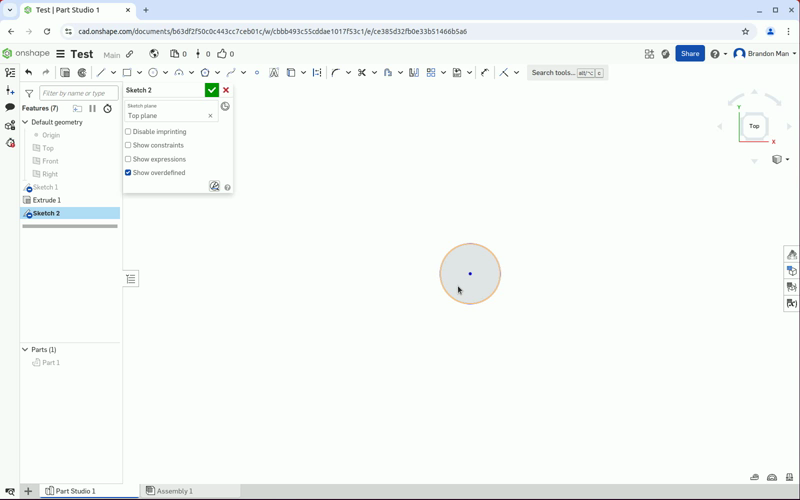
scroll(6)
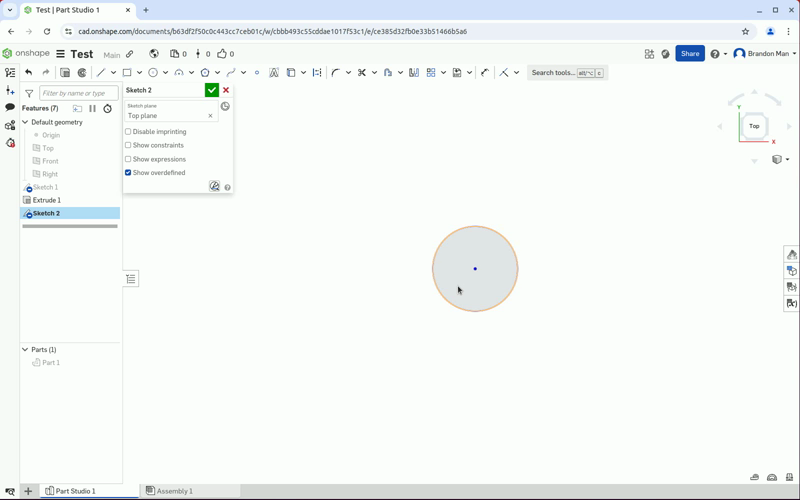
scroll(6)
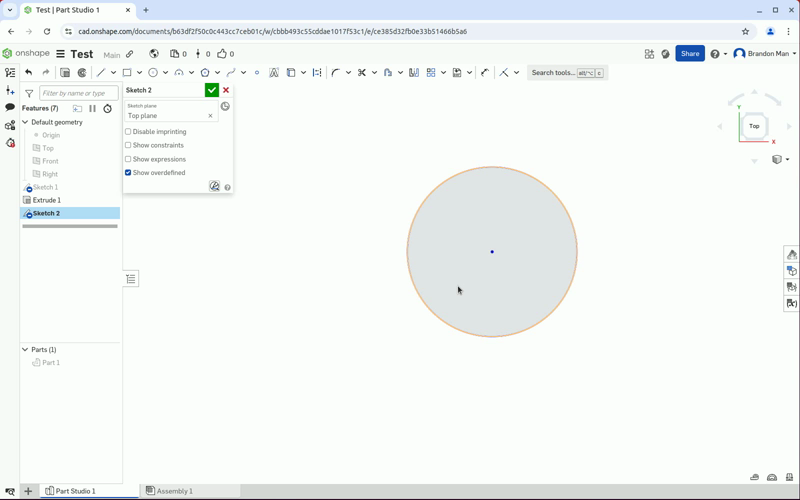
click(458, 285)
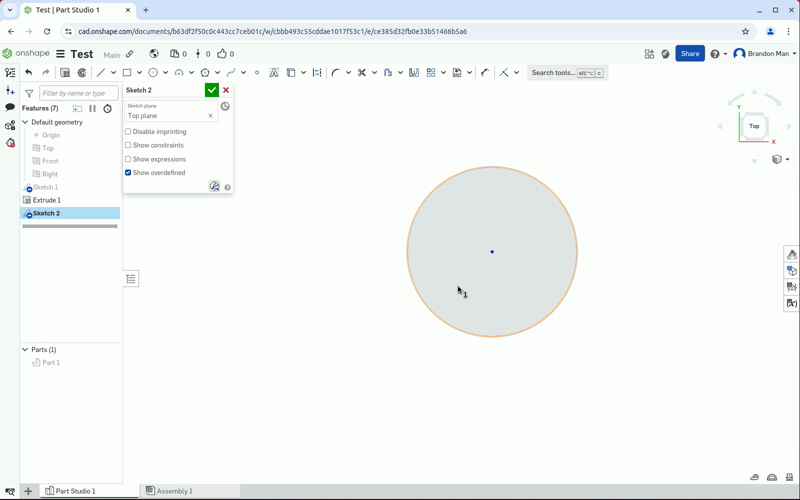
scroll(-6)
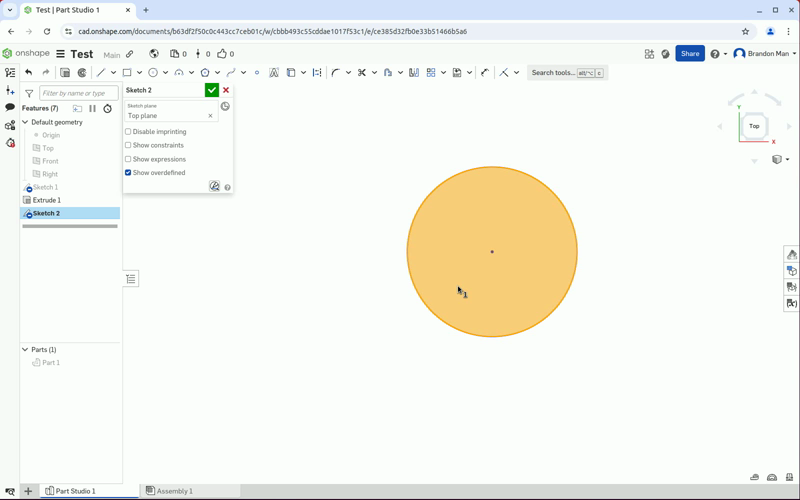
scroll(-6)
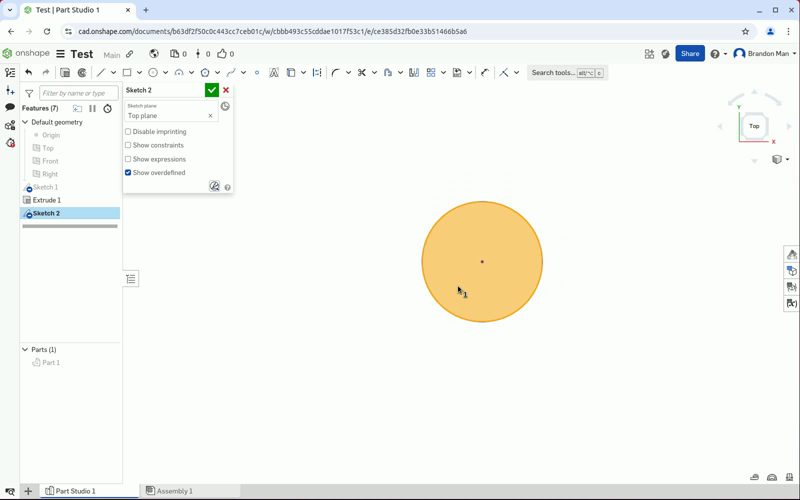
scroll(-6)
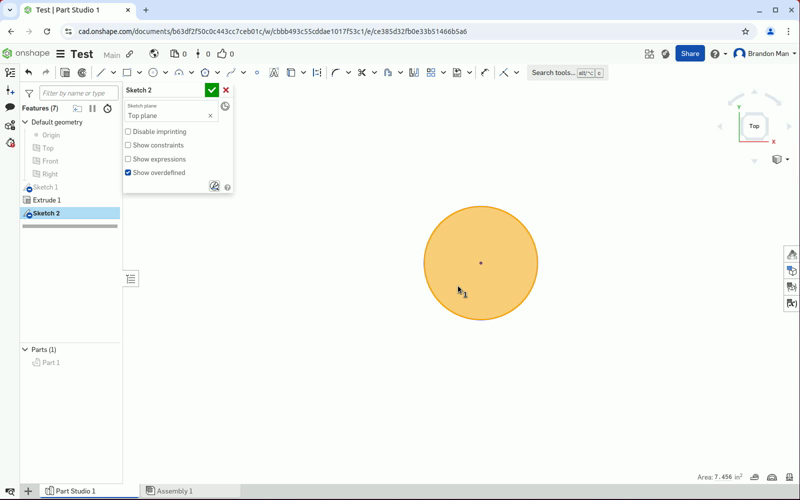
scroll(-6)
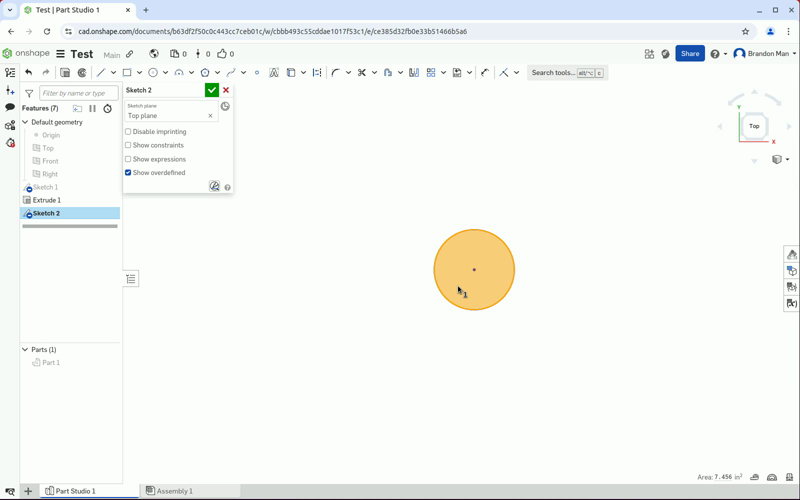
scroll(-6)
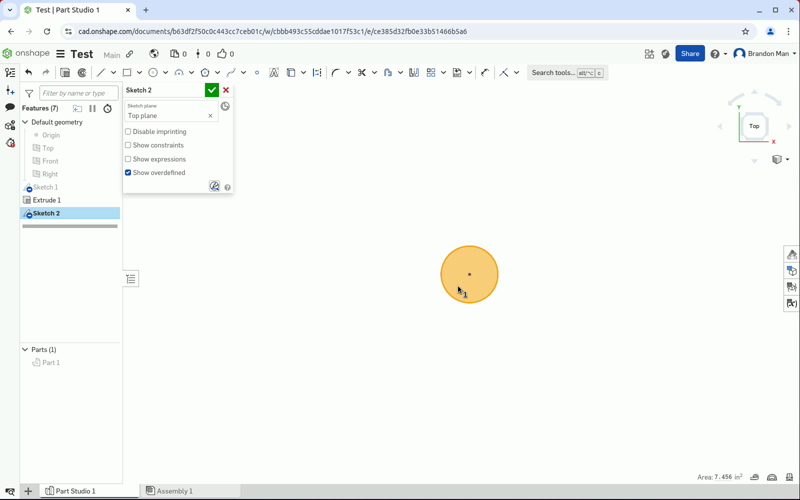
scroll(-6)
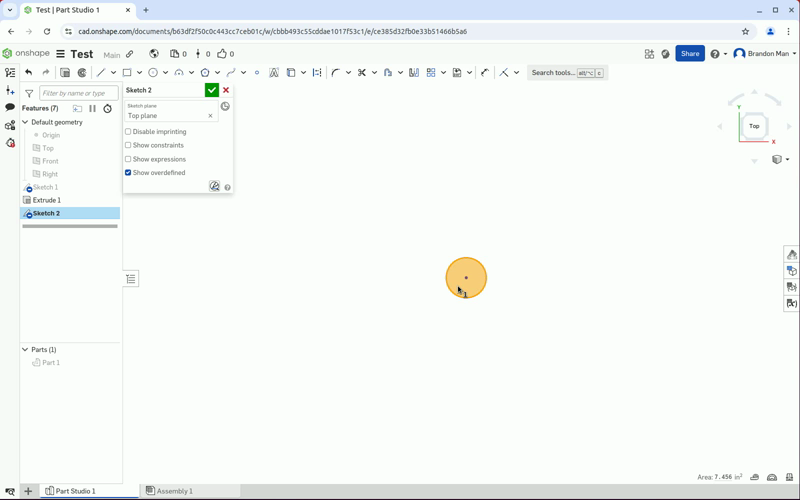
scroll(-6)
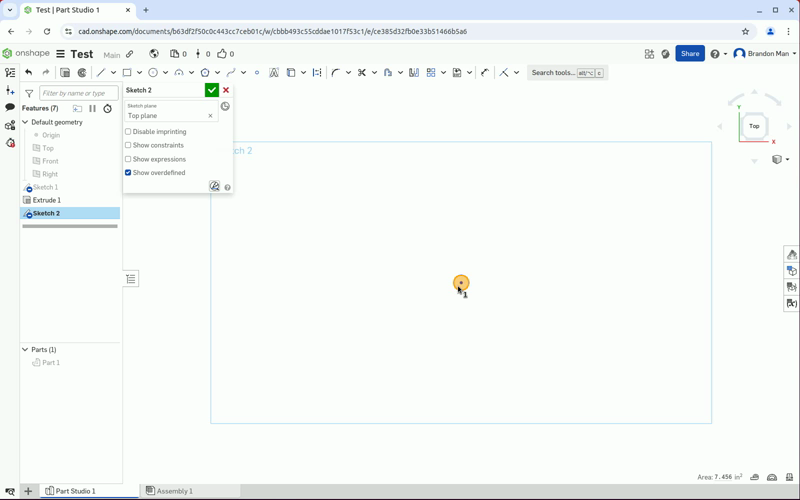
mouse_move(73, 352)
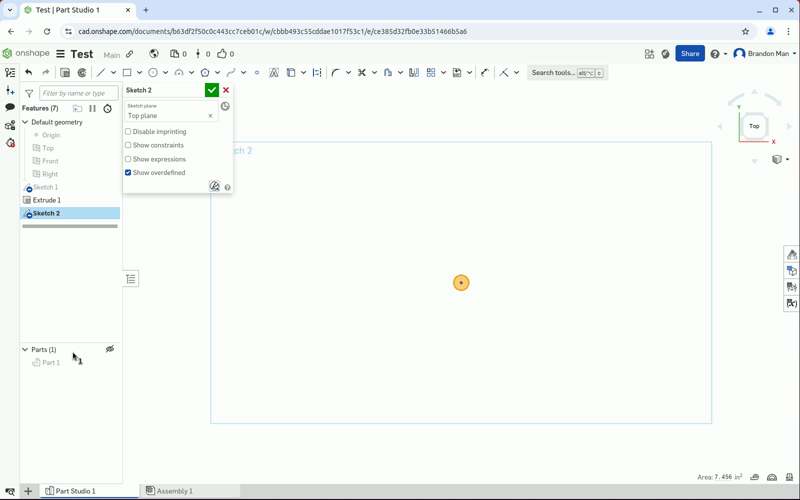
key(shift+y)
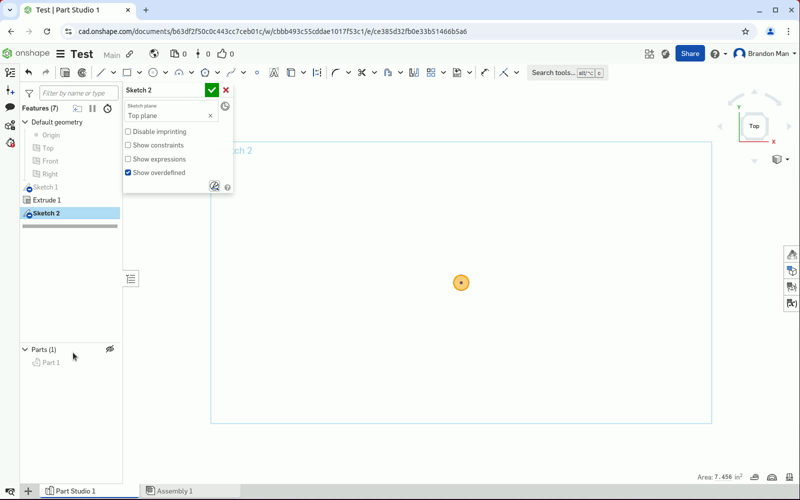
key(shift+e)
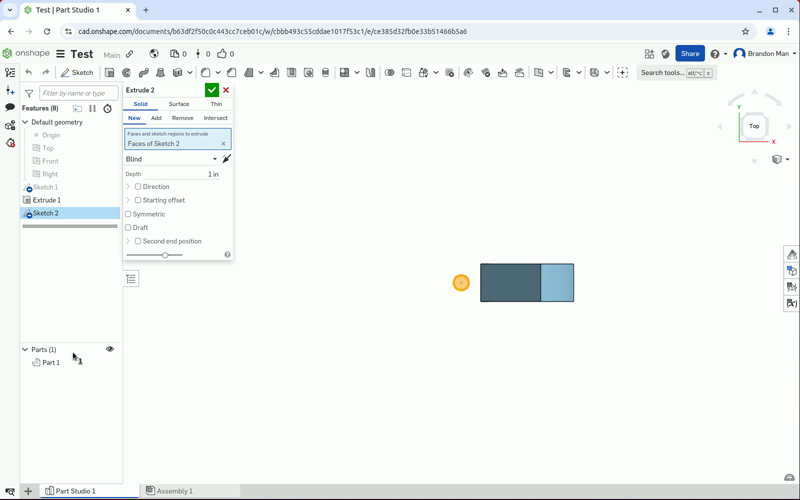
mouse_move(143, 106)
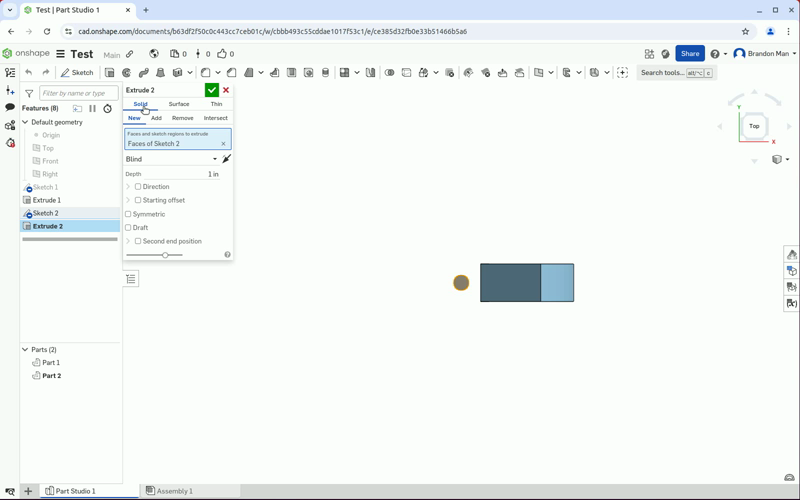
click(143, 106)
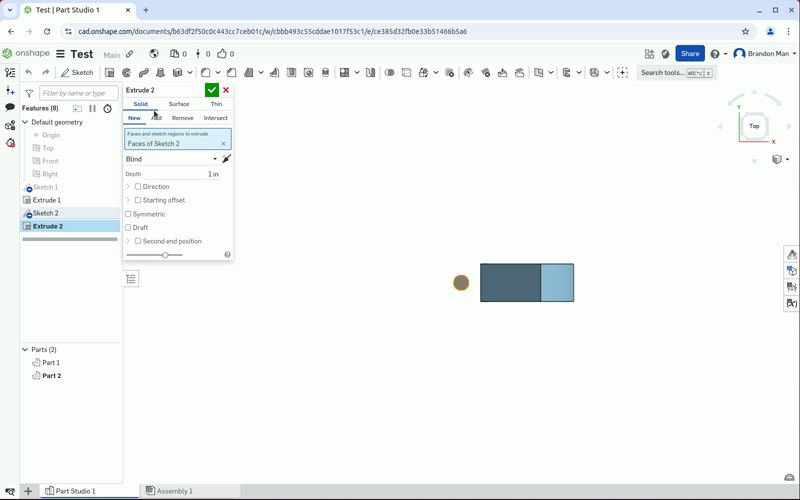
mouse_move(186, 120)
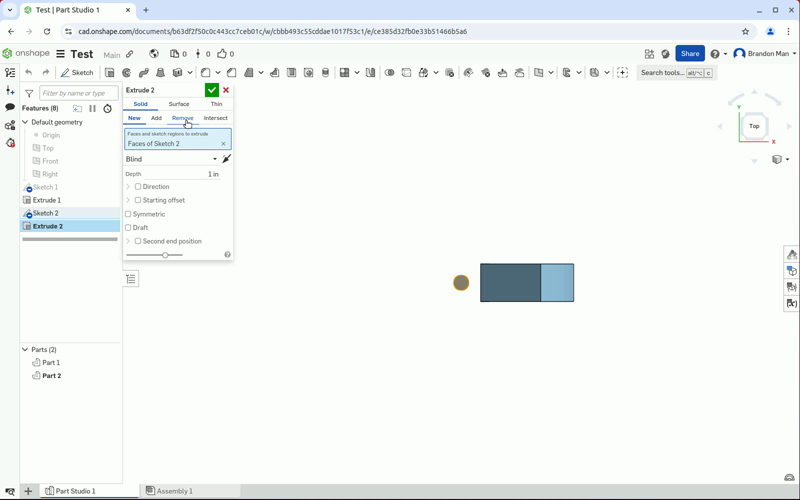
click(186, 120)
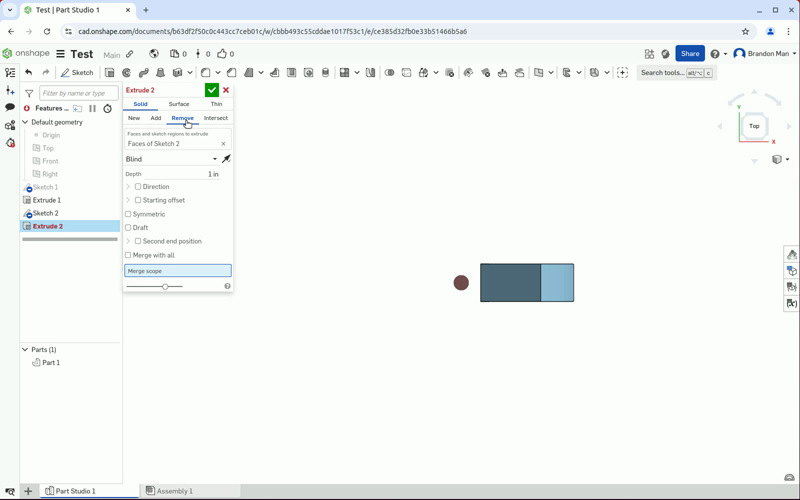
key(tab, 4)
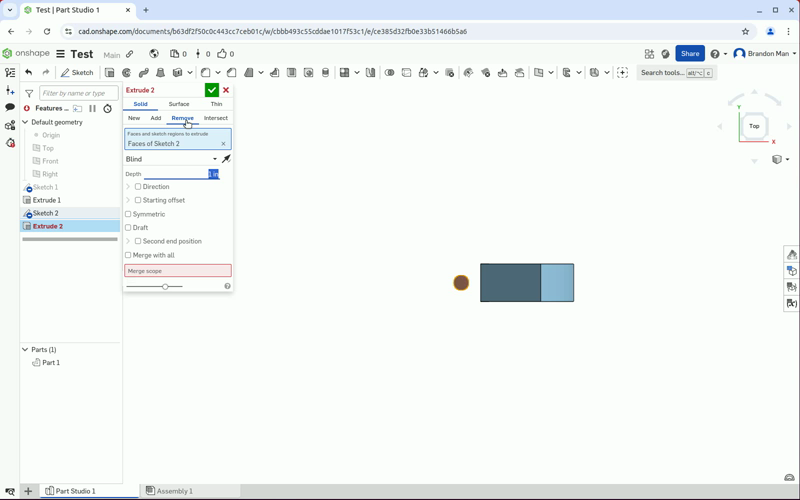
text(47.18)
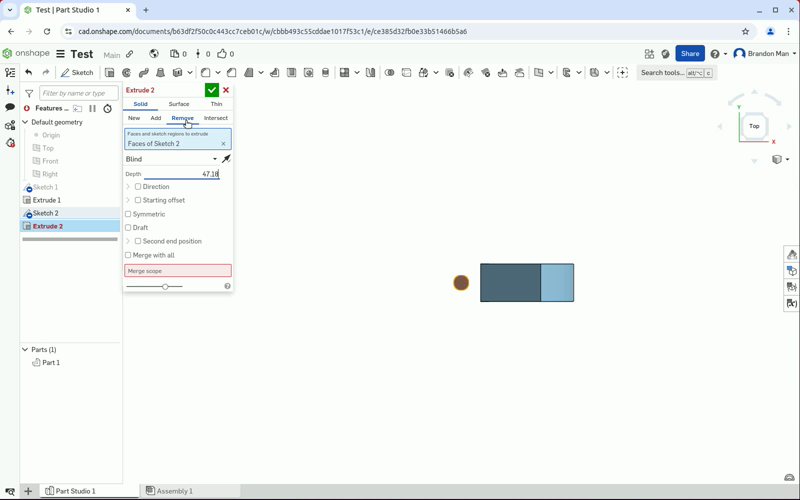
key(tab, 3)
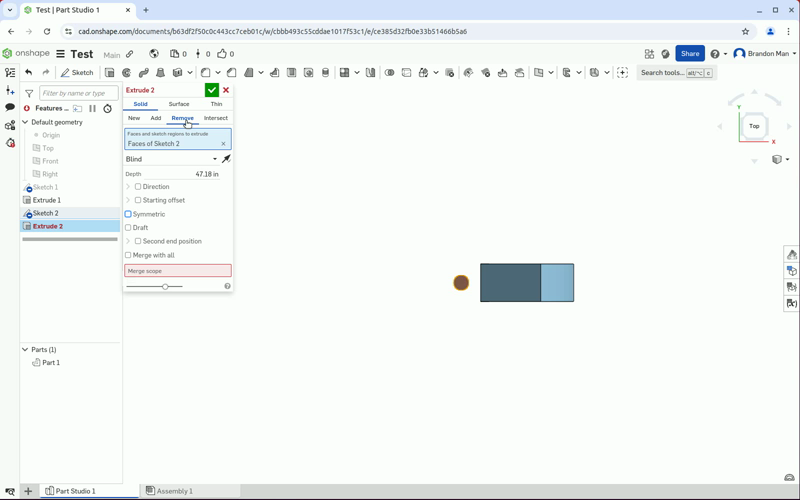
key(space)
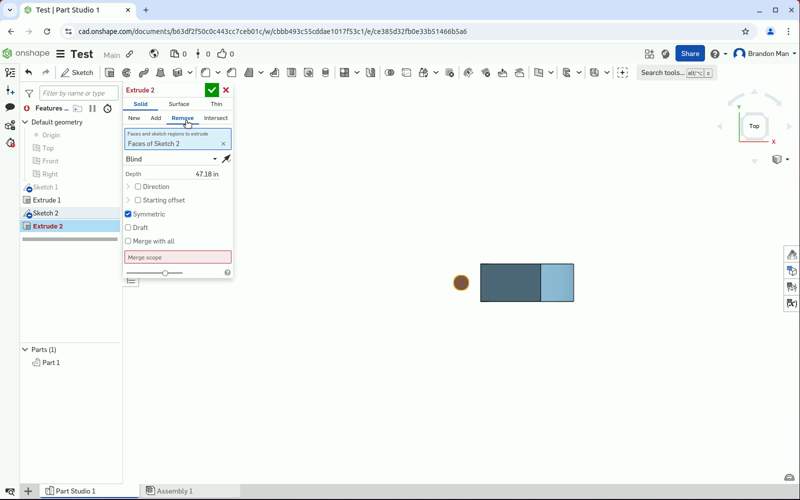
key(tab, 2)
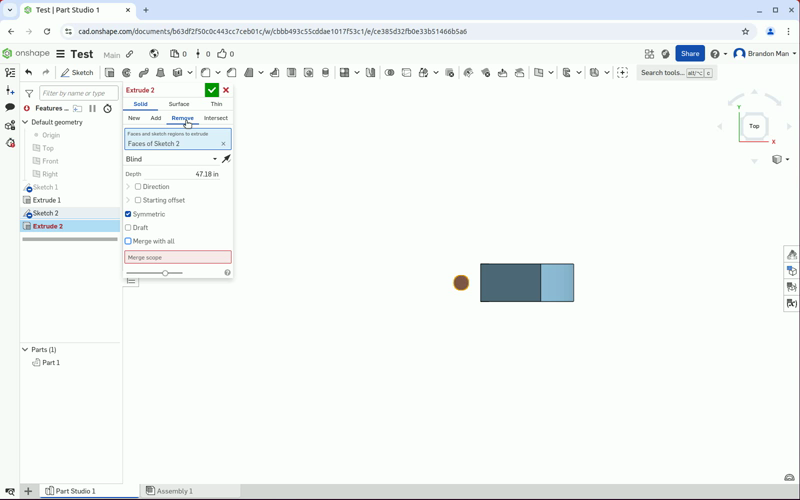
key(space)
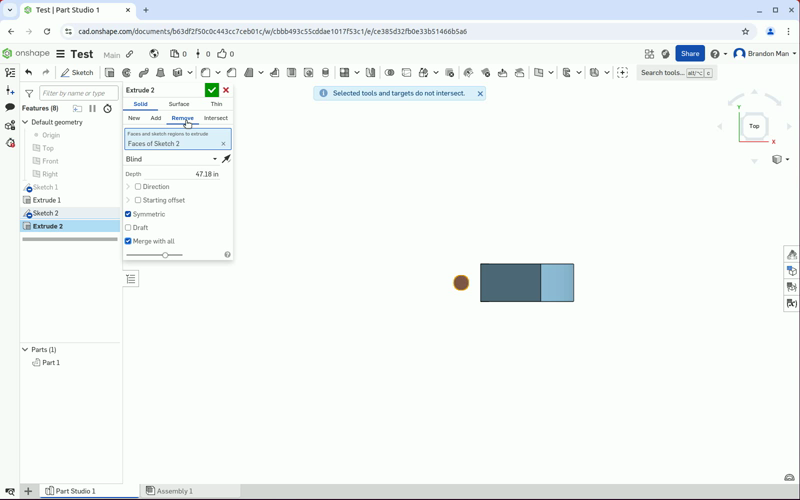
key(enter)
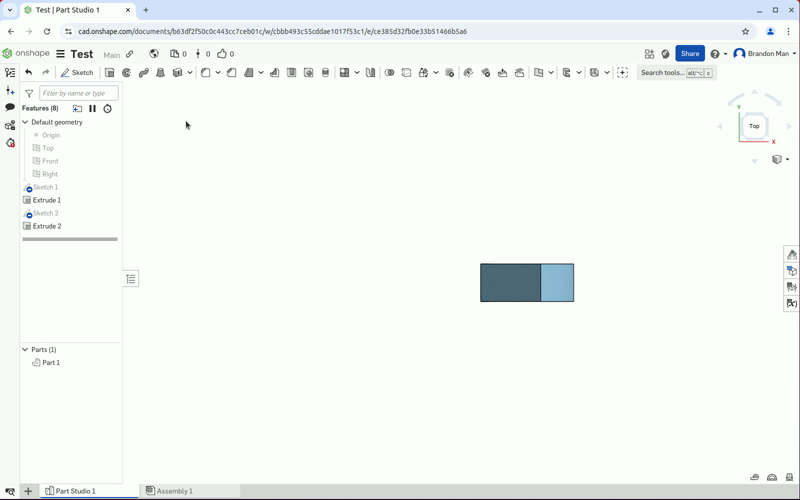
key(shift+h)
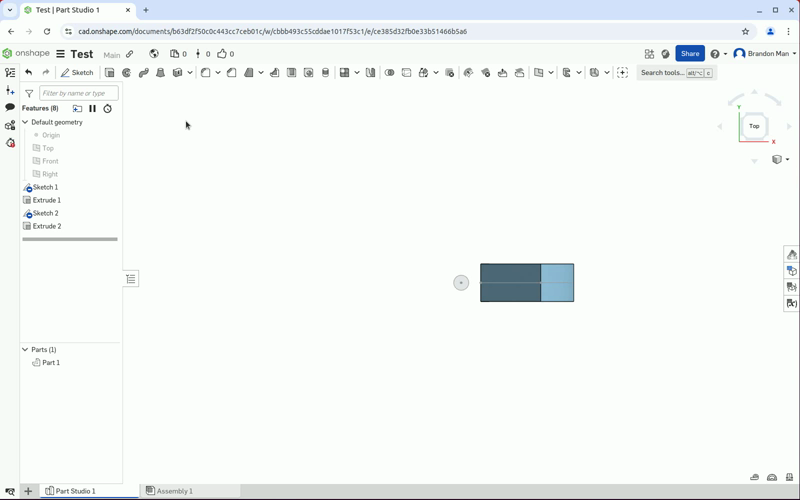
key(shift+h)
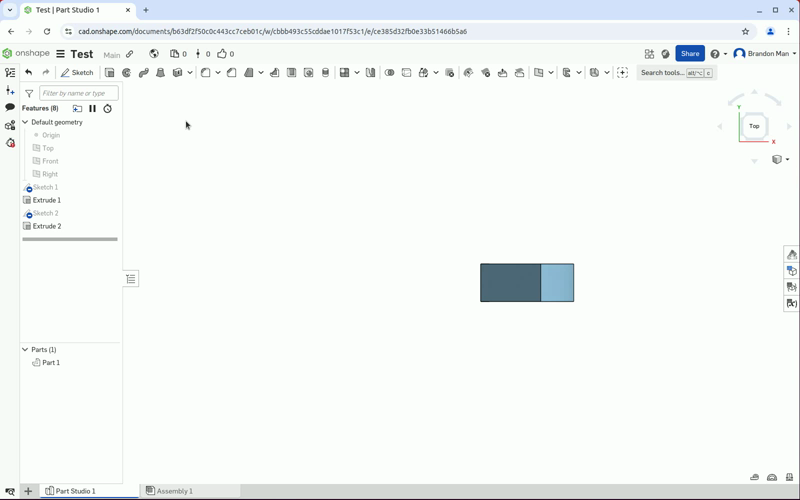
mouse_move(73, 189)
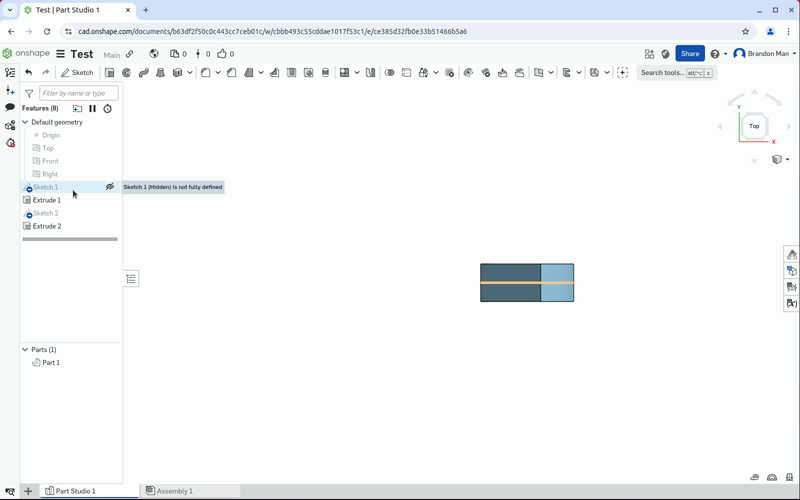
click(73, 189)
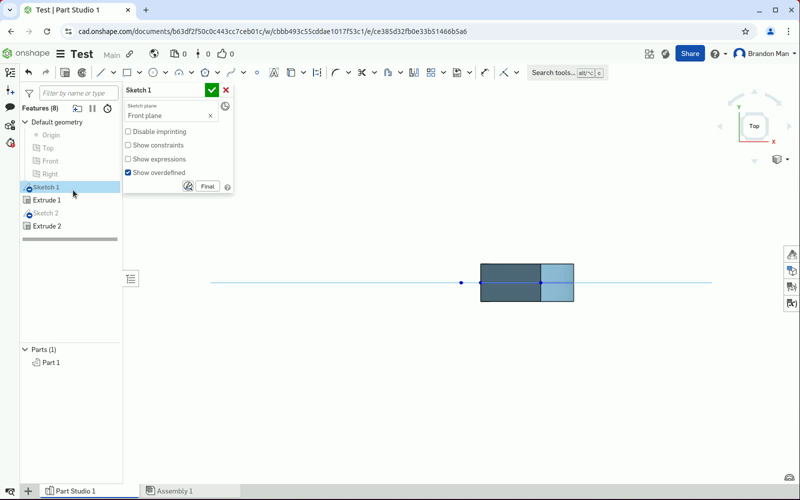
mouse_move(229, 92)
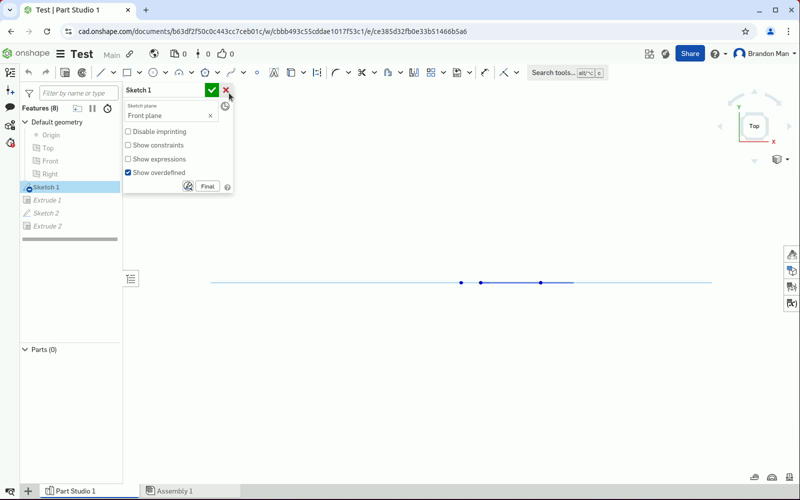
click(229, 92)
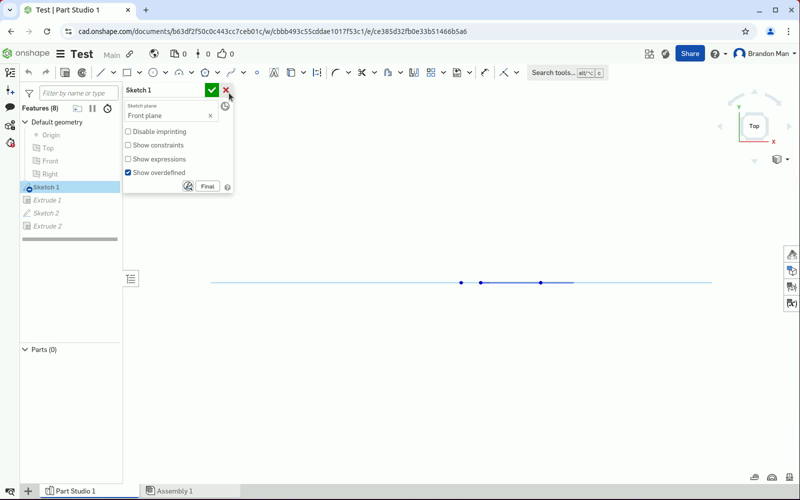
key(shift+s)
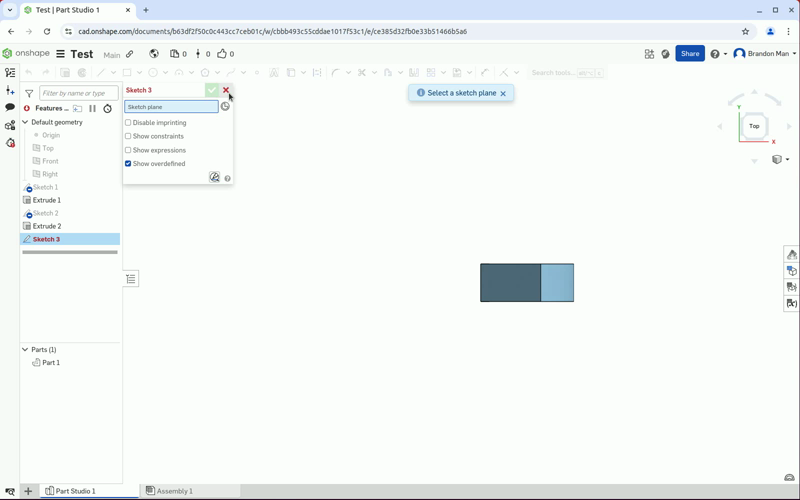
mouse_move(73, 150)
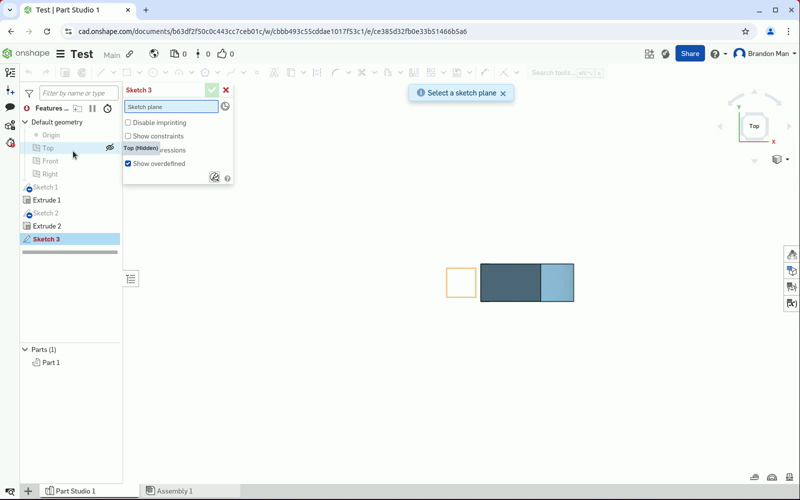
click(73, 150)
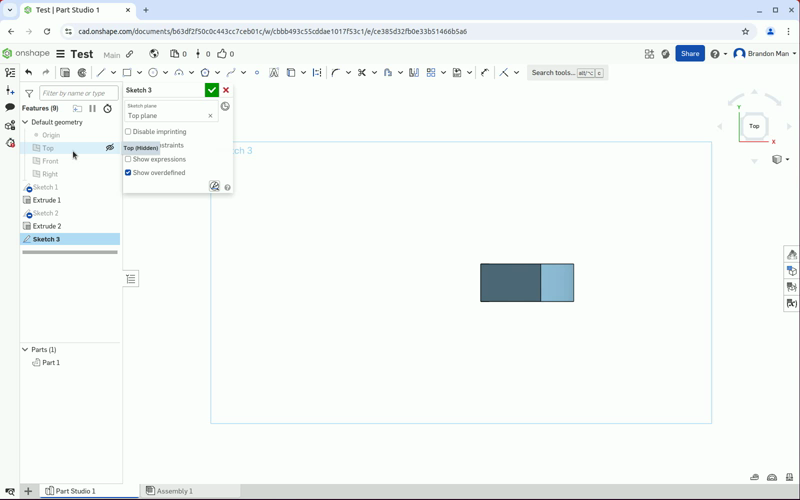
mouse_move(73, 352)
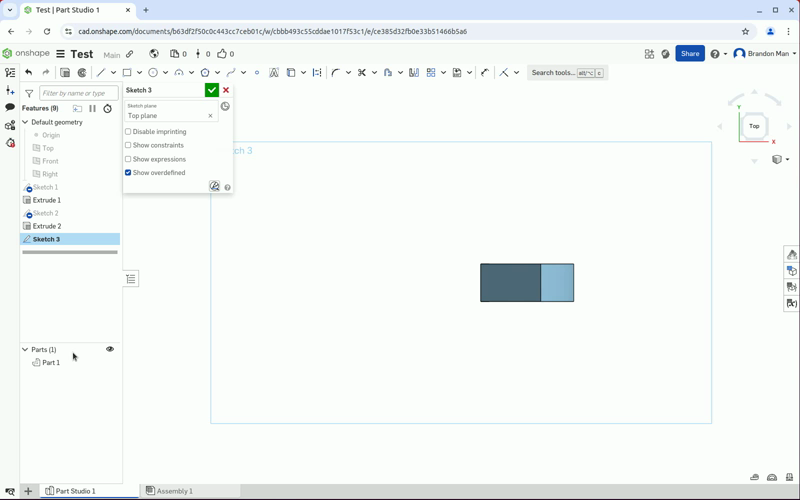
key(y)
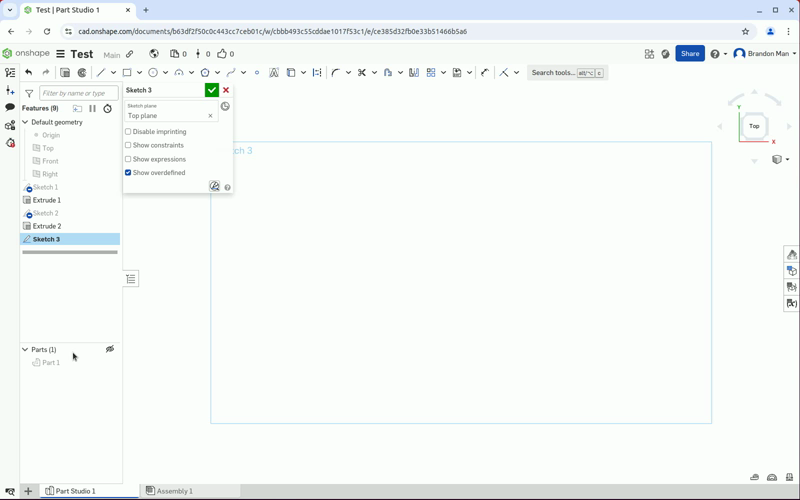
key(c)
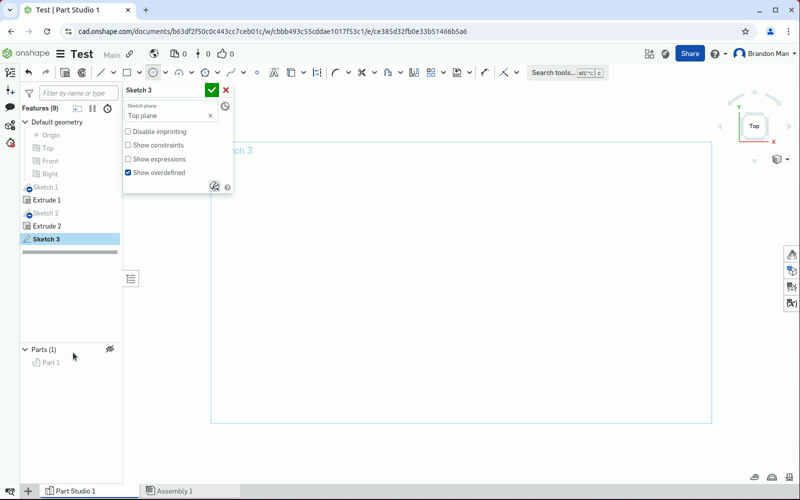
key_down(shift)
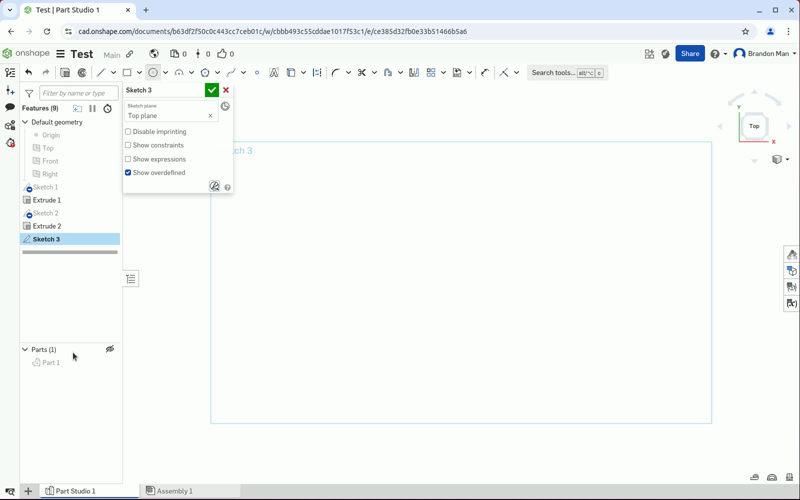
mouse_move(461, 282)
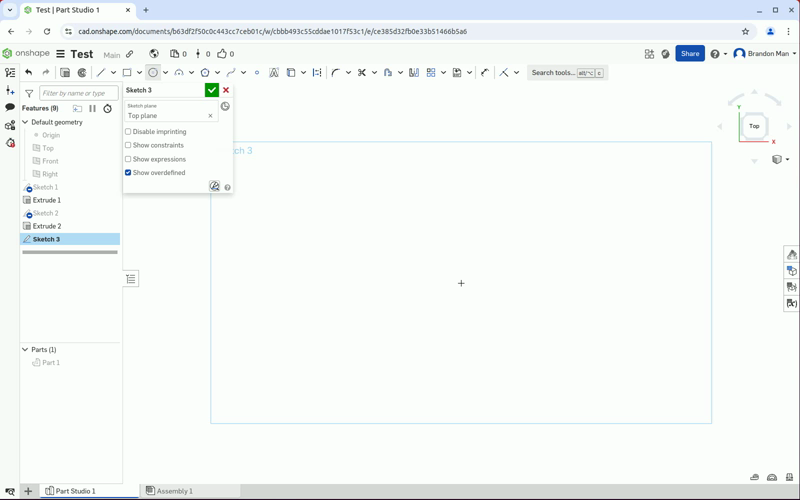
click(461, 282)
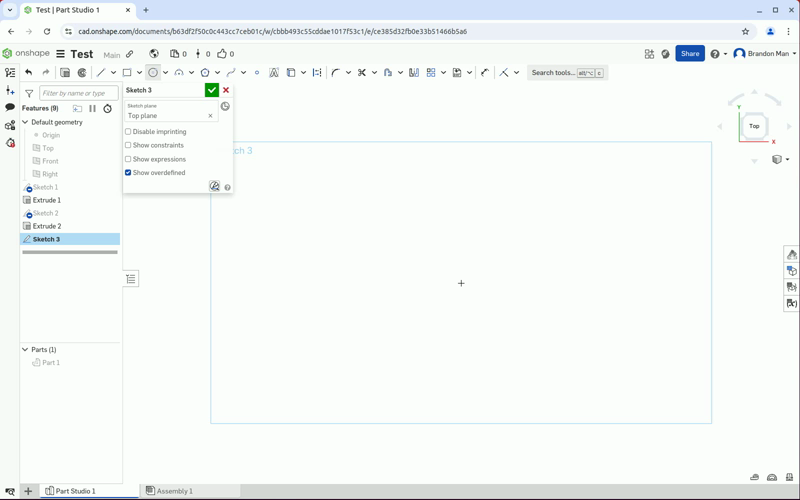
key_up(shift)
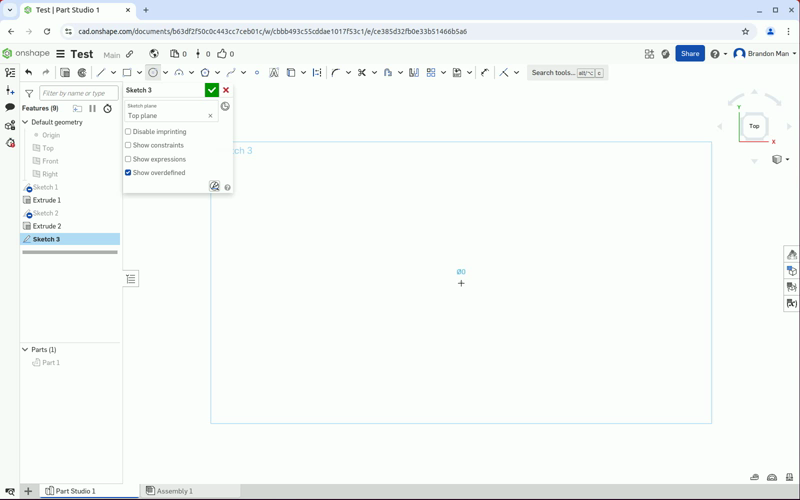
mouse_move(471, 282)
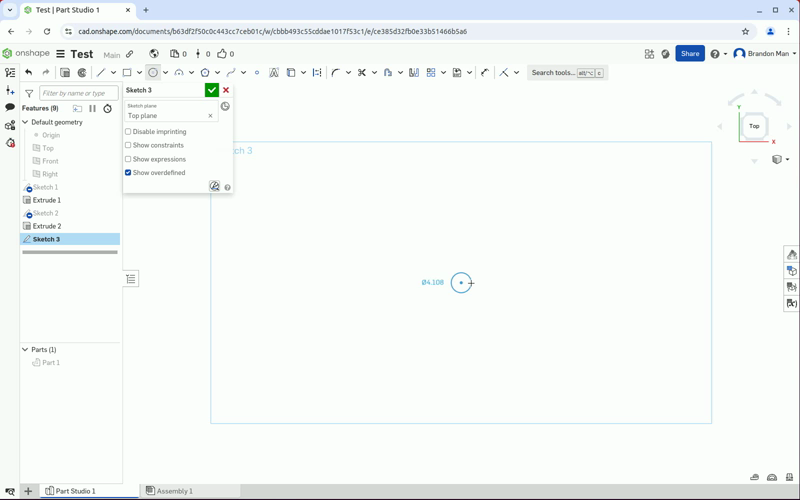
click(471, 282)
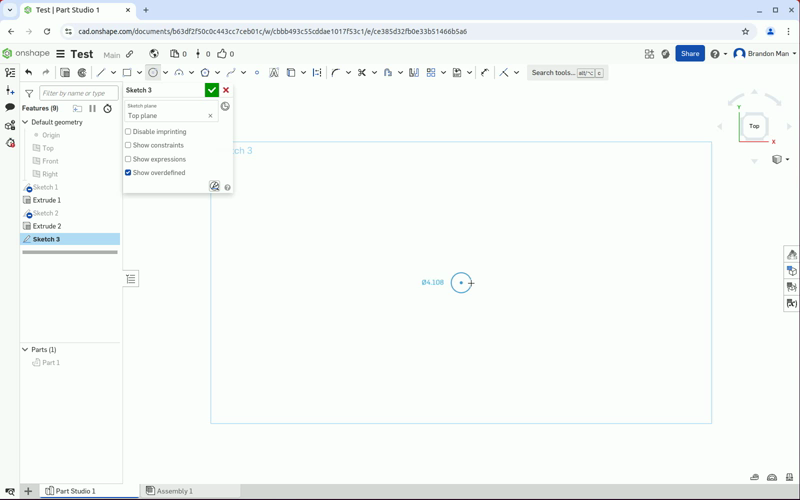
key(esc)
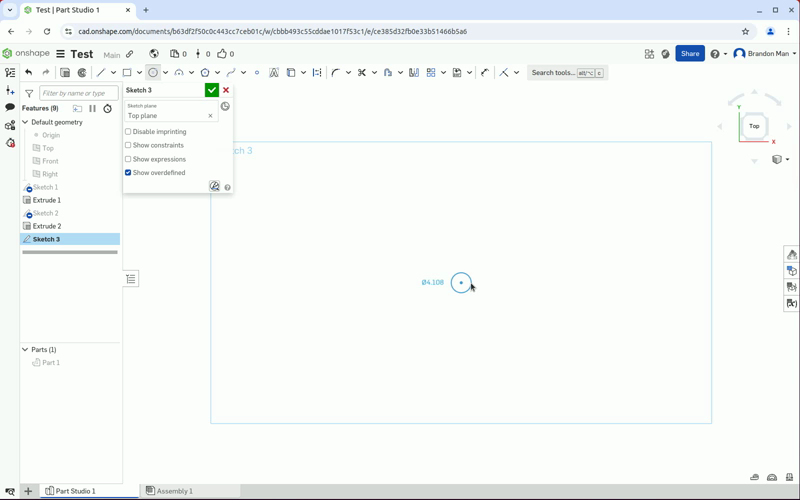
mouse_move(464, 291)
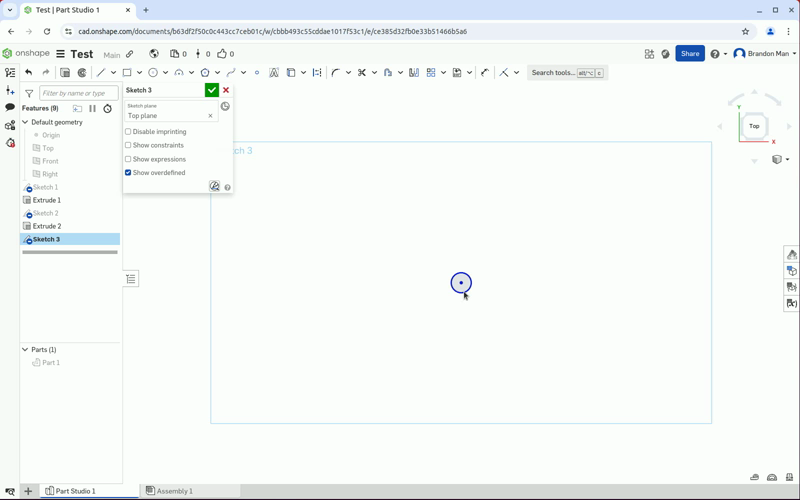
scroll(6)
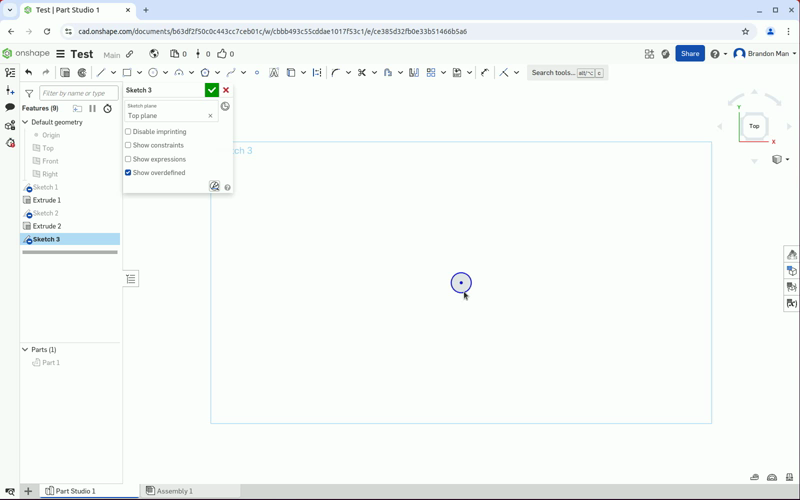
scroll(6)
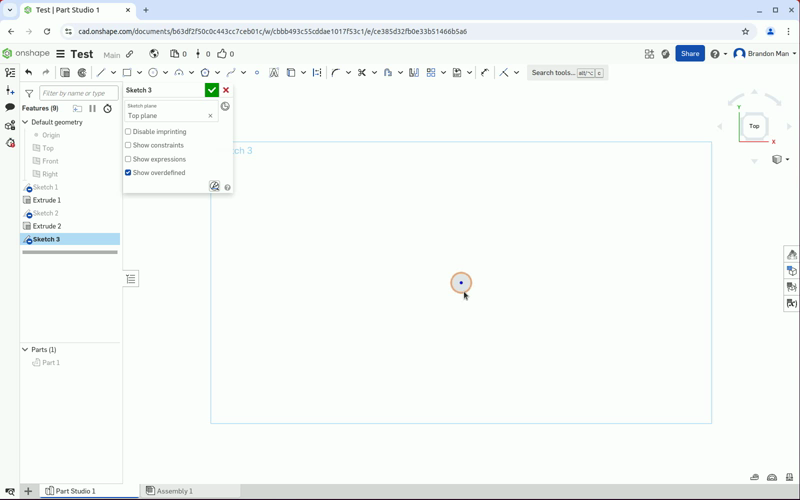
scroll(6)
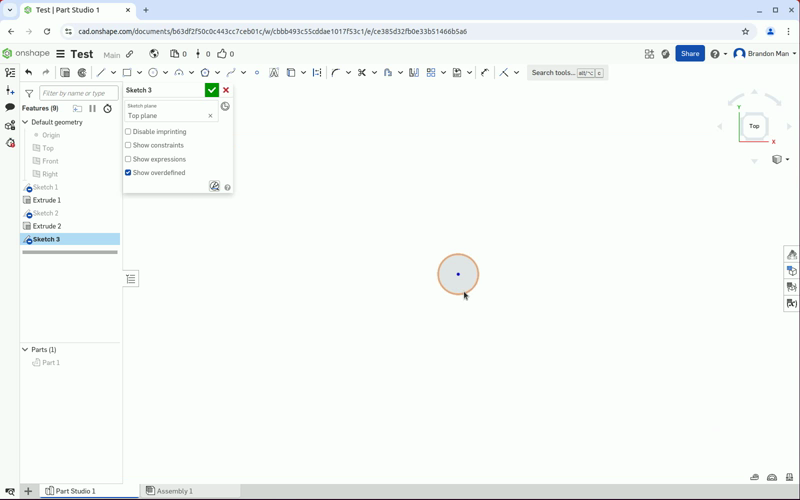
scroll(6)
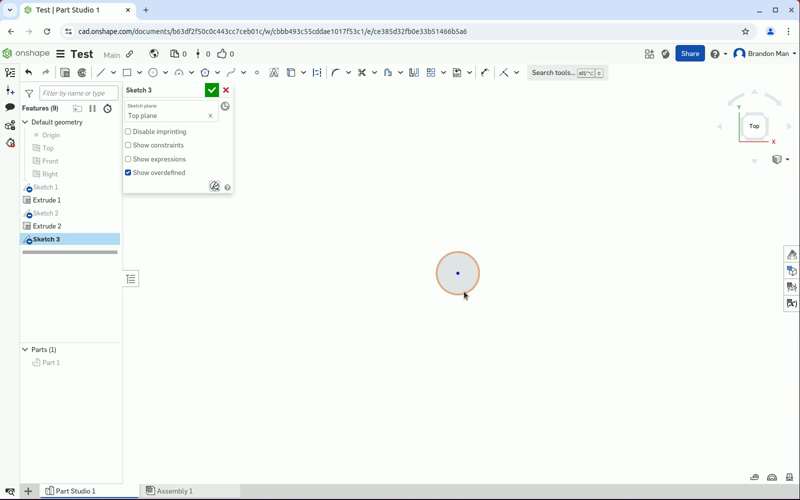
scroll(6)
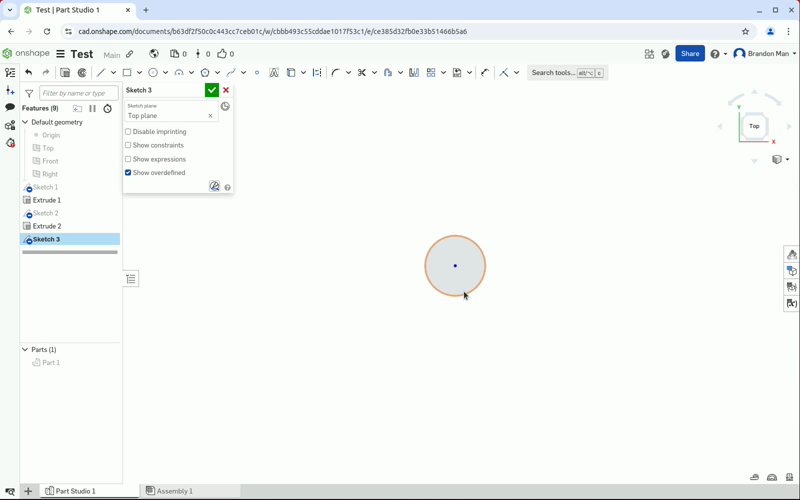
scroll(6)
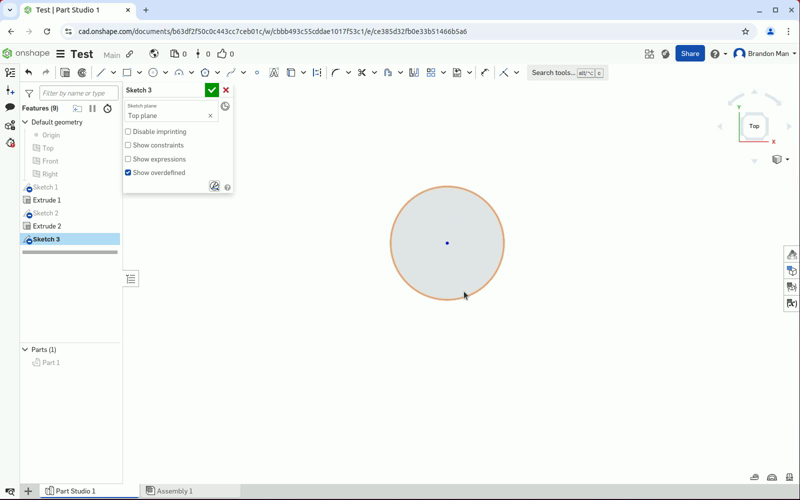
scroll(6)
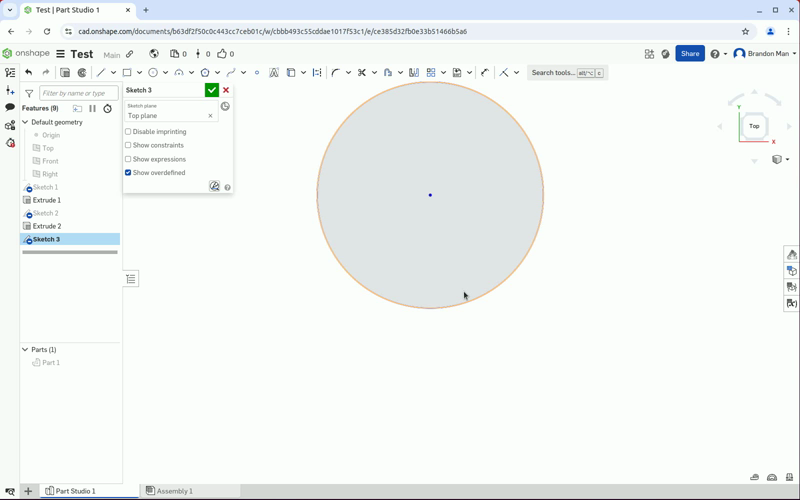
click(464, 291)
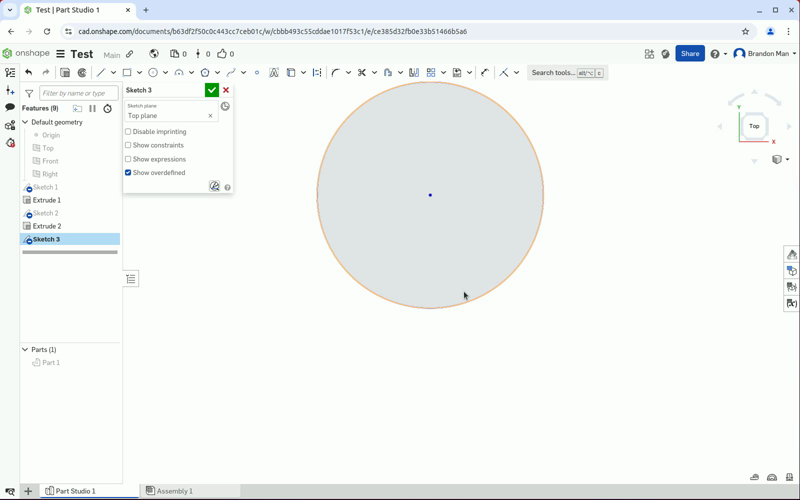
scroll(-6)
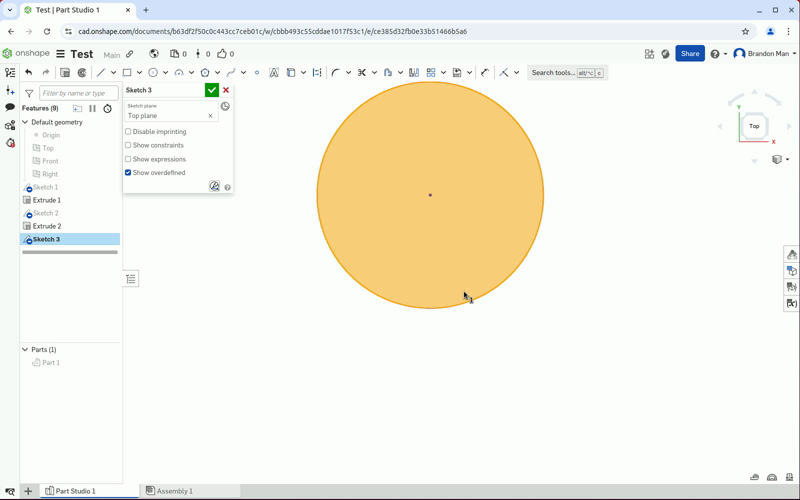
scroll(-6)
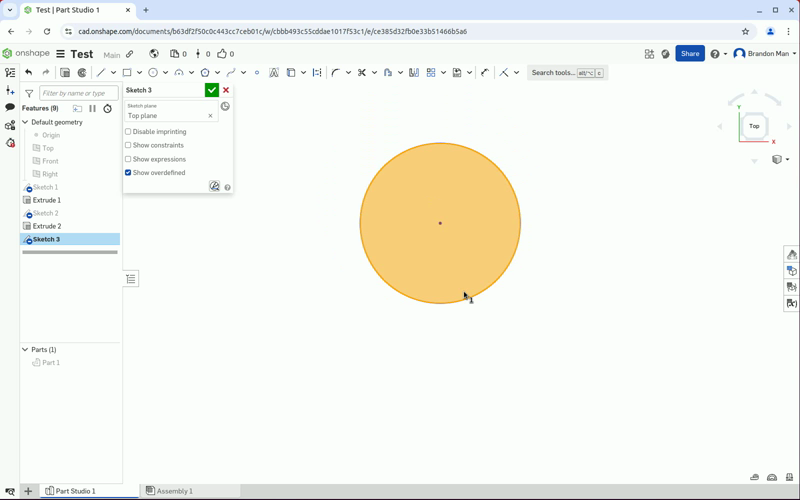
scroll(-6)
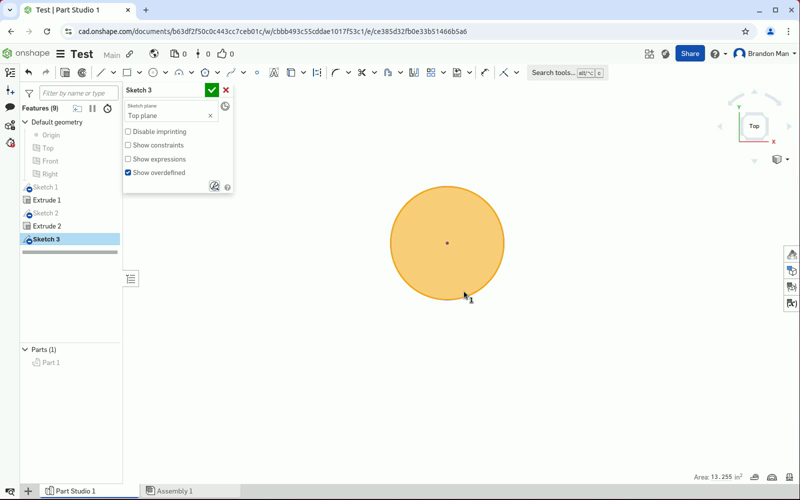
scroll(-6)
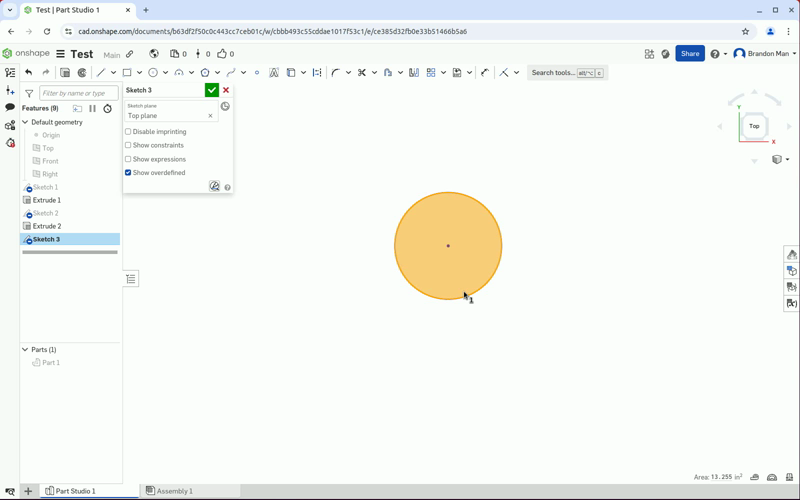
scroll(-6)
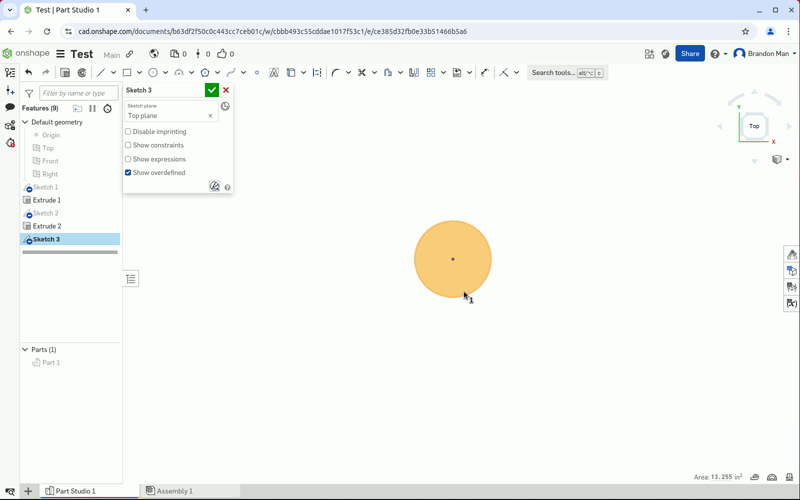
scroll(-6)
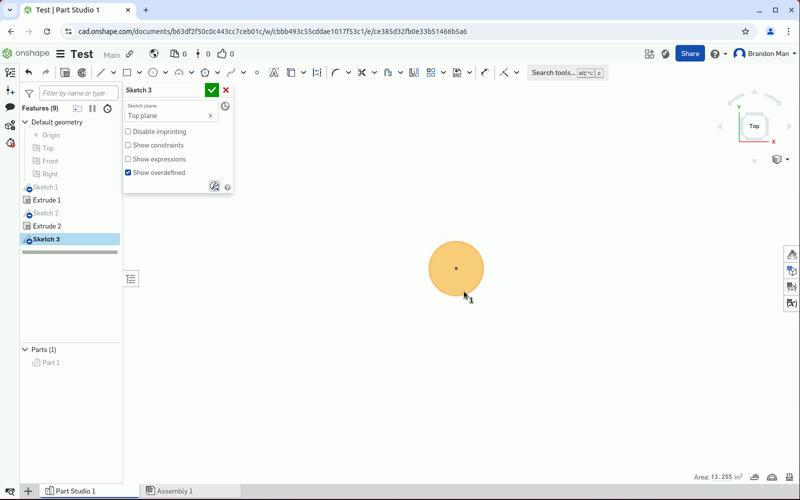
scroll(-6)
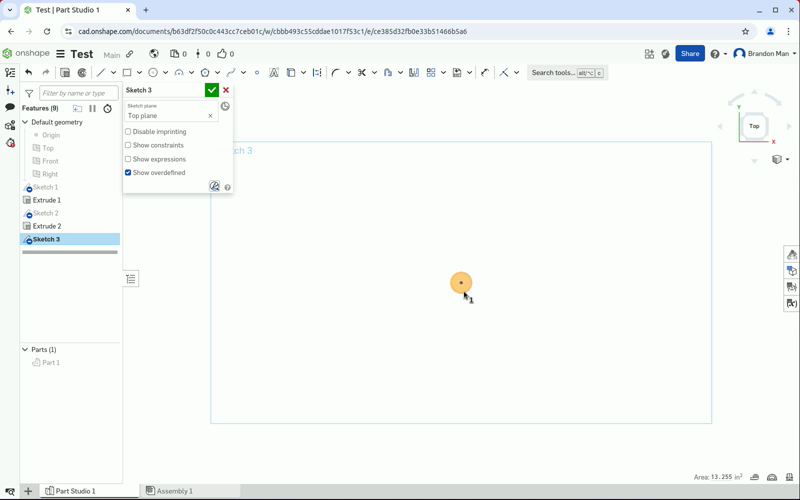
mouse_move(73, 352)
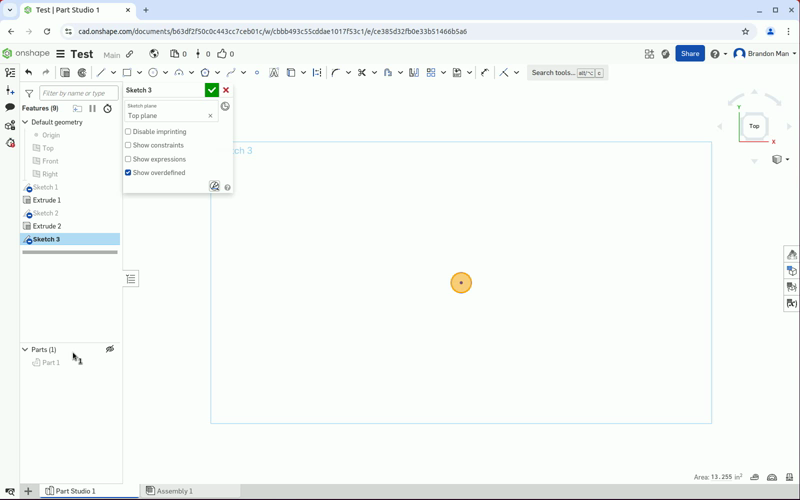
key(shift+y)
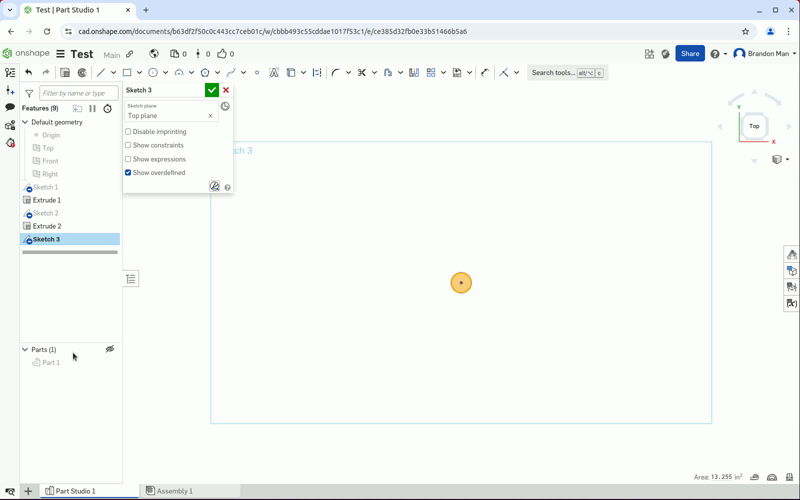
key(shift+e)
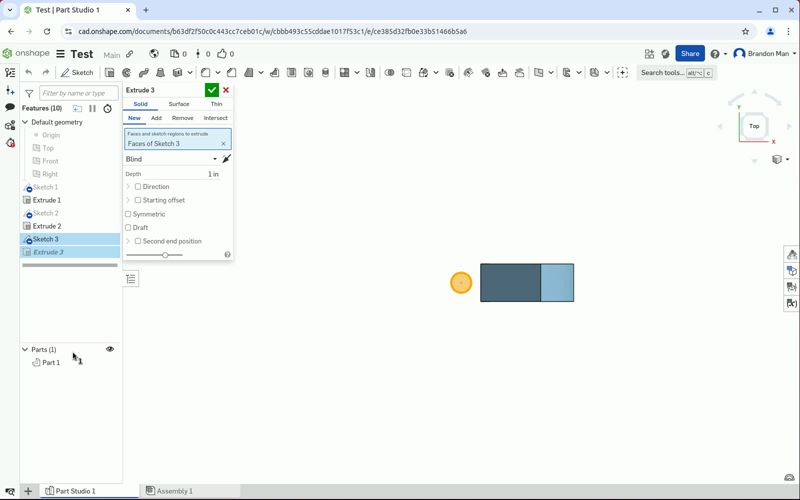
mouse_move(143, 106)
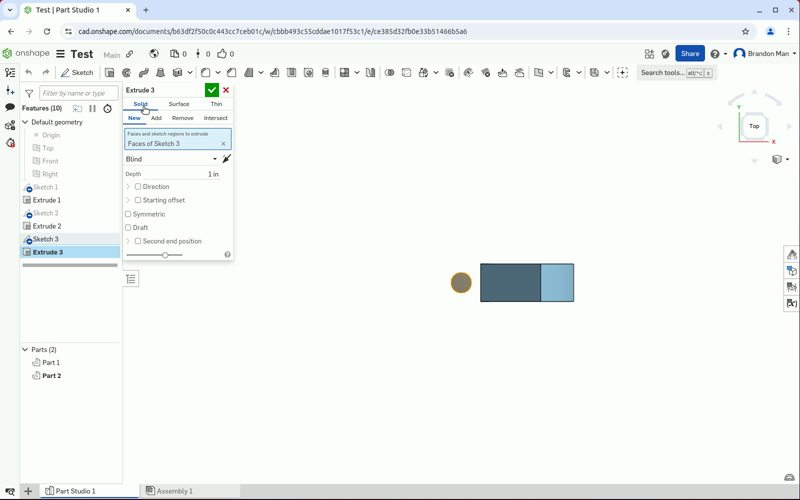
click(143, 106)
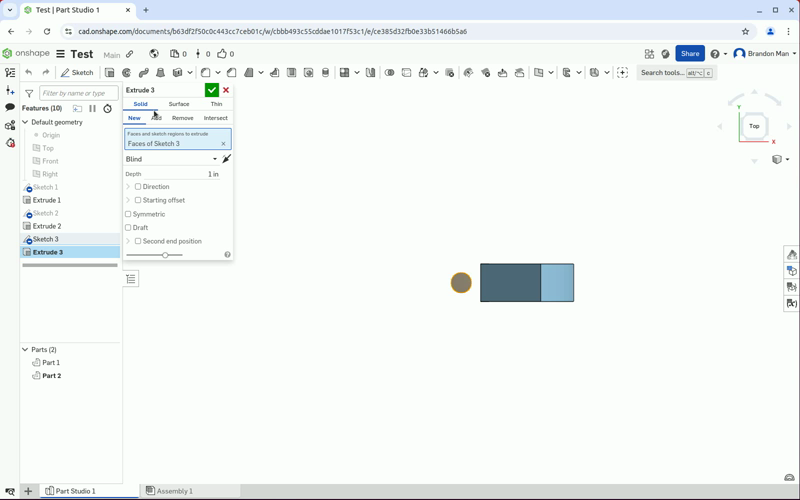
mouse_move(186, 120)
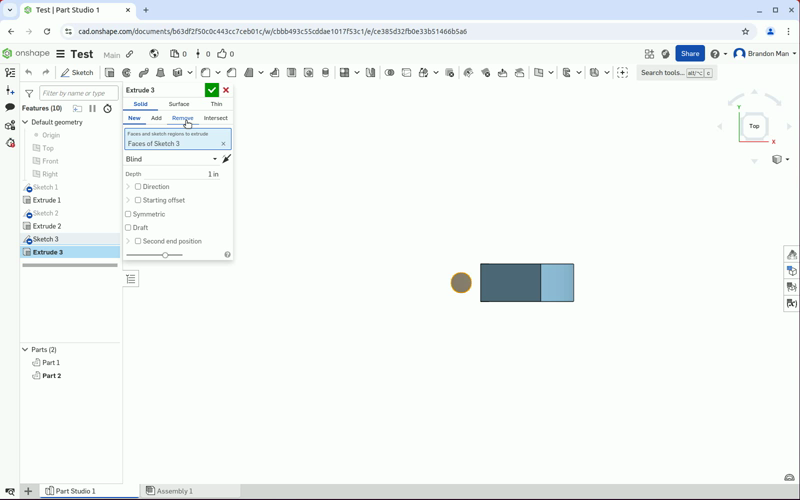
click(186, 120)
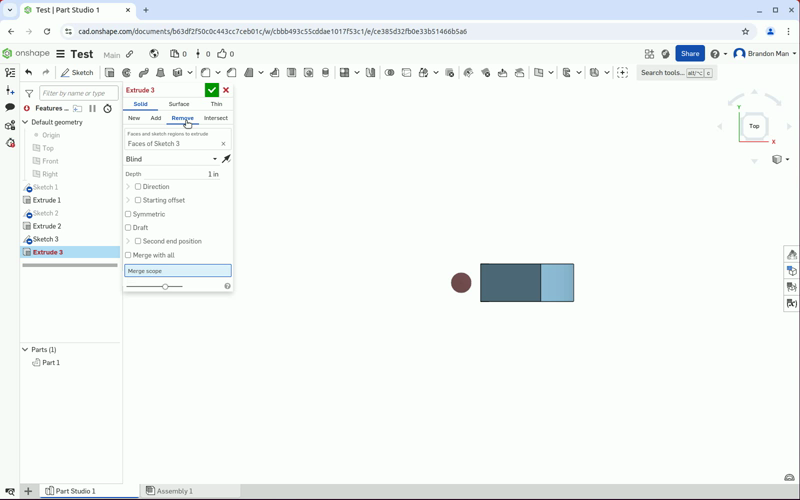
key(tab, 4)
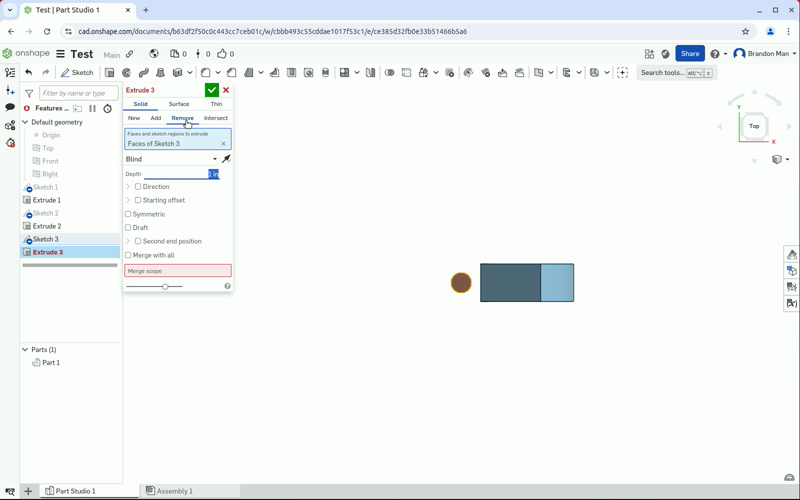
text(-21.182)
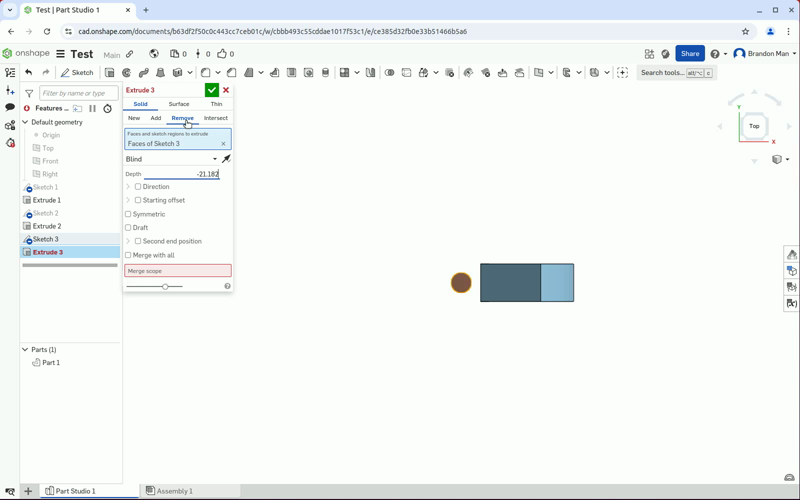
key(tab, 3)
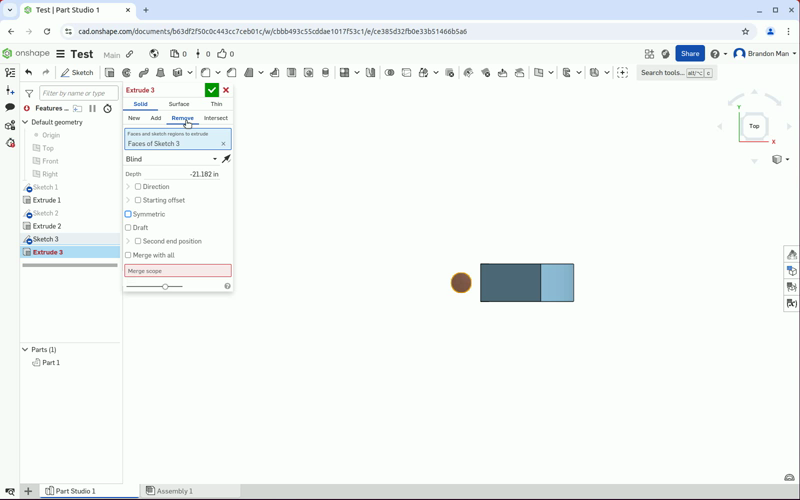
key(space)
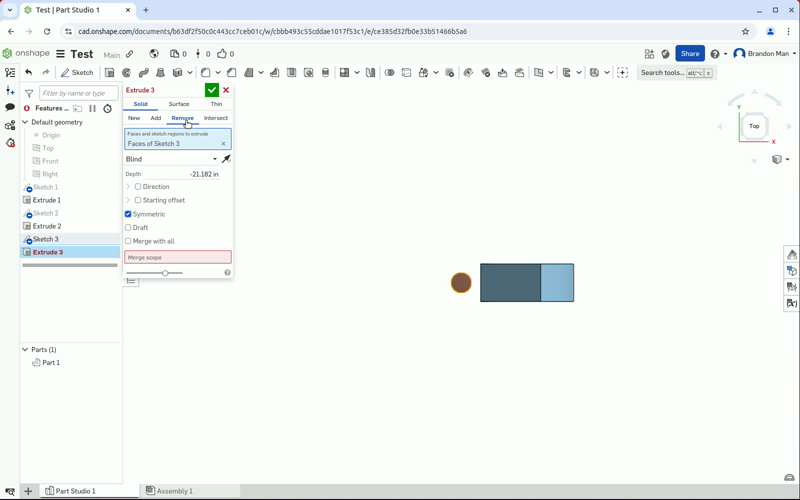
key(tab, 2)
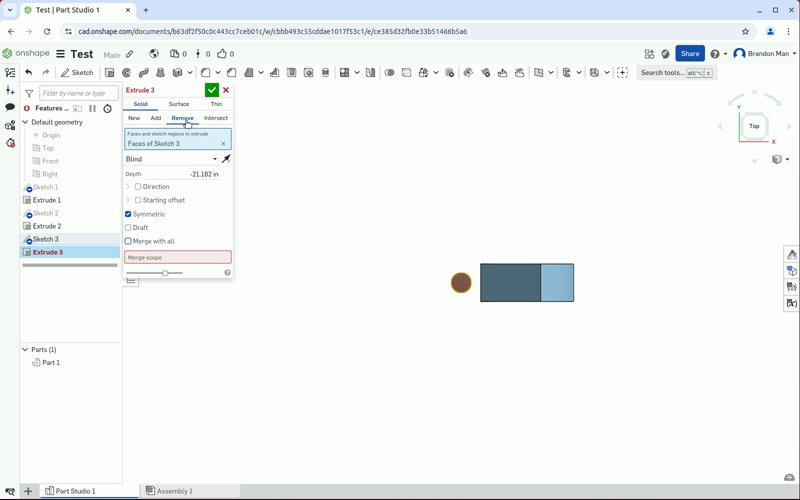
key(space)
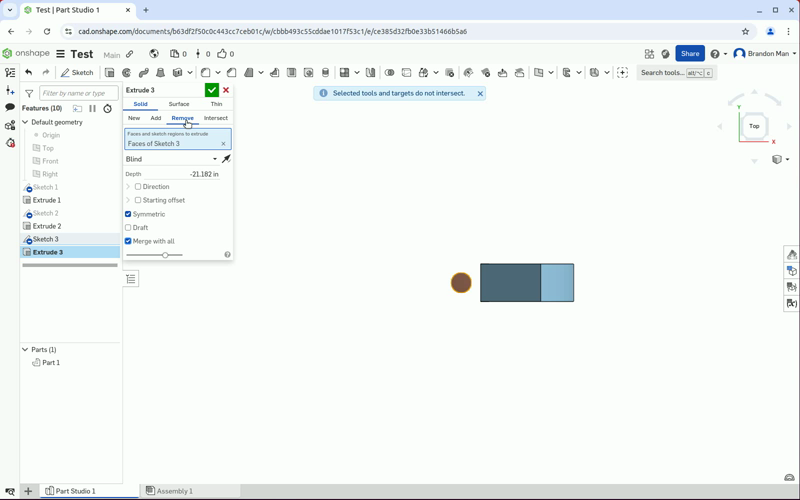
key(enter)
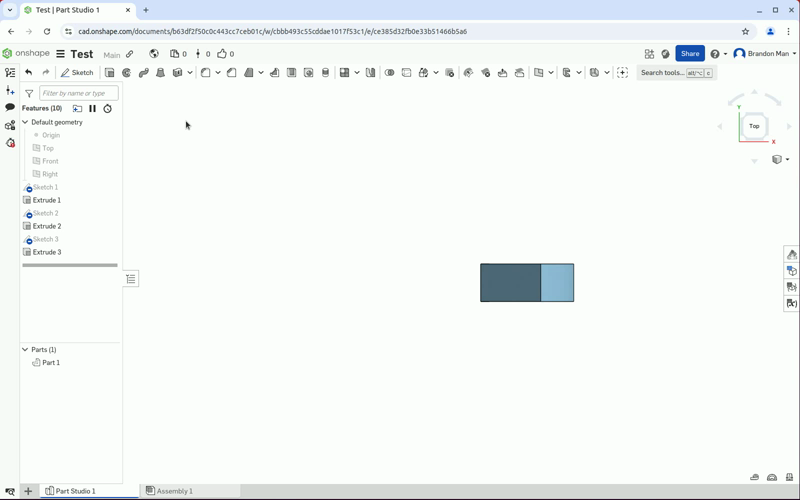
key(shift+h)
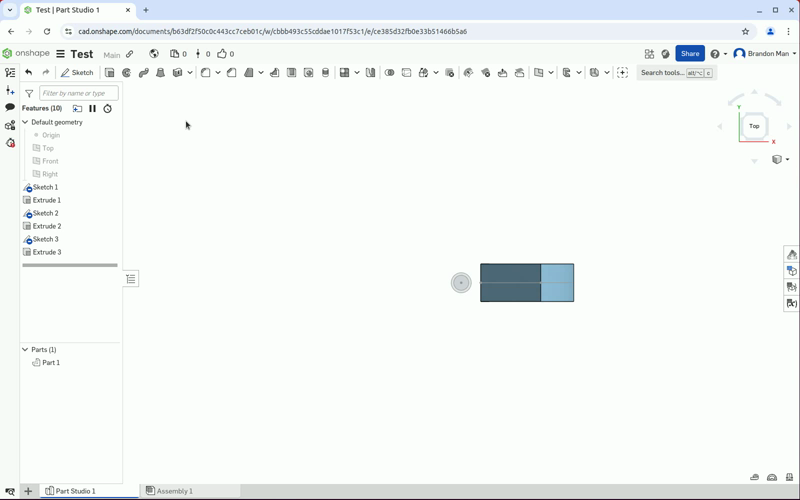
key(shift+h)
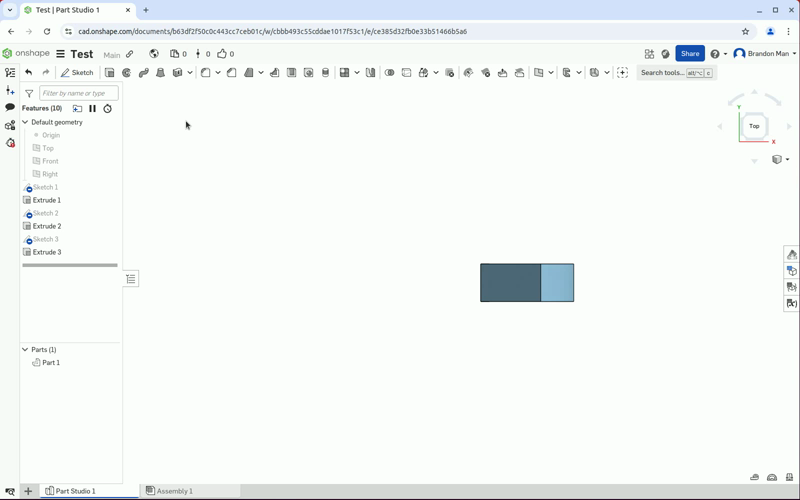
mouse_move(73, 189)
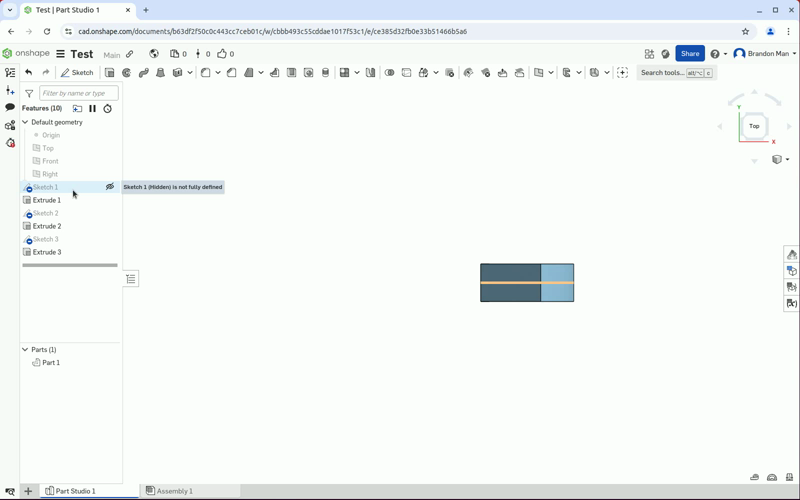
click(73, 189)
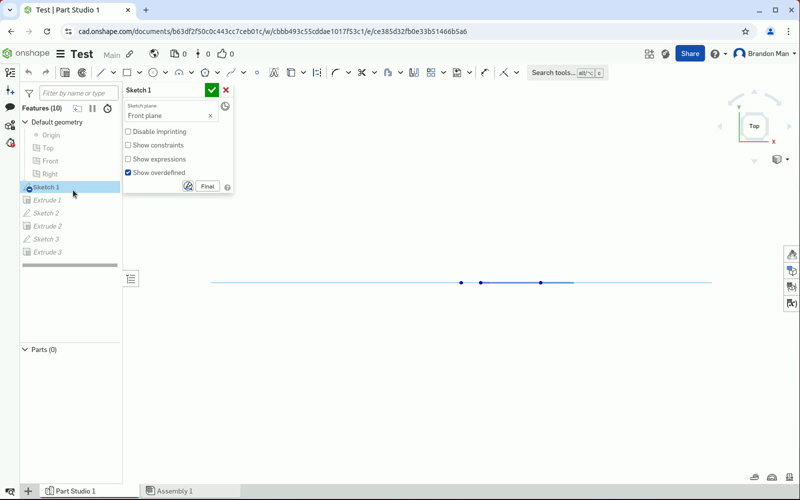
mouse_move(229, 92)
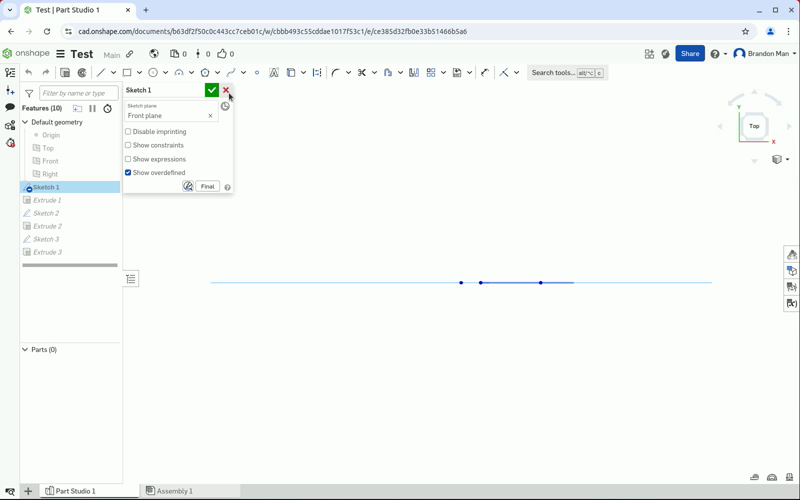
click(229, 92)
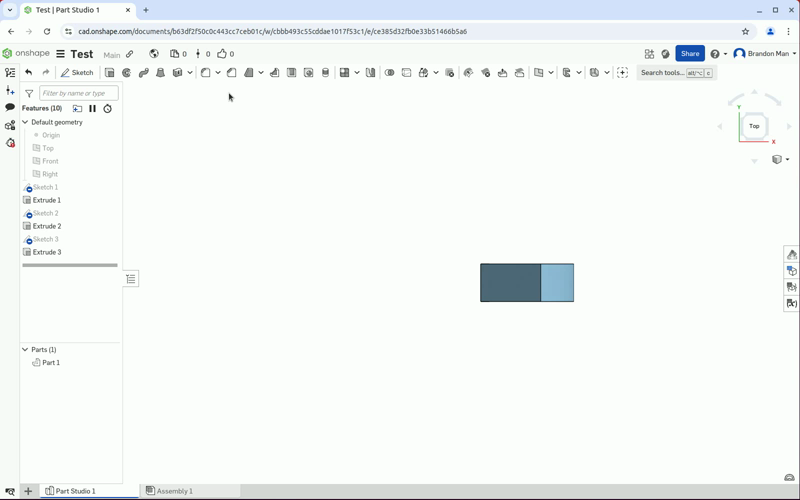
mouse_move(73, 352)
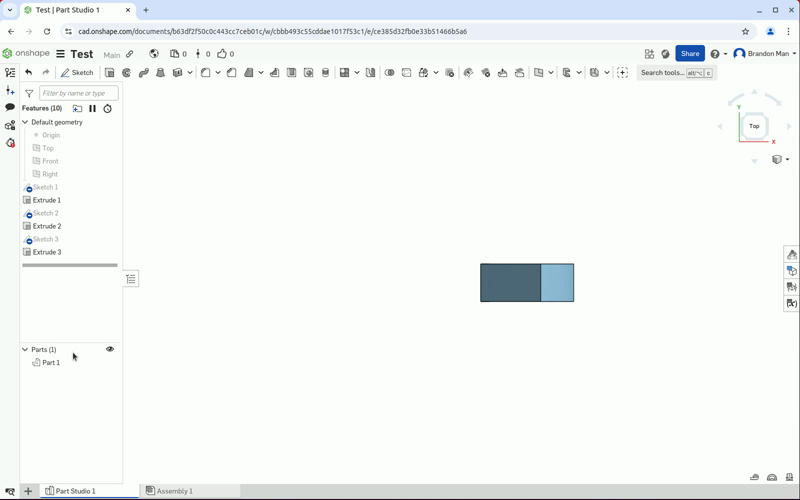
key(y)
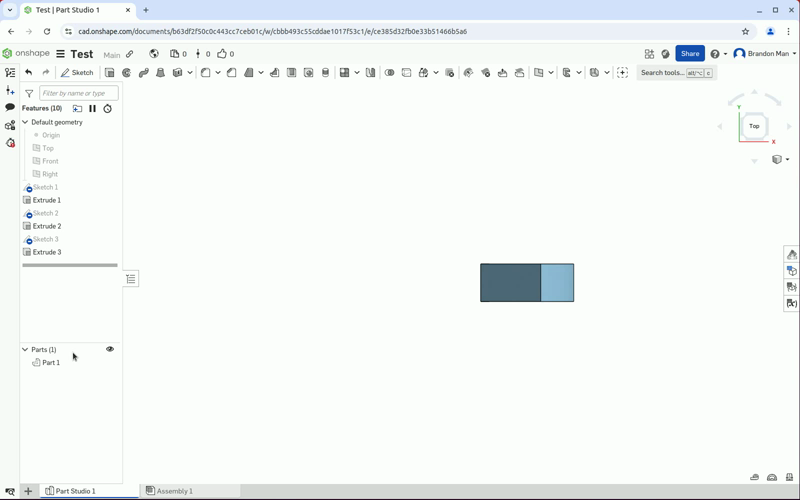
key(shift+p)
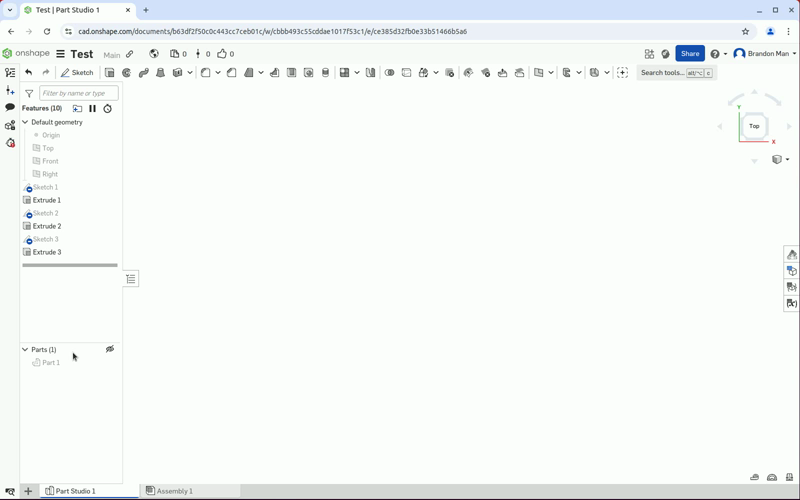
key(space)
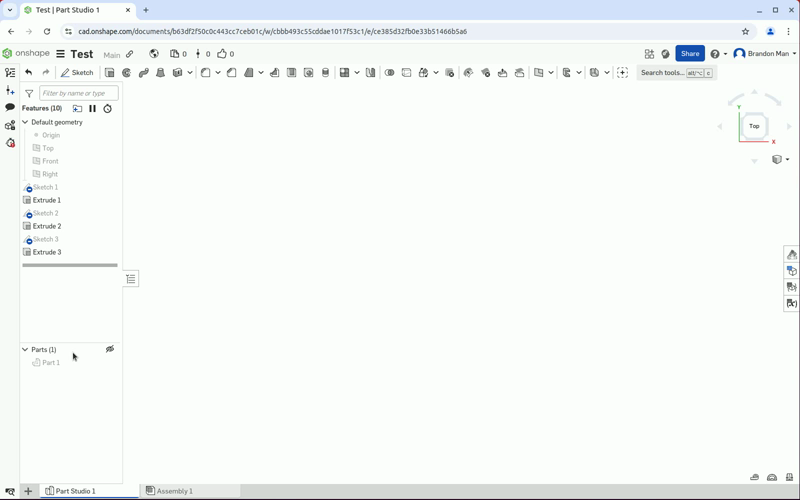
key_down(shift)
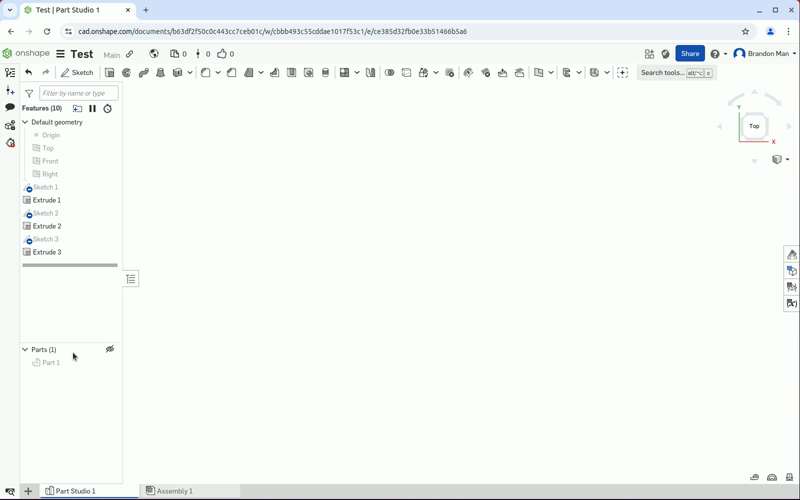
key(up)
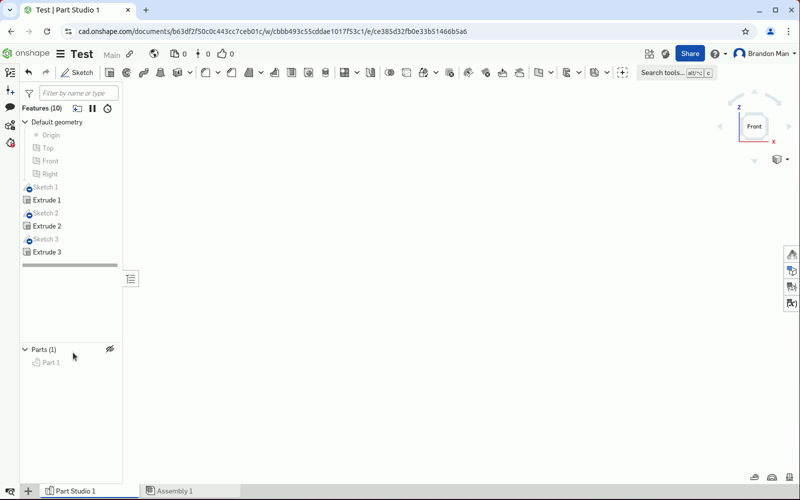
key_up(shift)
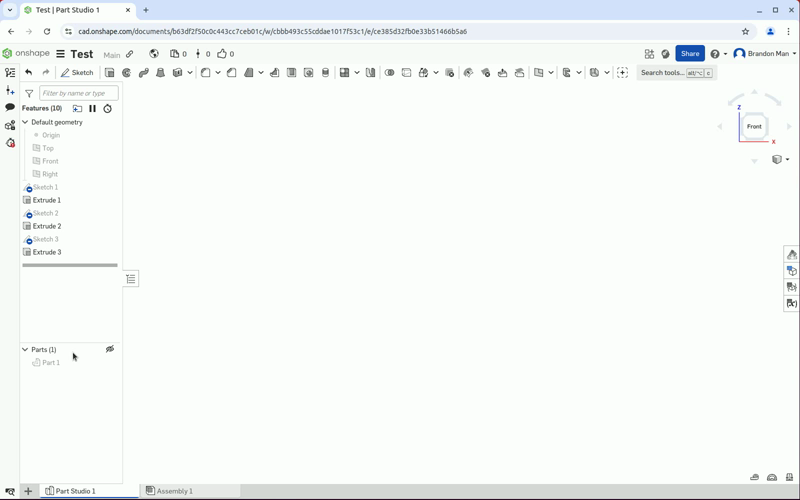
key(space)
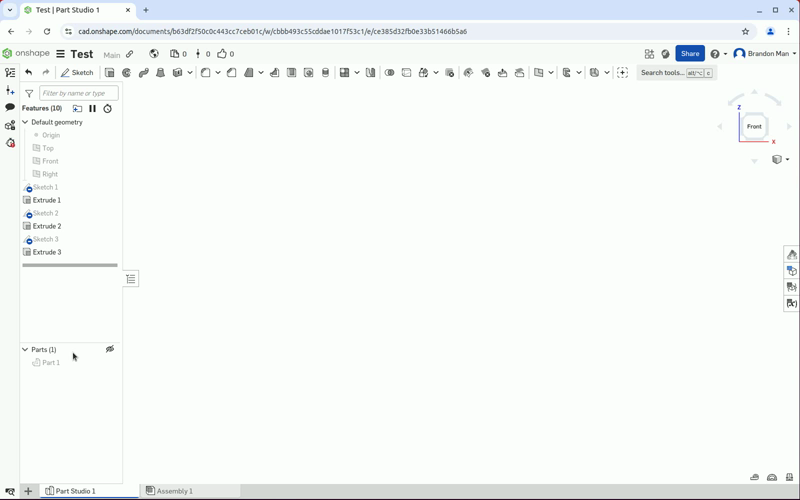
key_down(shift)
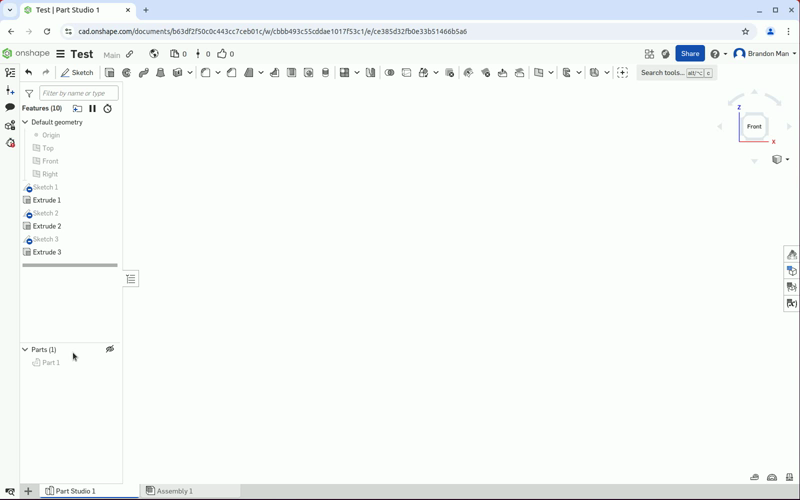
key(left)
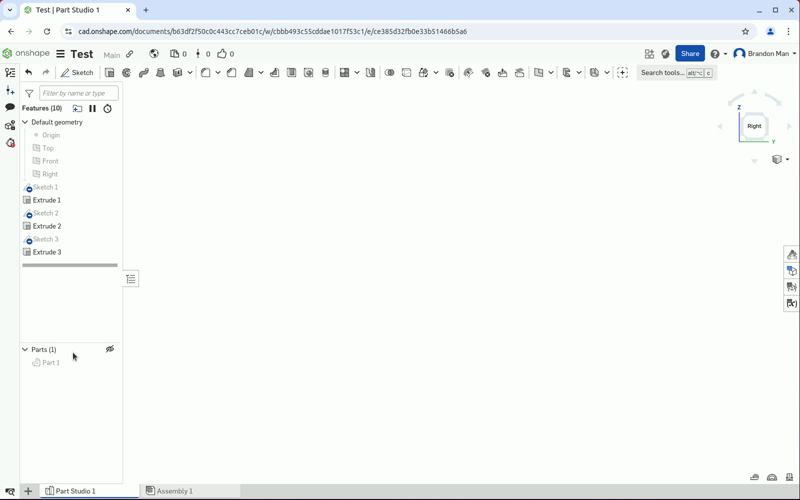
key_up(shift)
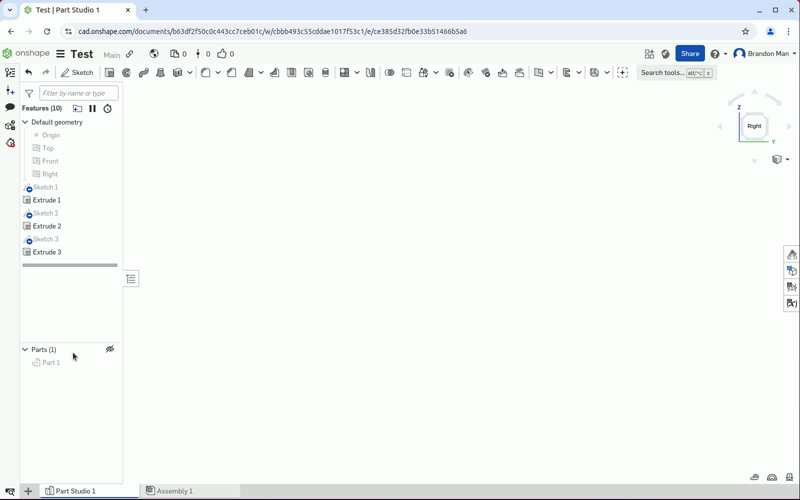
mouse_move(73, 352)
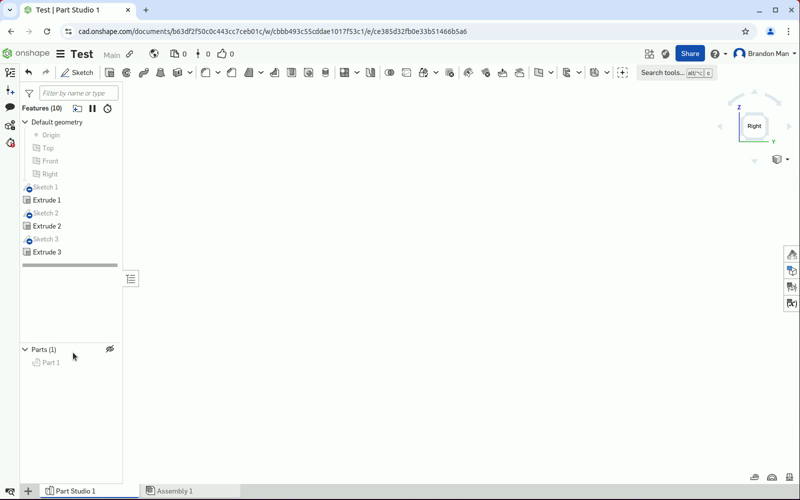
key(shift+y)
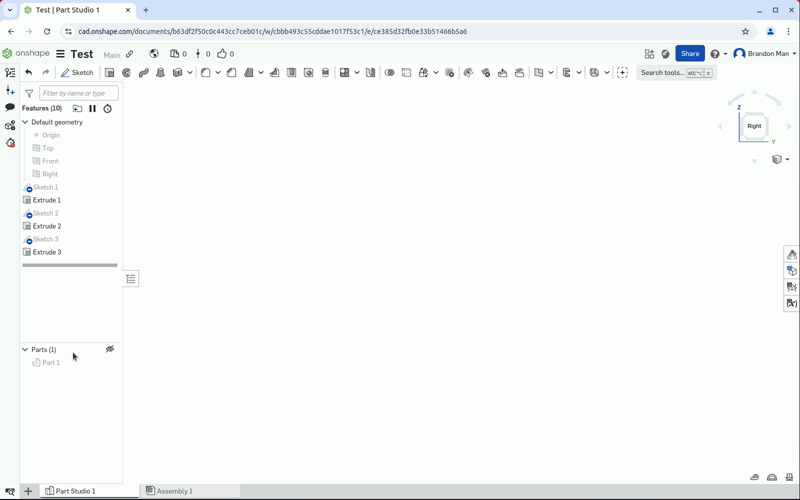
key(shift+s)
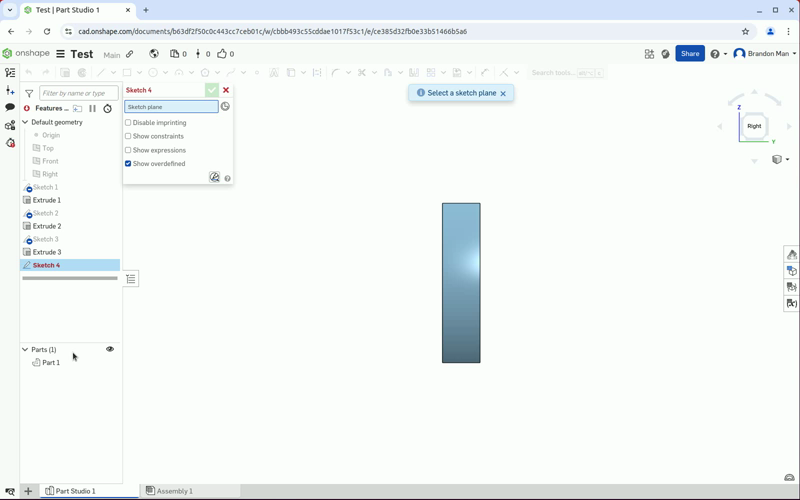
mouse_move(73, 176)
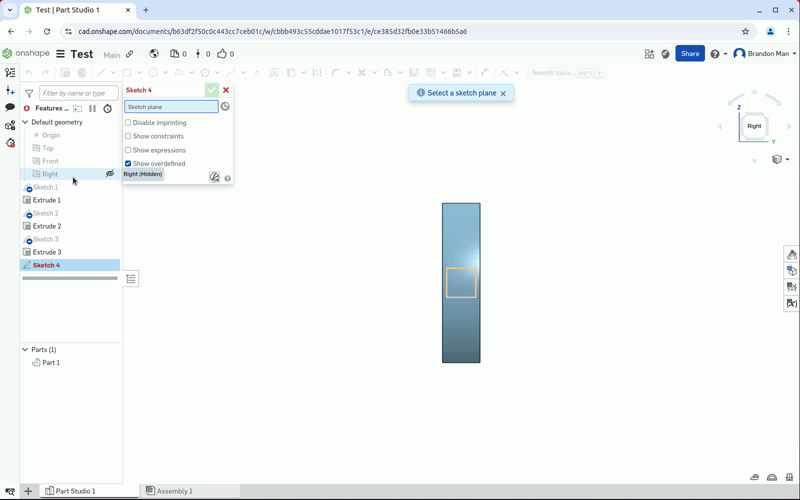
click(73, 176)
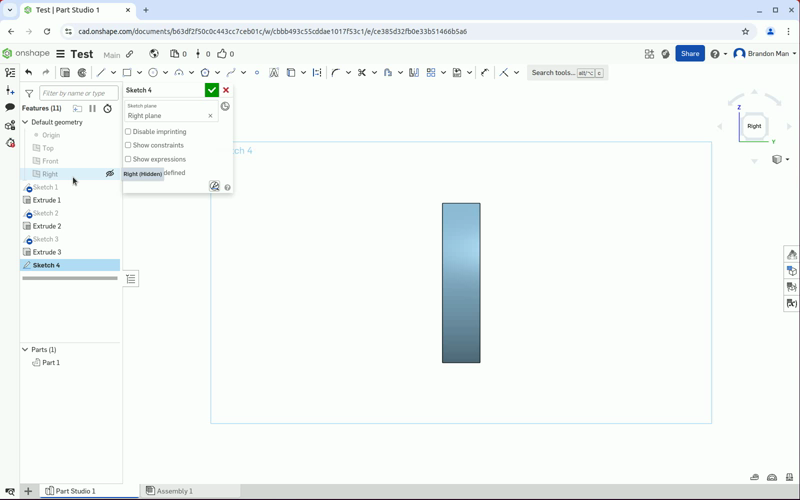
mouse_move(73, 352)
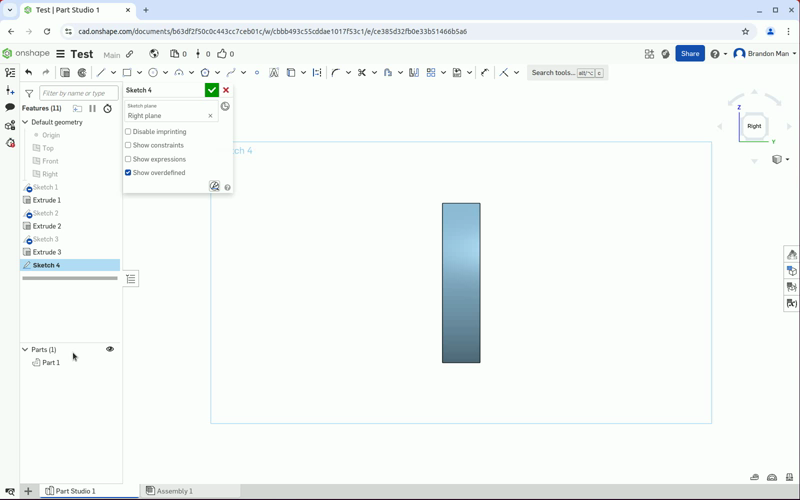
key(y)
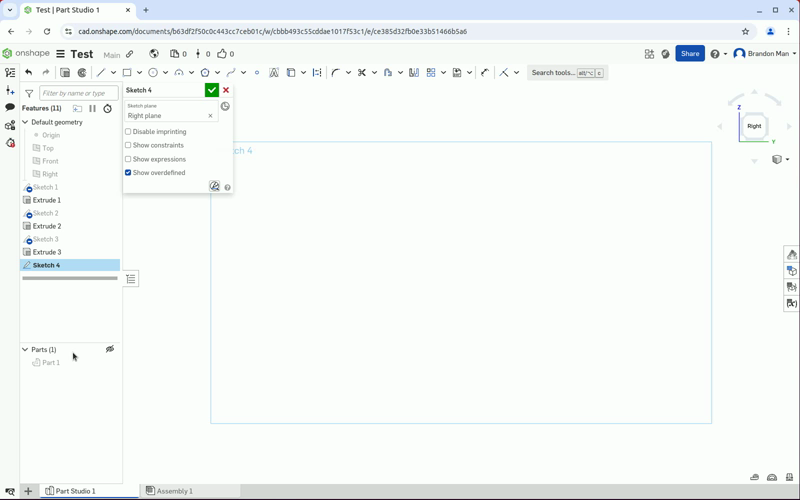
key(c)
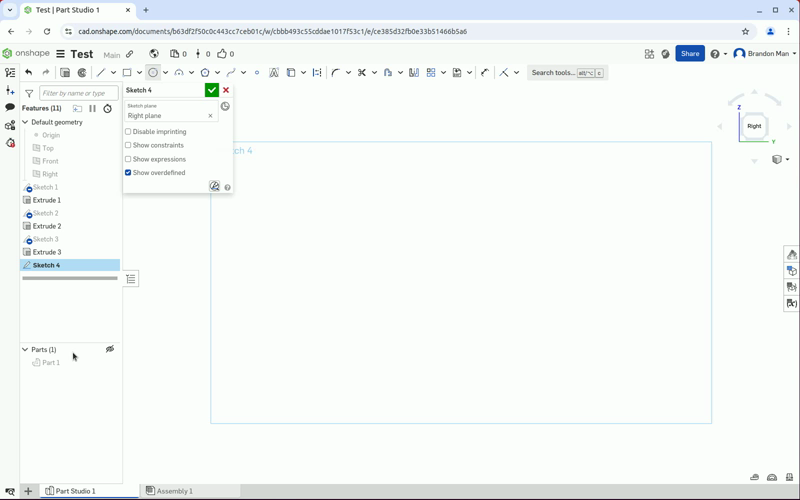
key_down(shift)
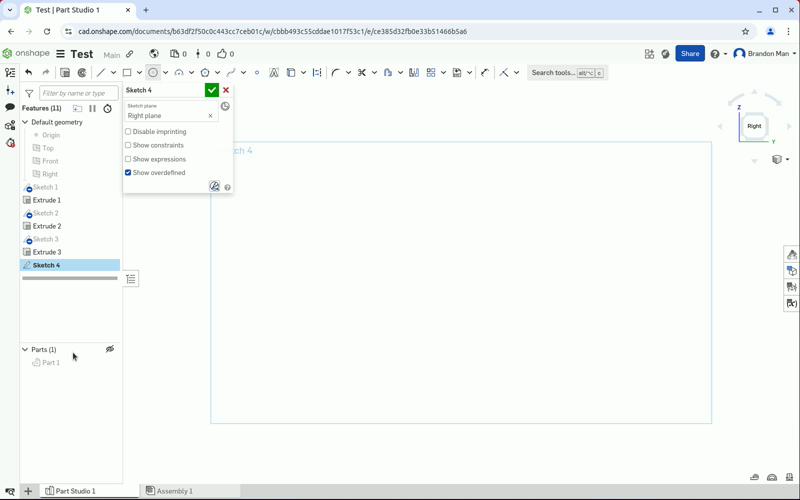
mouse_move(461, 282)
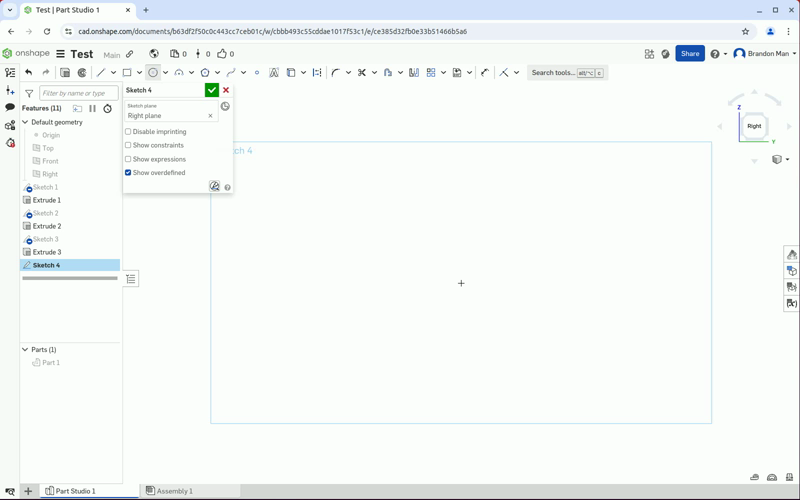
click(461, 282)
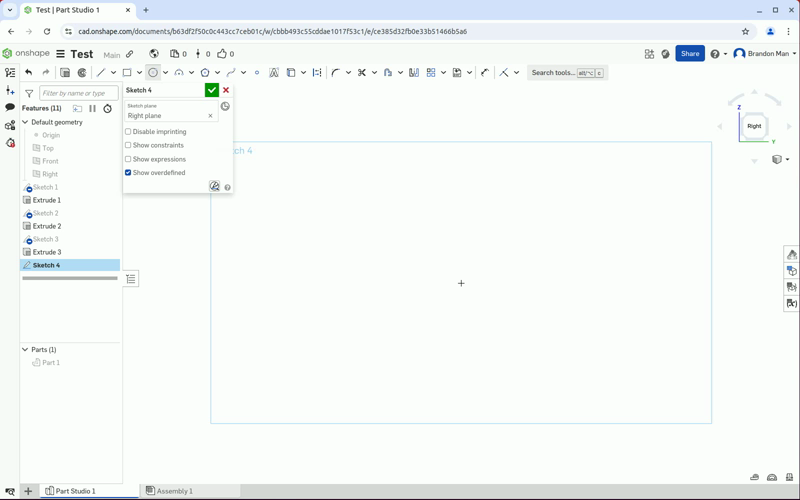
key_up(shift)
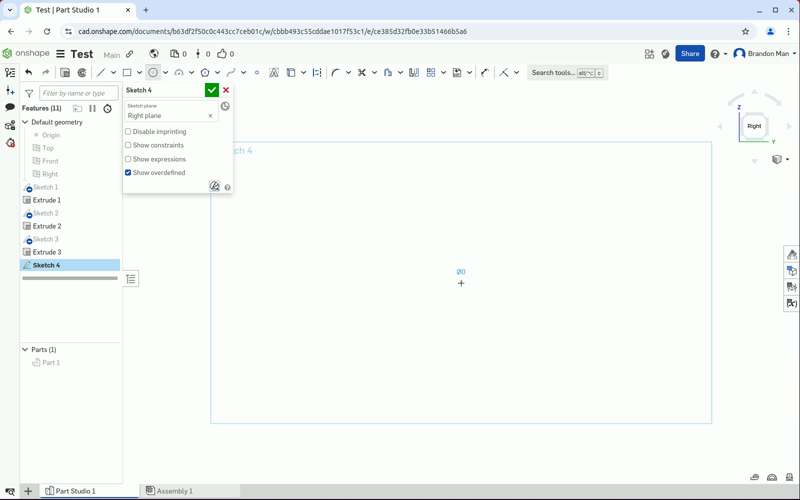
mouse_move(468, 282)
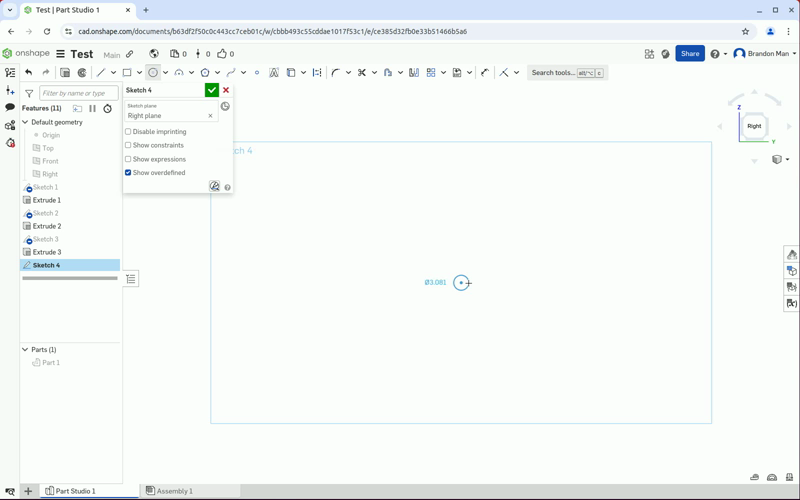
click(468, 282)
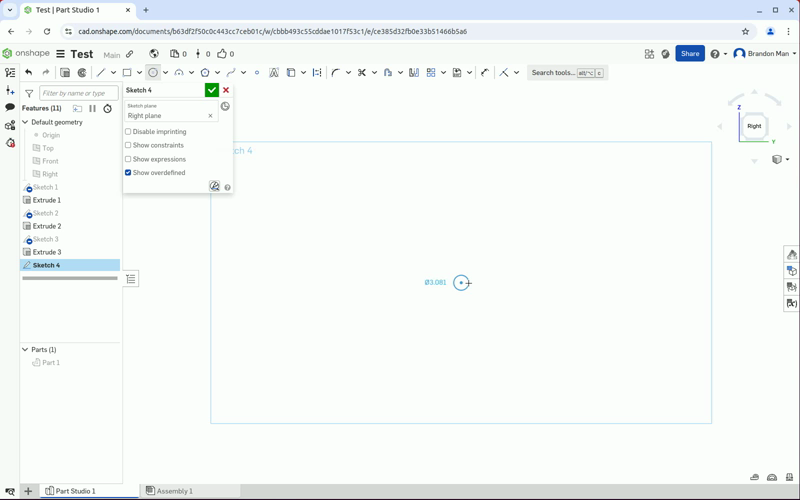
key(esc)
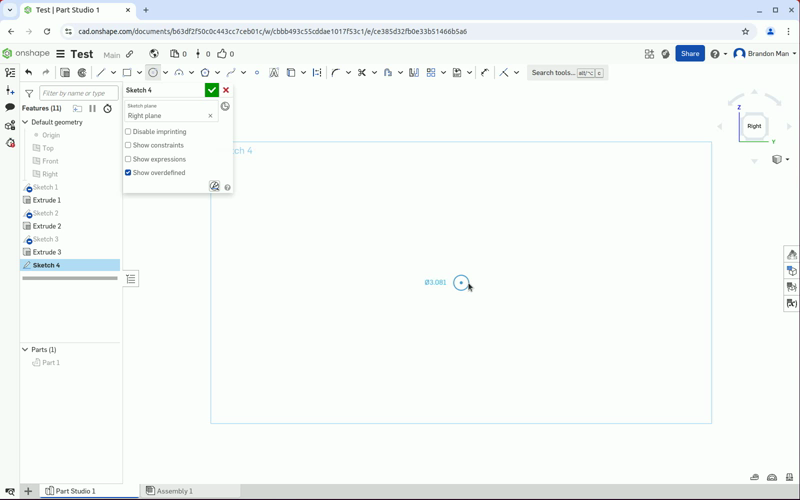
mouse_move(465, 277)
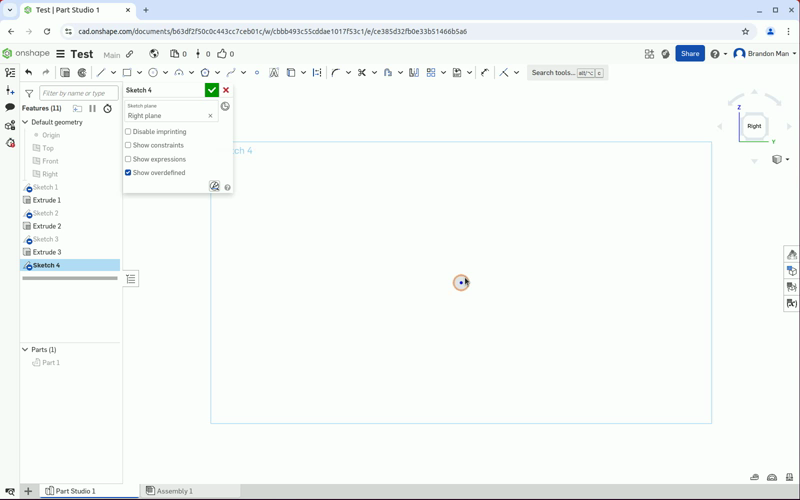
scroll(6)
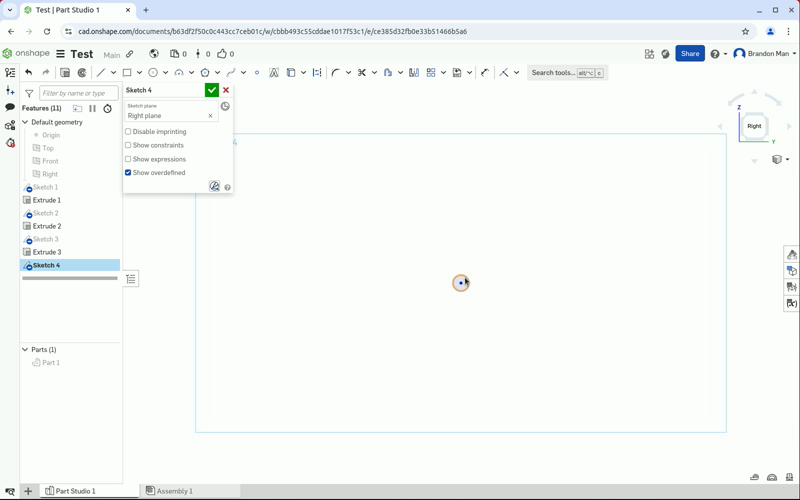
scroll(6)
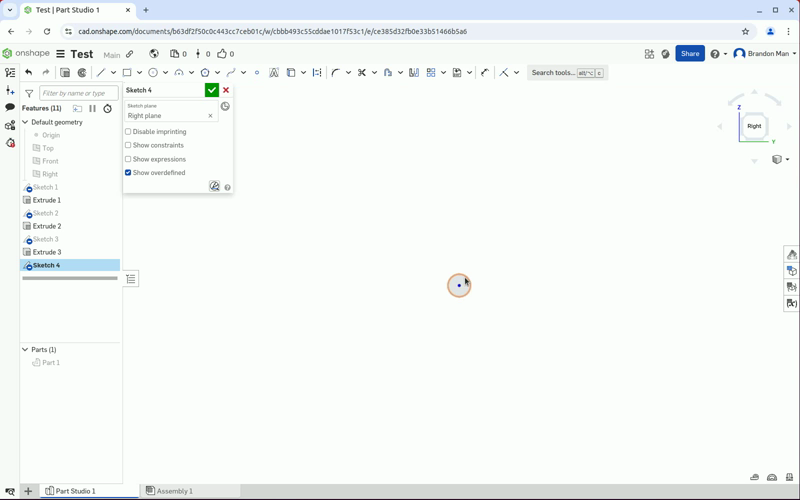
scroll(6)
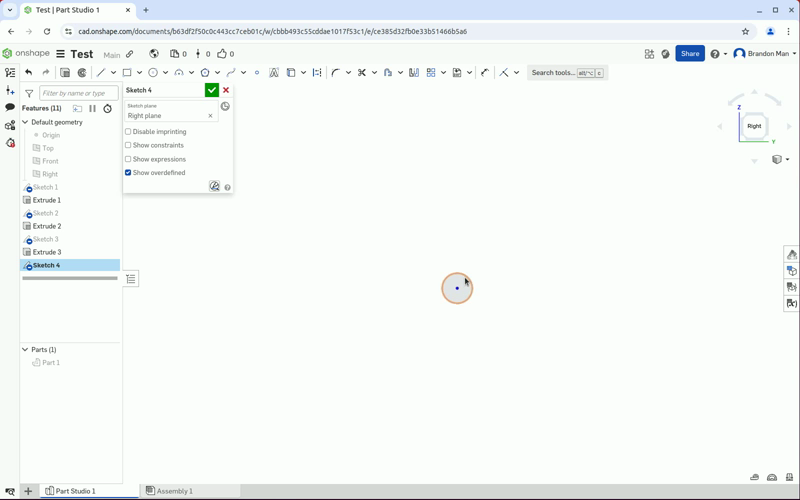
scroll(6)
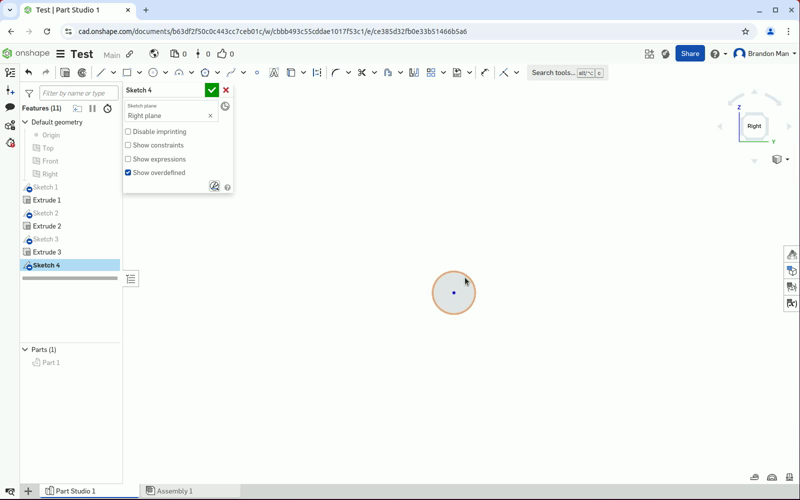
scroll(6)
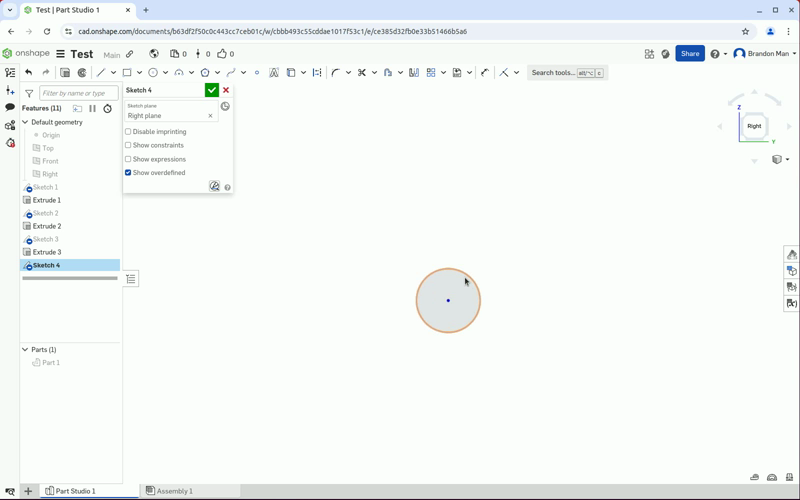
scroll(6)
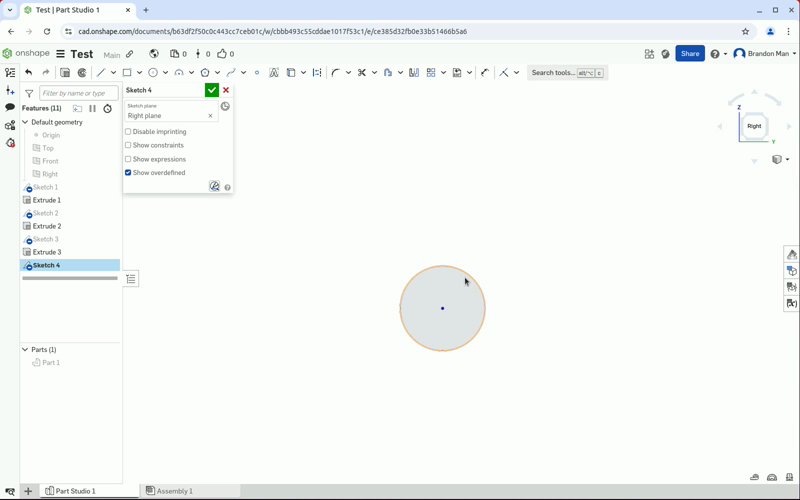
scroll(6)
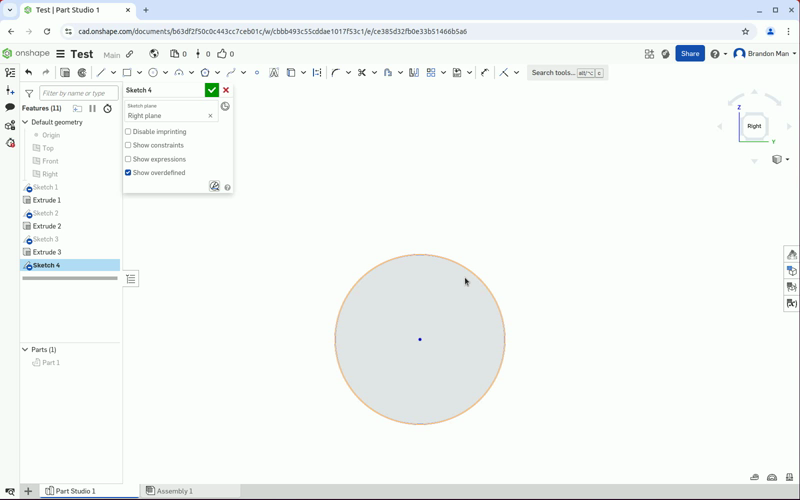
click(465, 277)
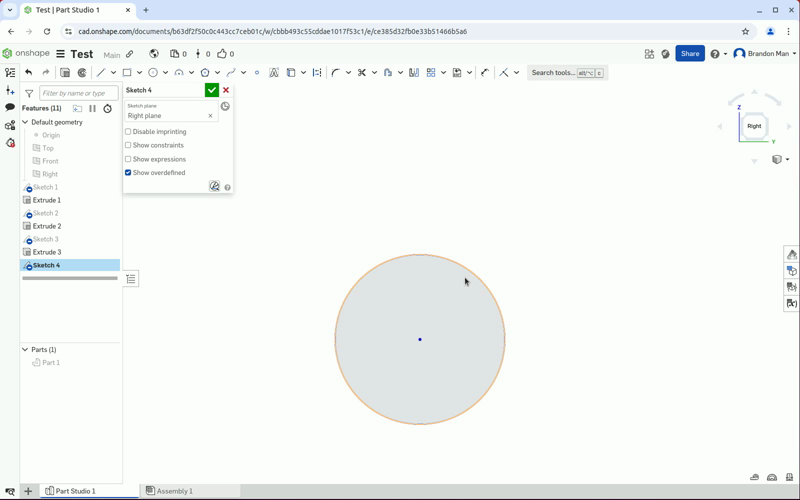
scroll(-6)
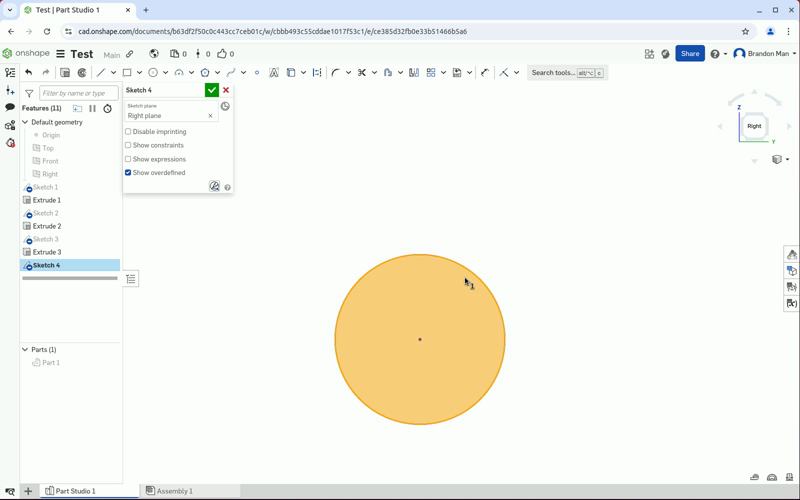
scroll(-6)
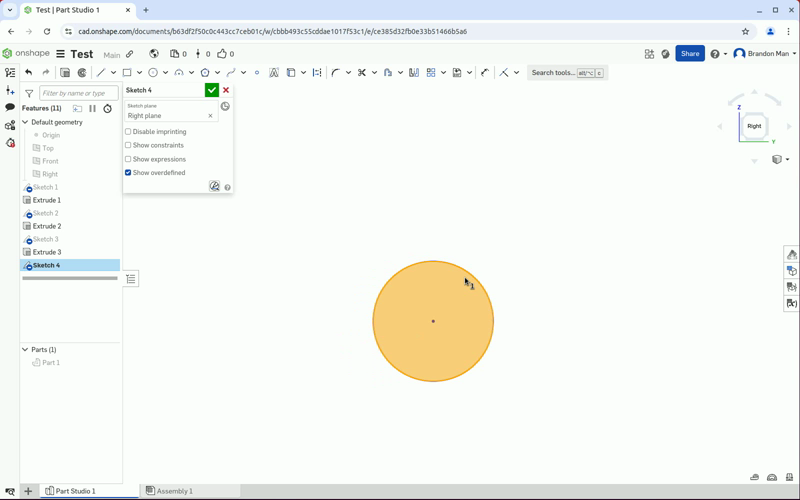
scroll(-6)
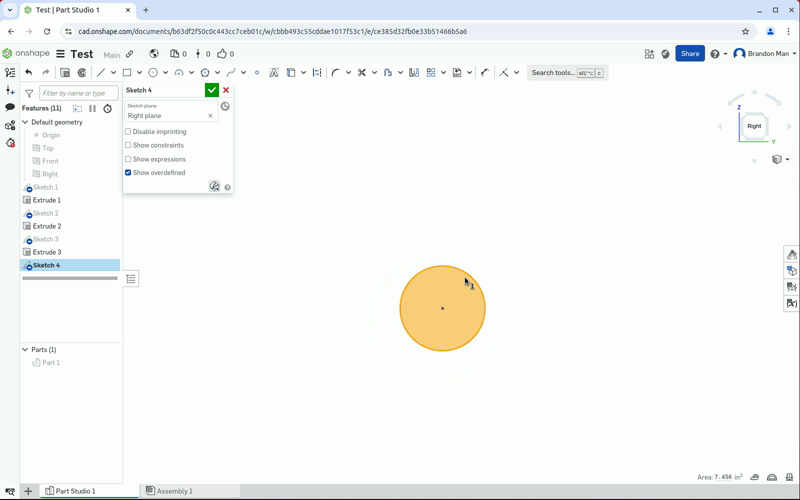
scroll(-6)
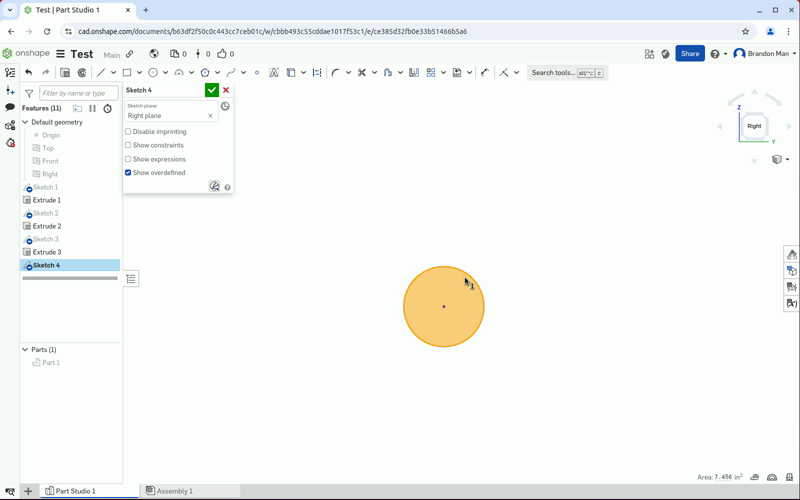
scroll(-6)
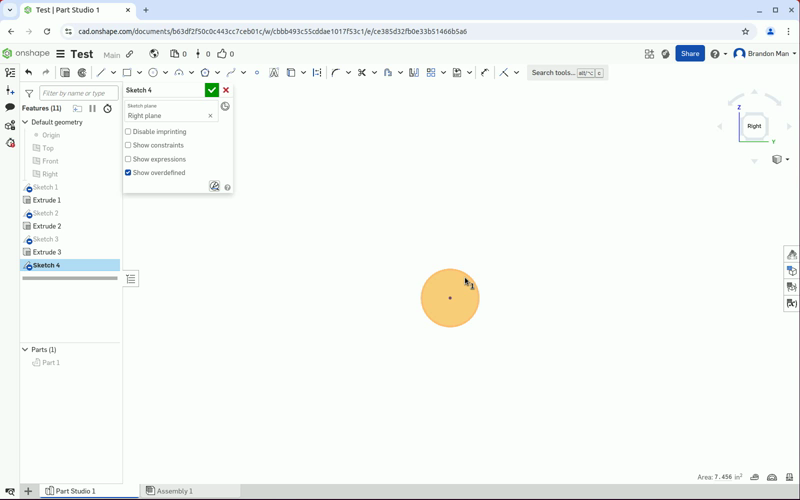
scroll(-6)
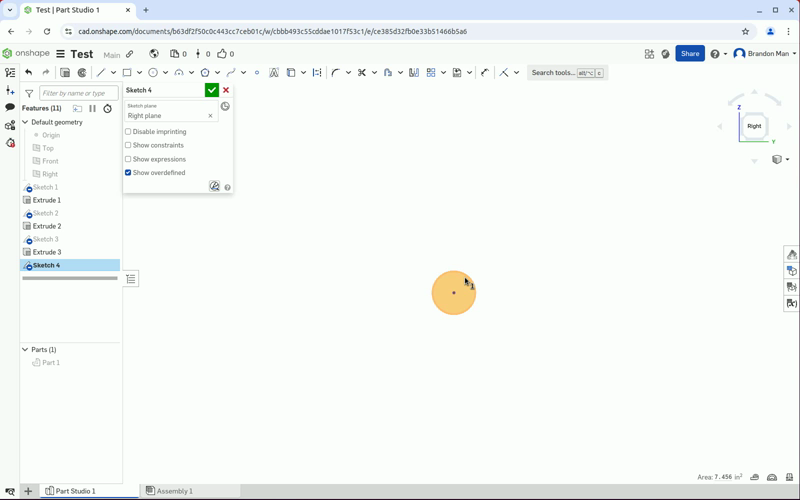
scroll(-6)
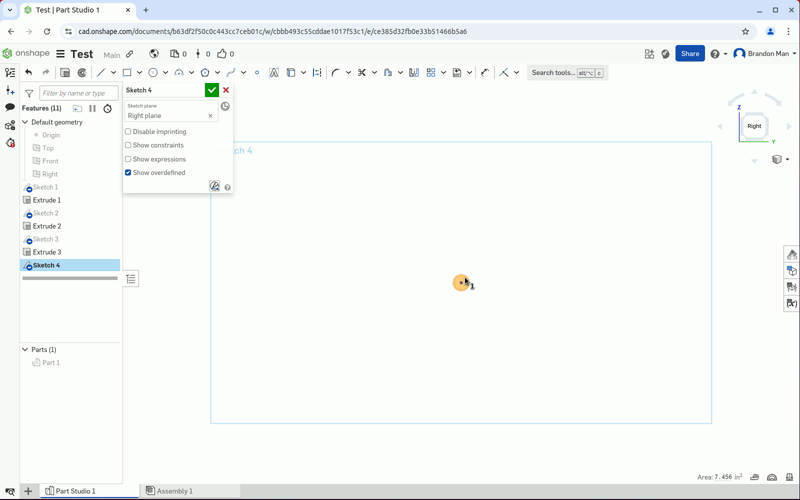
mouse_move(73, 352)
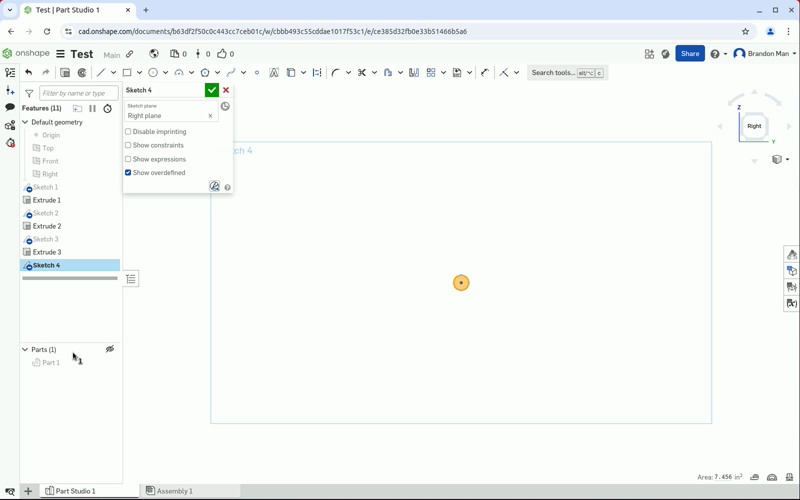
key(shift+y)
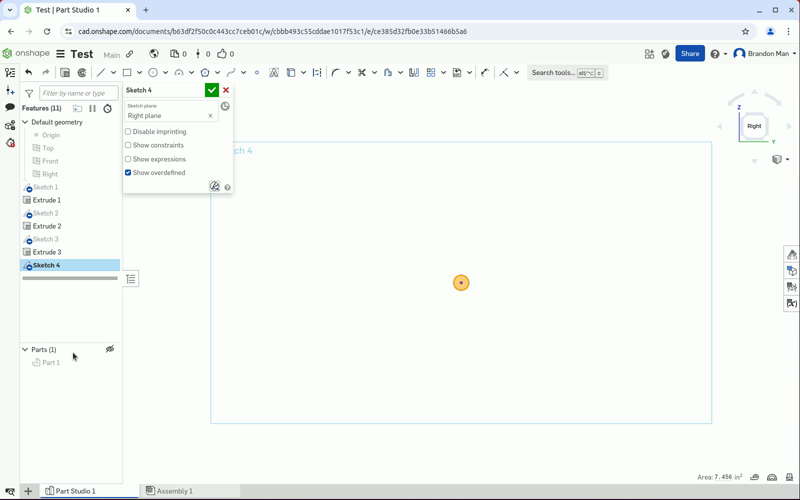
key(shift+e)
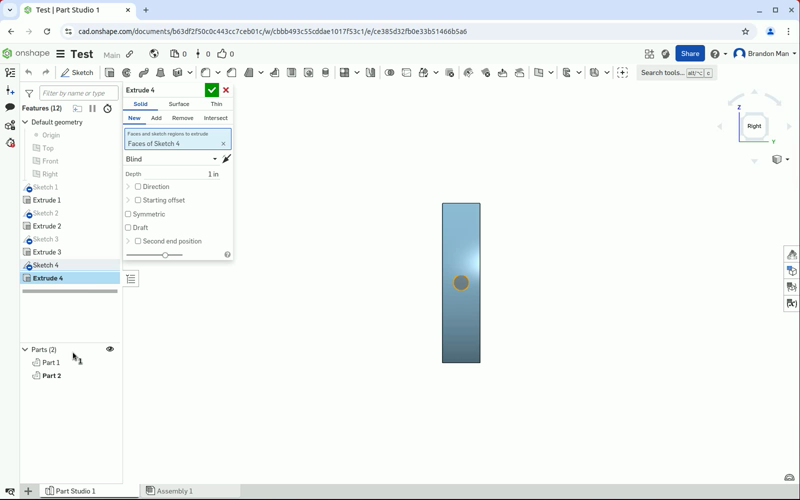
mouse_move(143, 106)
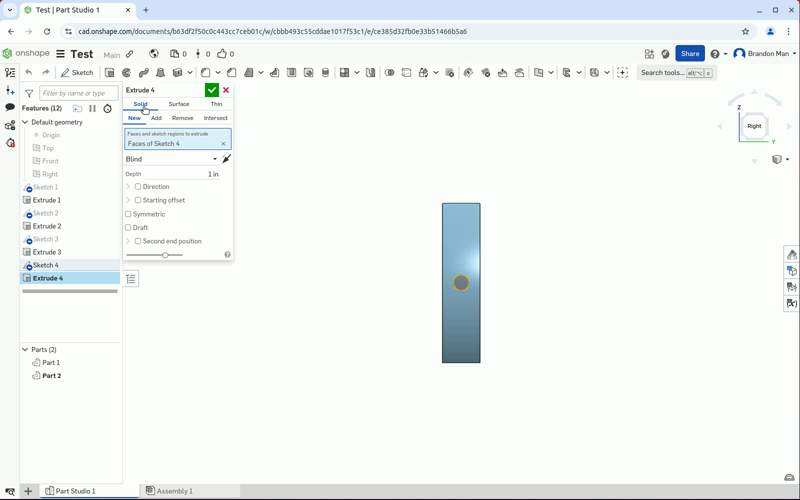
click(143, 106)
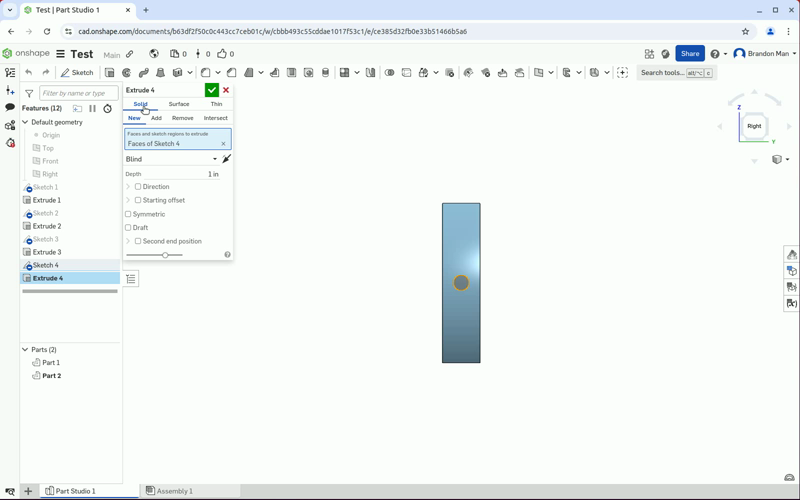
mouse_move(186, 120)
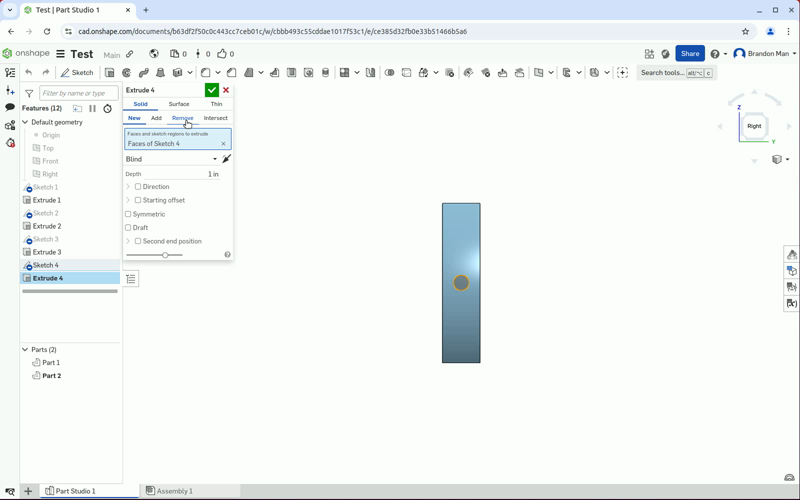
click(186, 120)
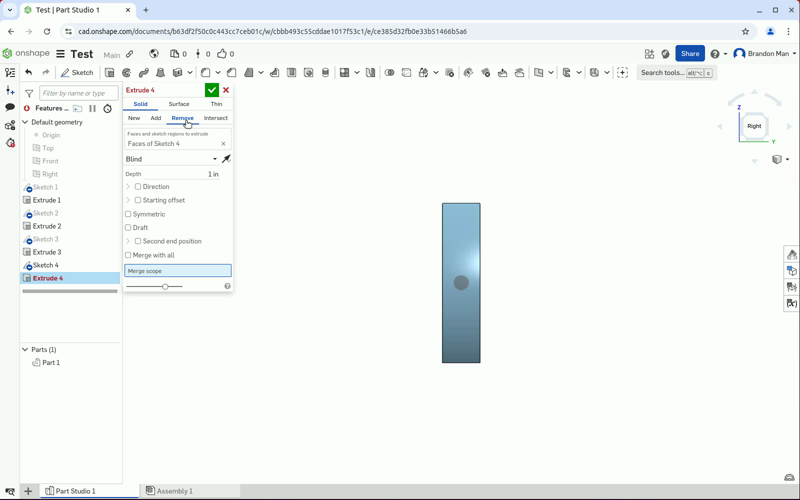
key(tab, 4)
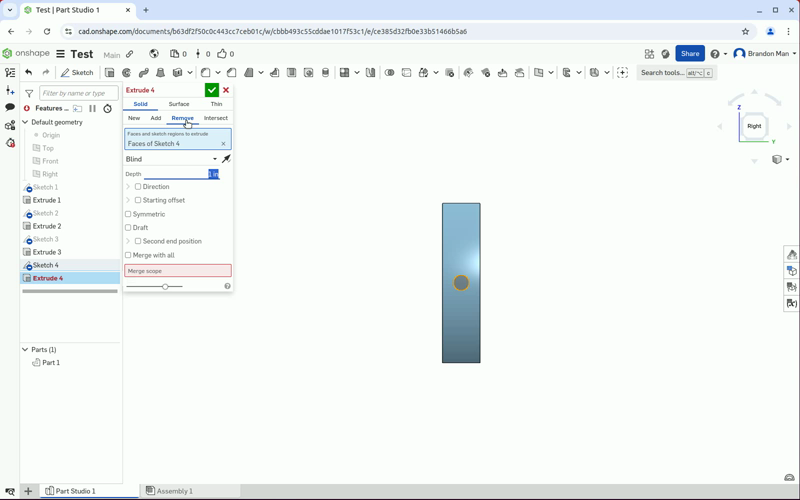
text(48.142)
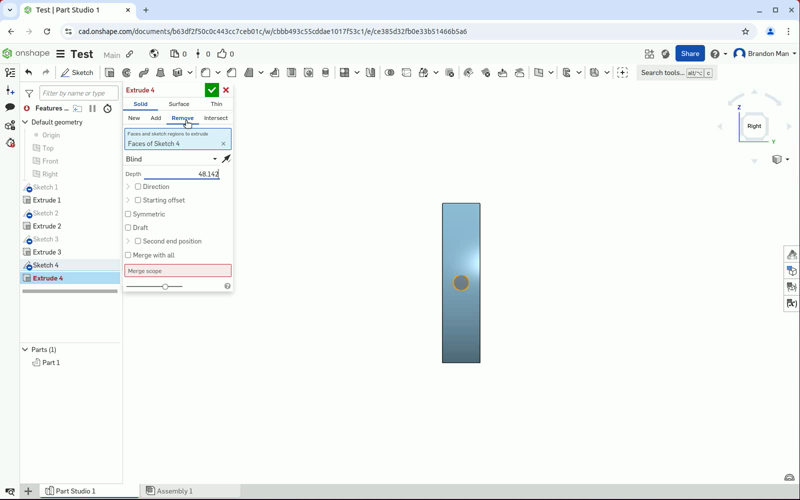
key(tab, 3)
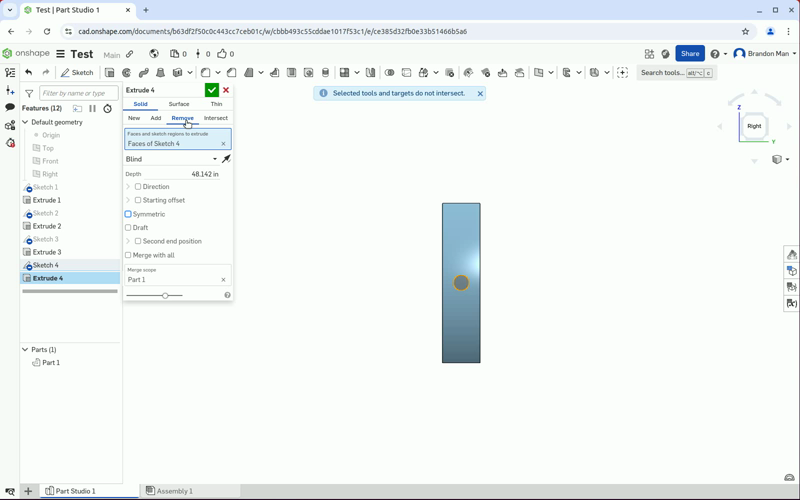
key(space)
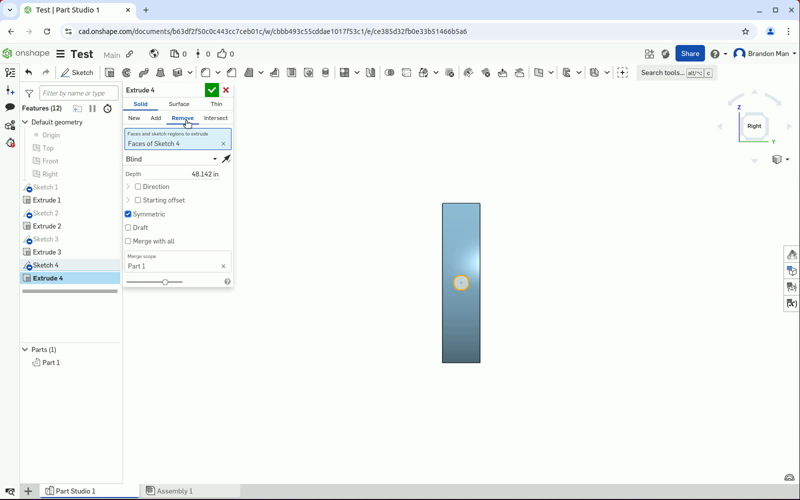
key(tab, 2)
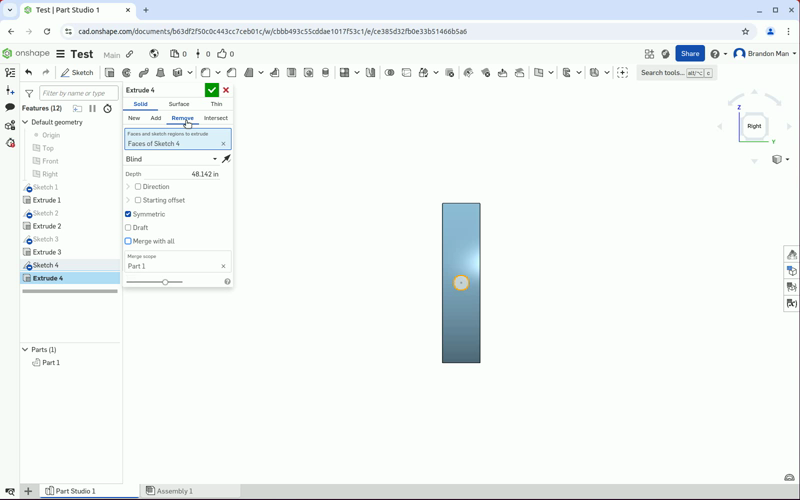
key(space)
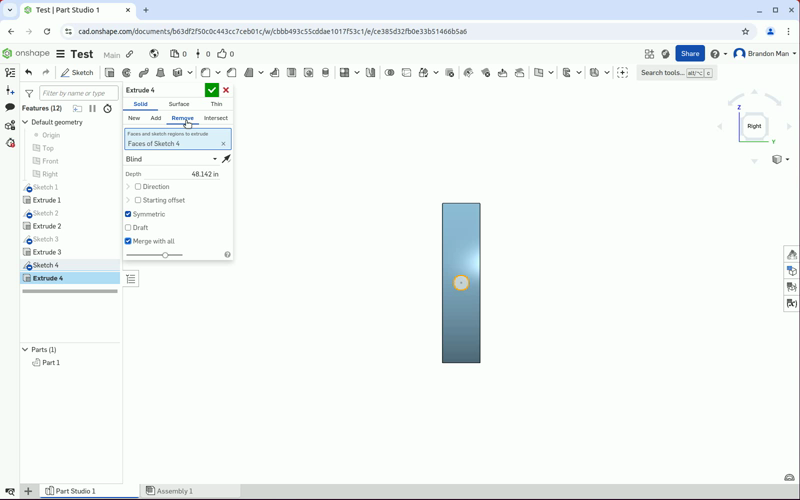
key(enter)
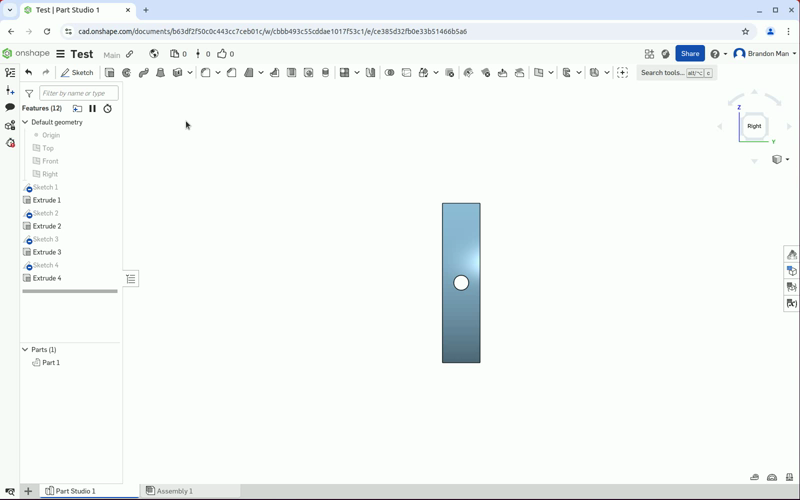
key(shift+h)
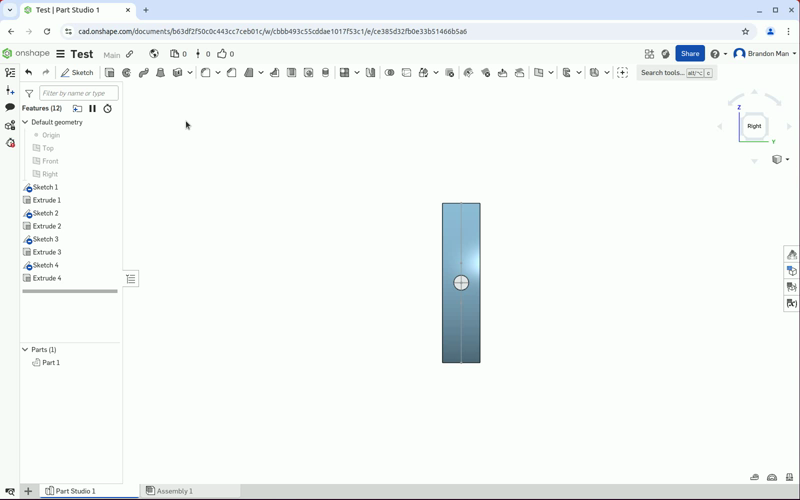
key(shift+h)
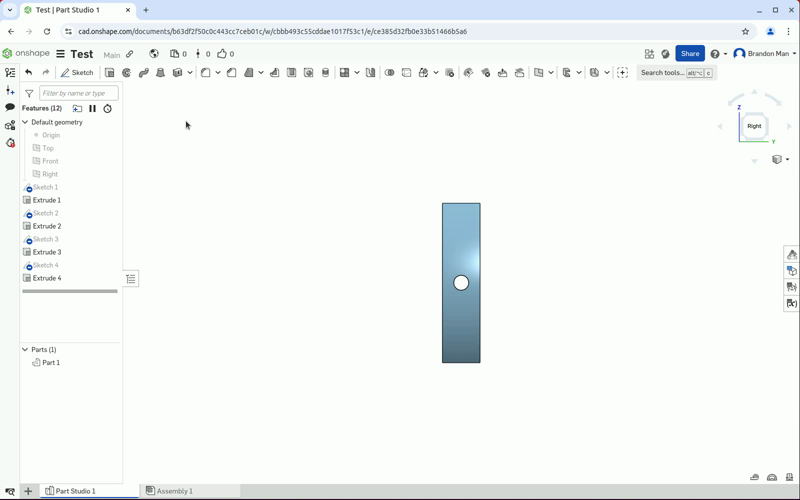
mouse_move(73, 189)
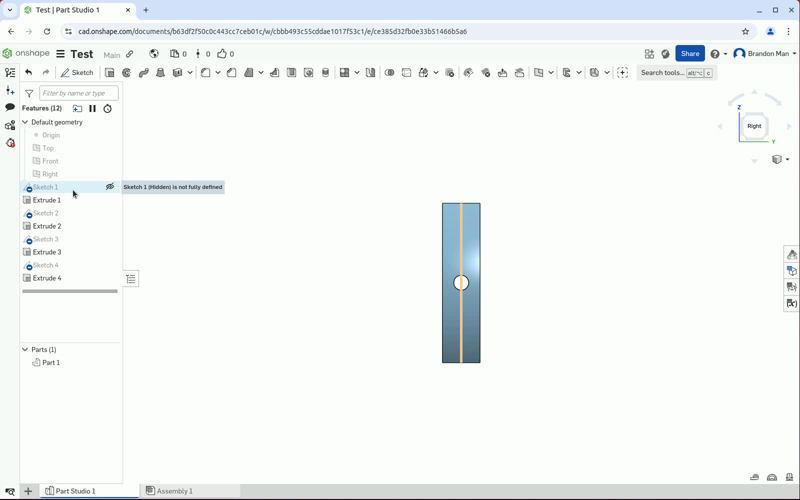
click(73, 189)
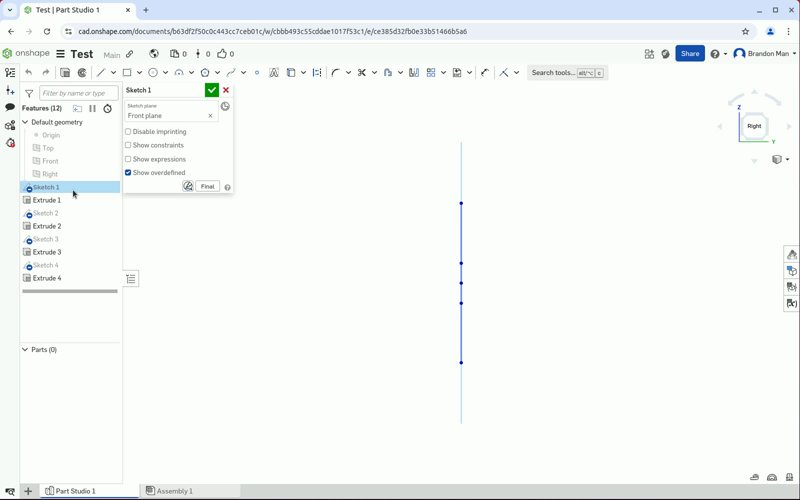
mouse_move(229, 92)
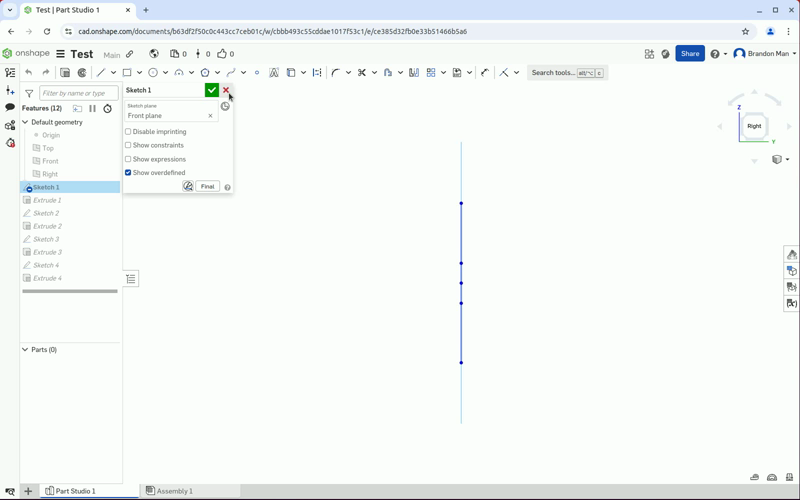
click(229, 92)
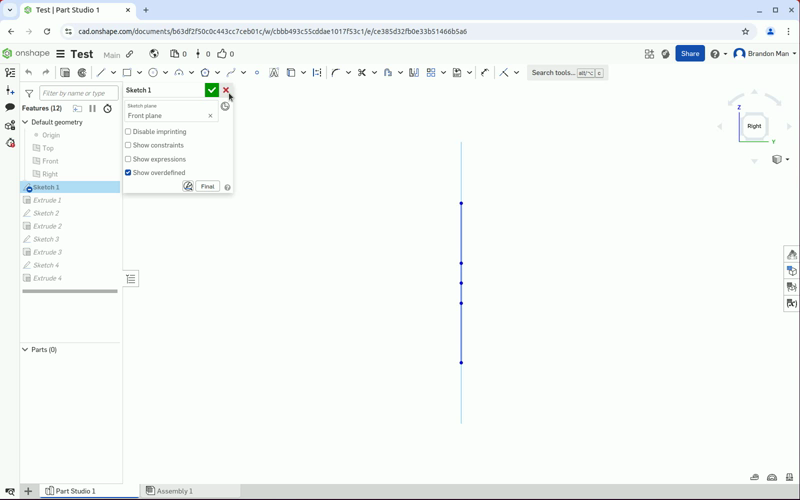
key(shift+s)
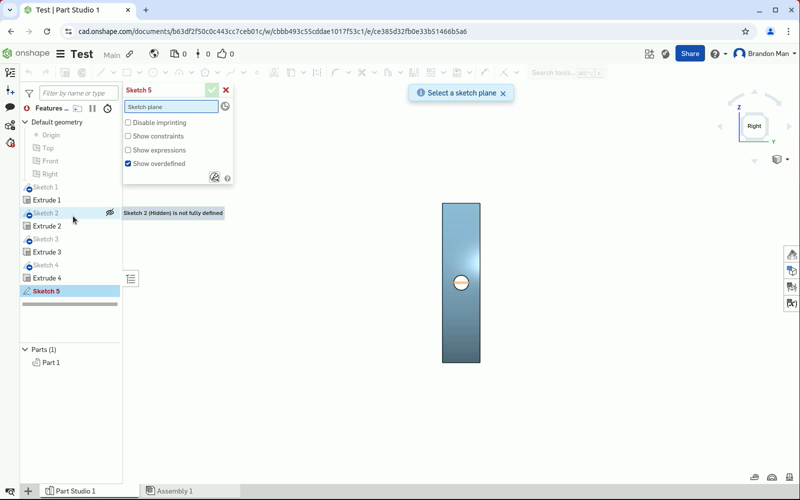
scroll(3)
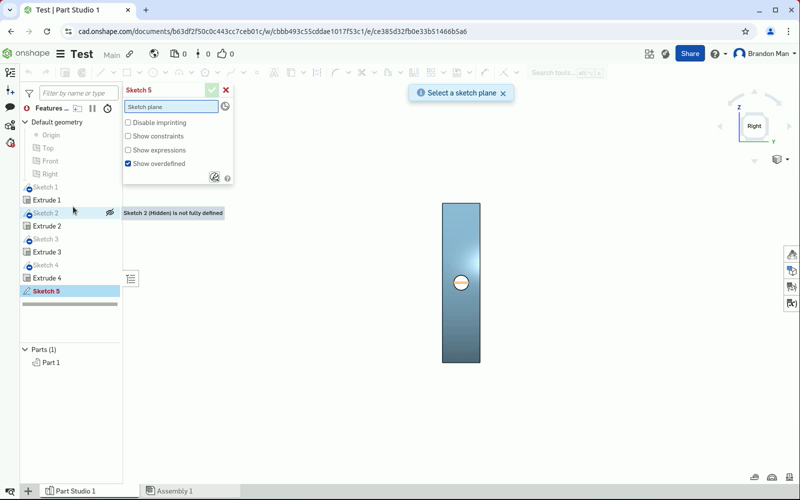
mouse_move(73, 176)
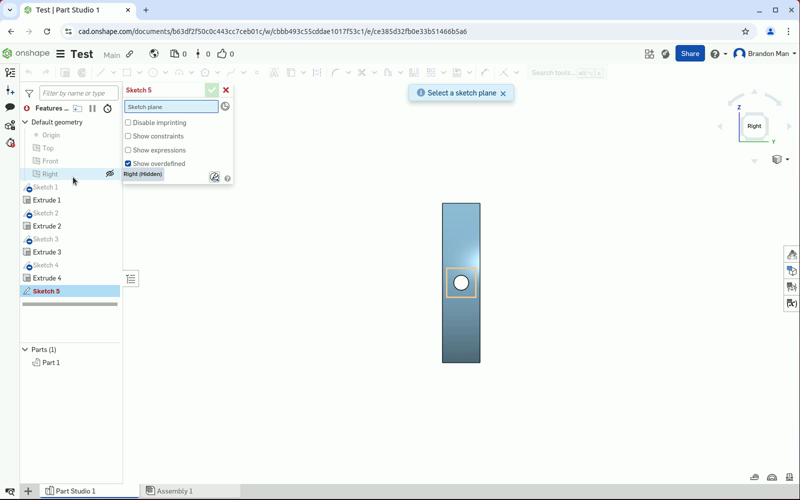
click(73, 176)
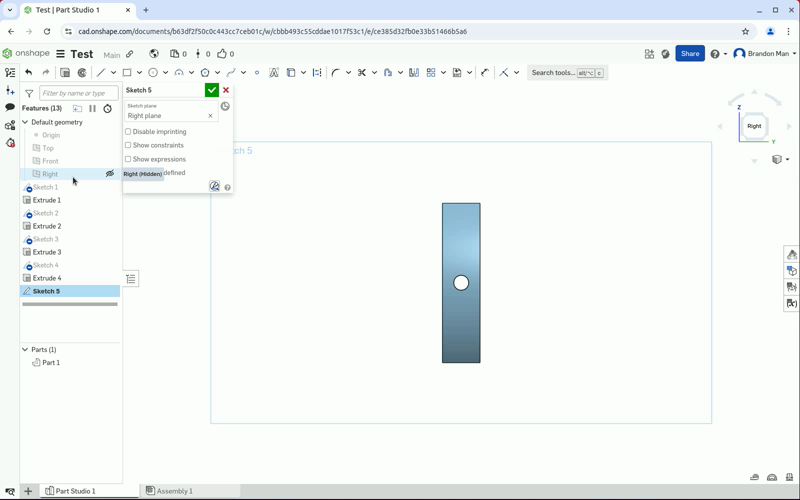
mouse_move(73, 352)
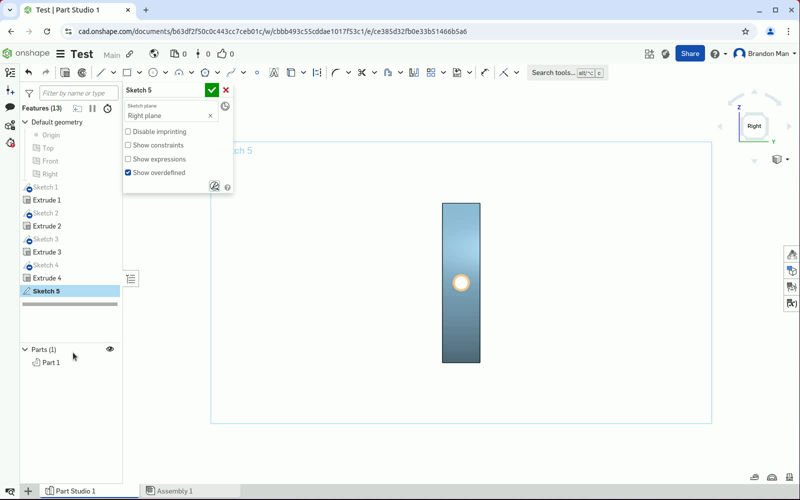
key(y)
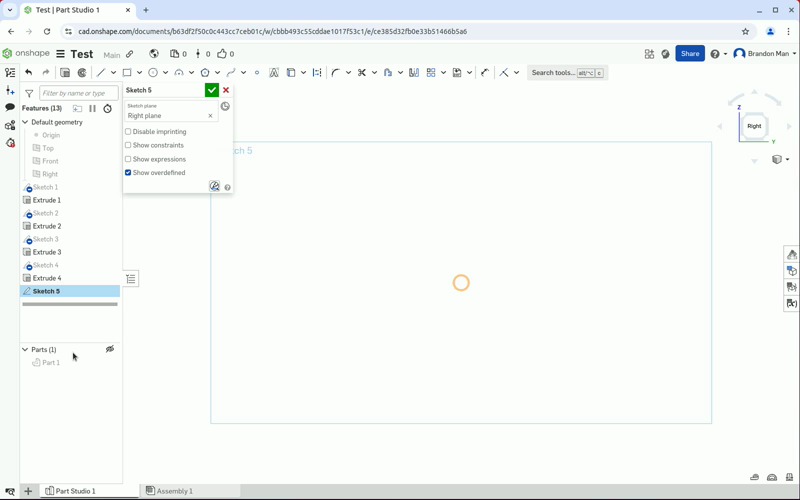
key(c)
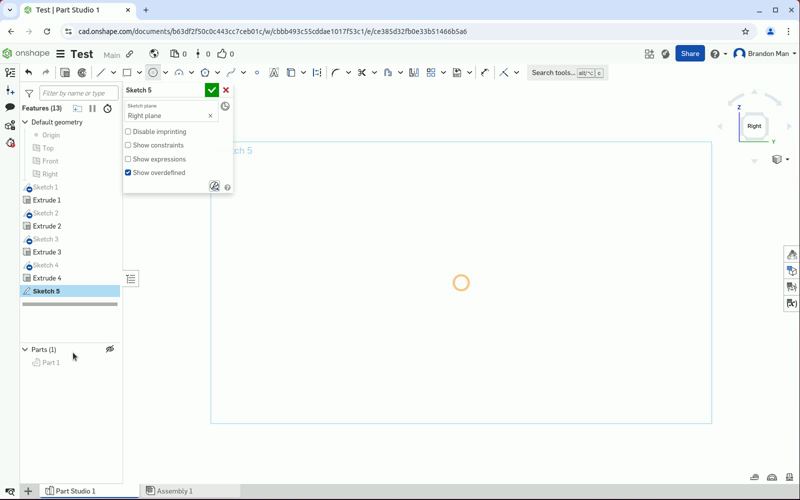
key_down(shift)
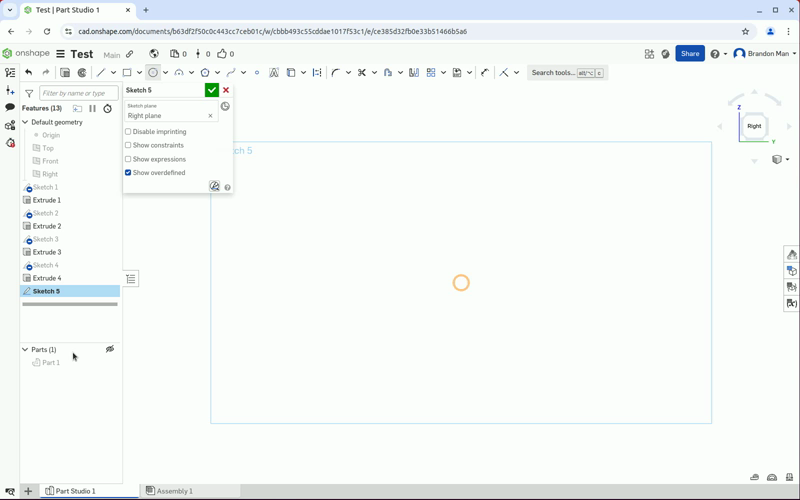
mouse_move(461, 282)
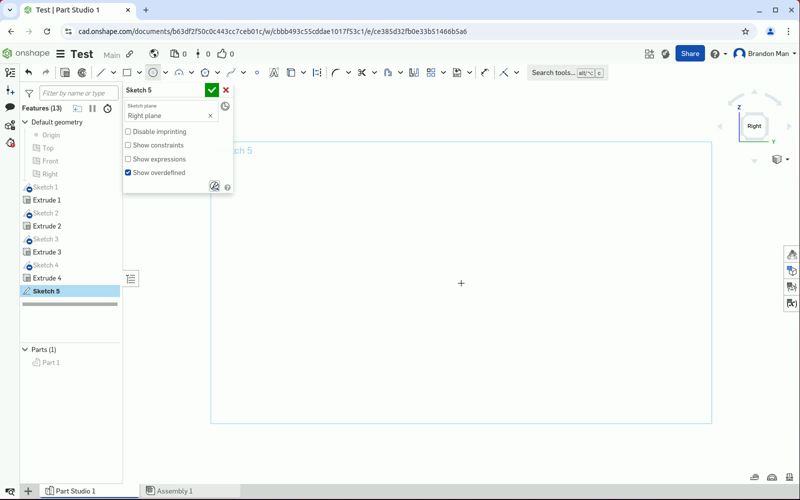
click(461, 282)
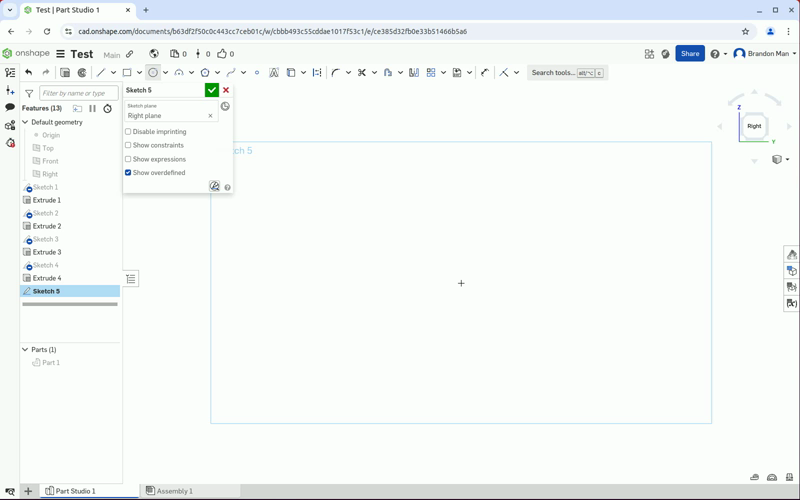
key_up(shift)
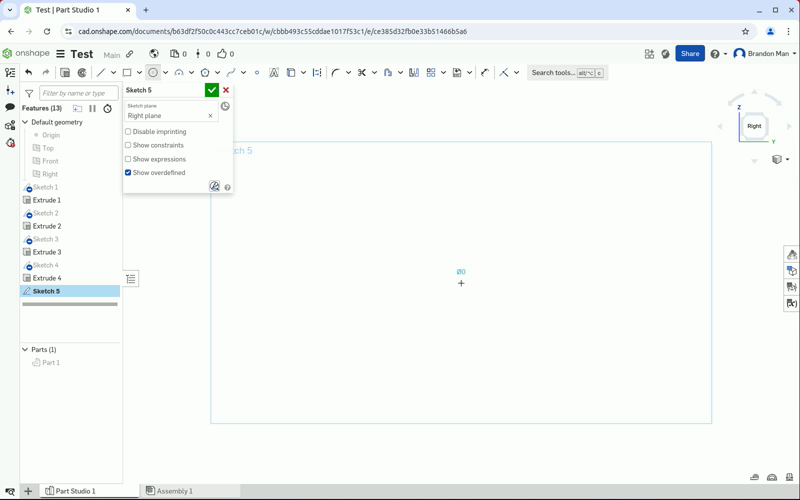
mouse_move(471, 282)
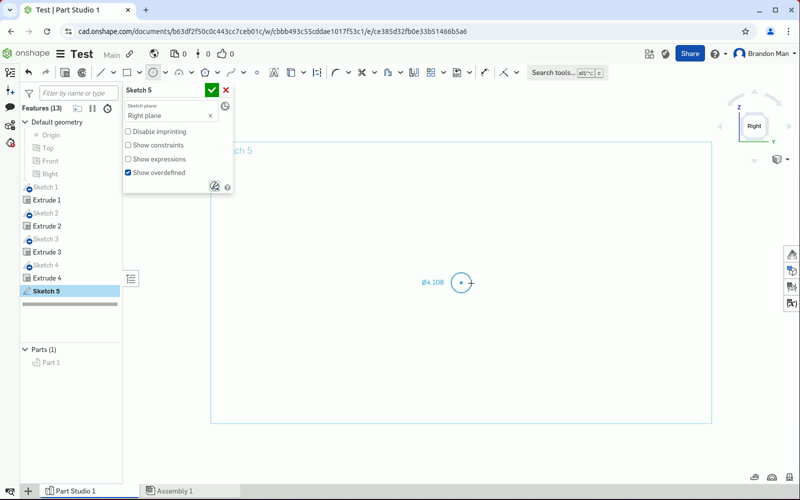
click(471, 282)
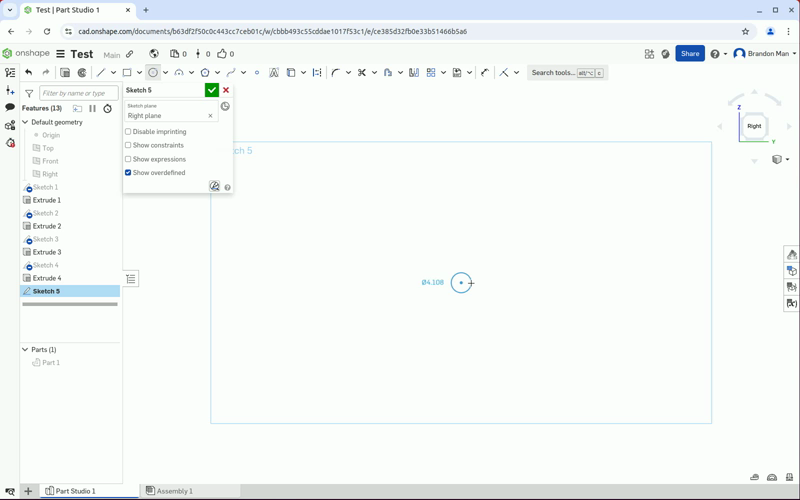
key(esc)
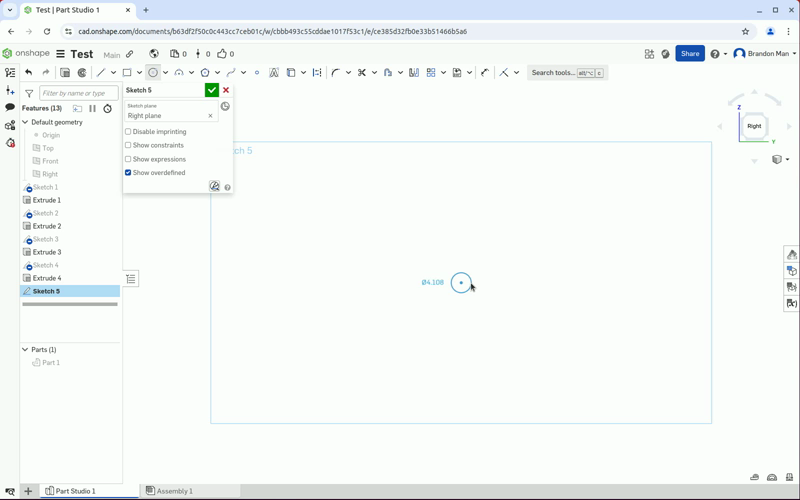
mouse_move(453, 280)
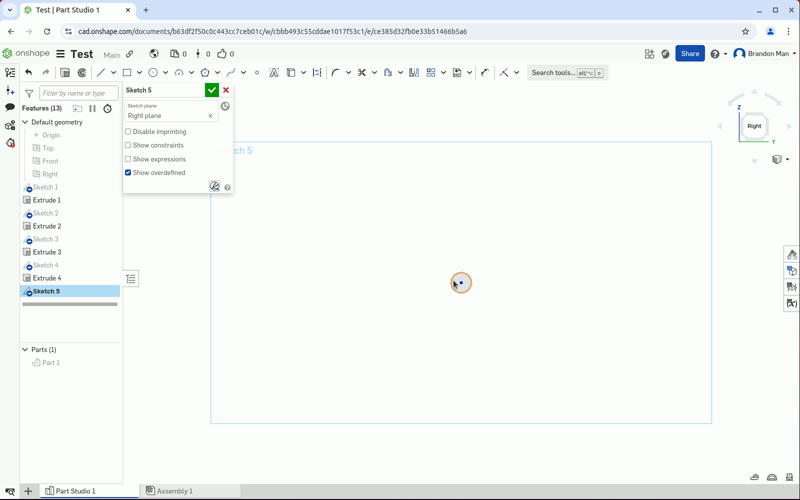
scroll(6)
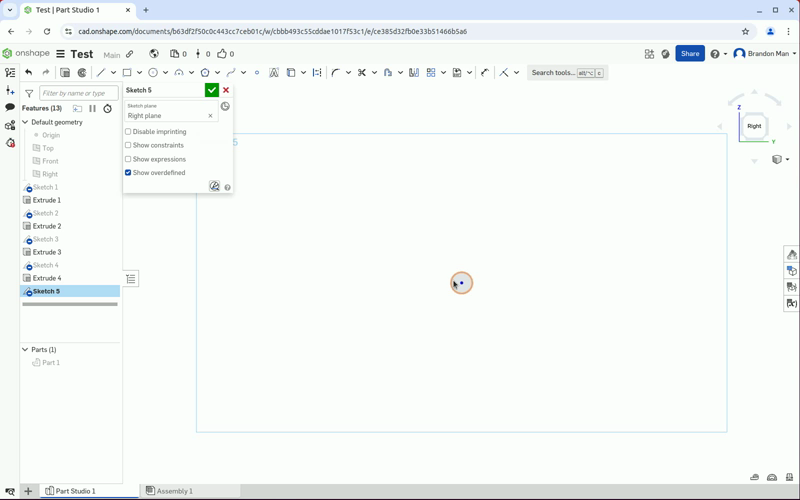
scroll(6)
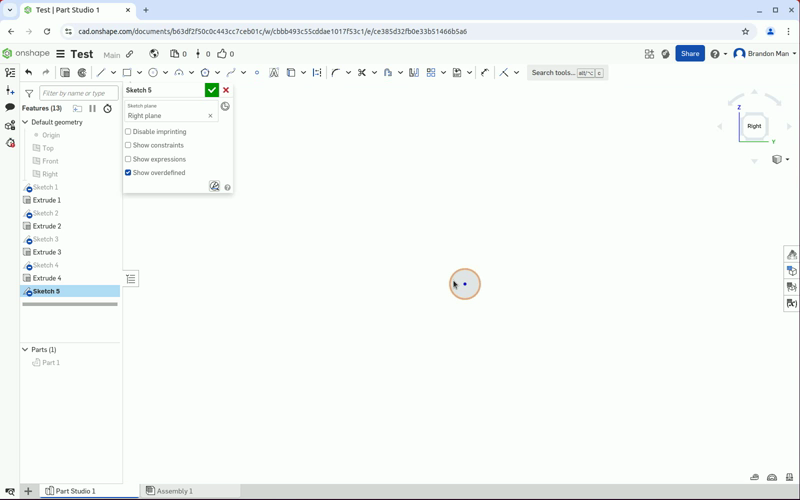
scroll(6)
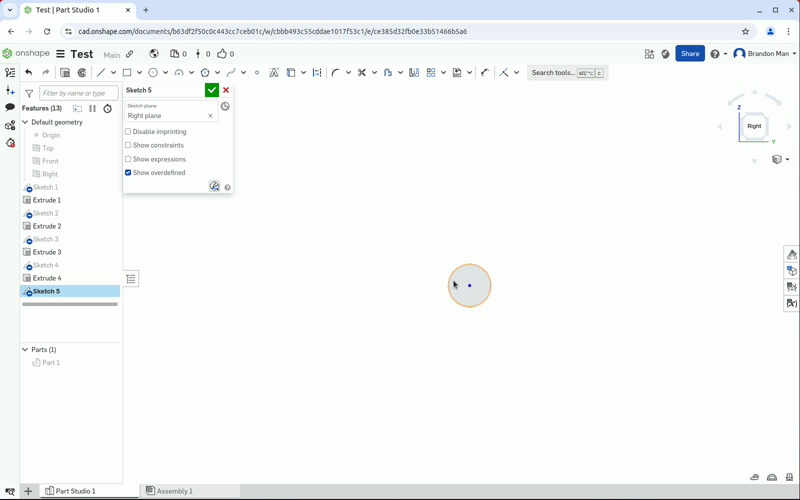
scroll(6)
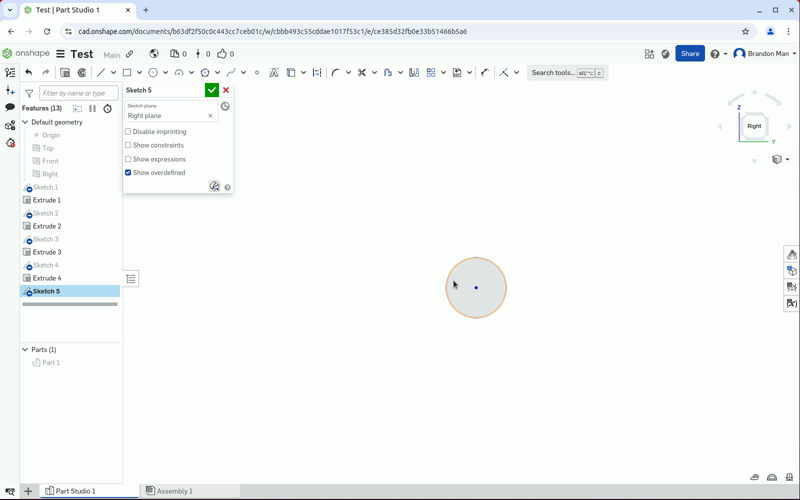
scroll(6)
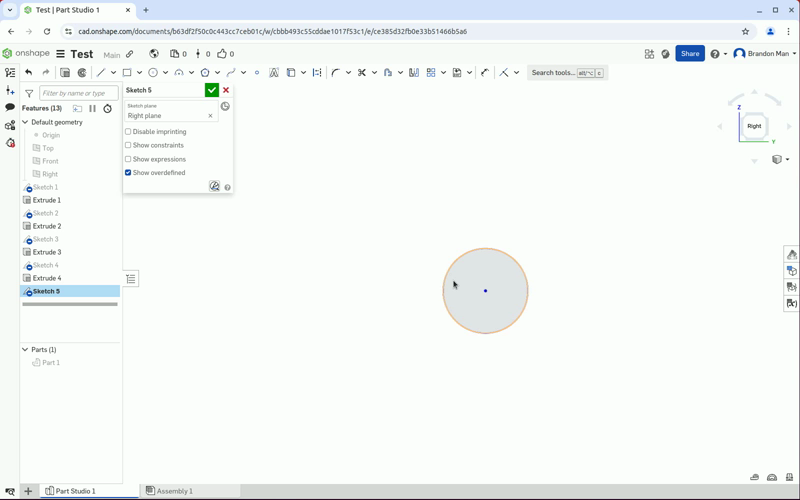
scroll(6)
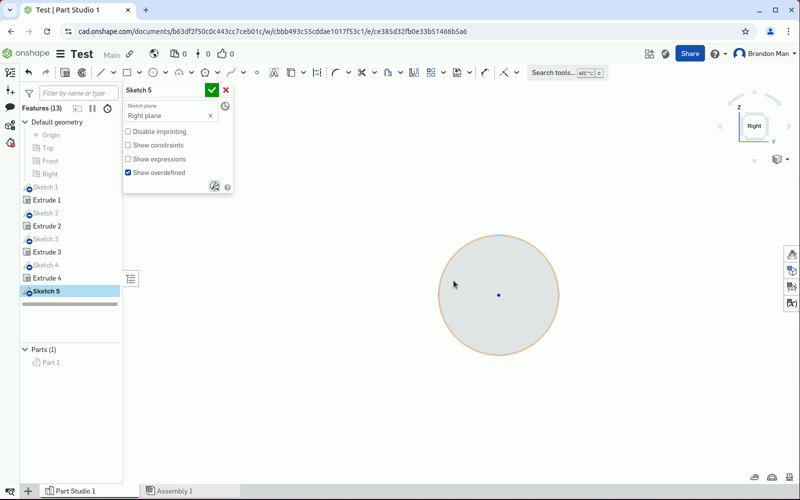
scroll(6)
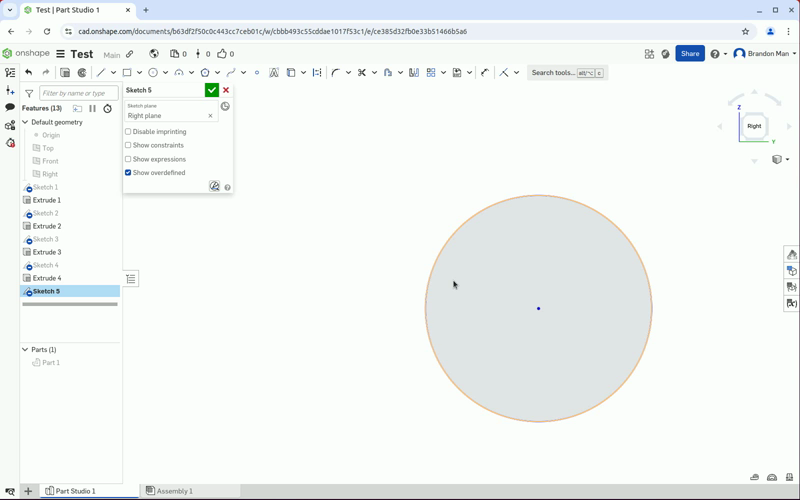
click(453, 280)
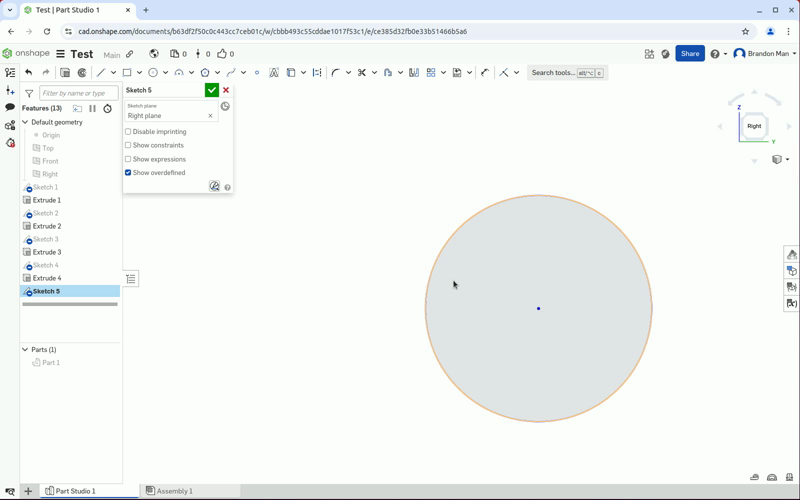
scroll(-6)
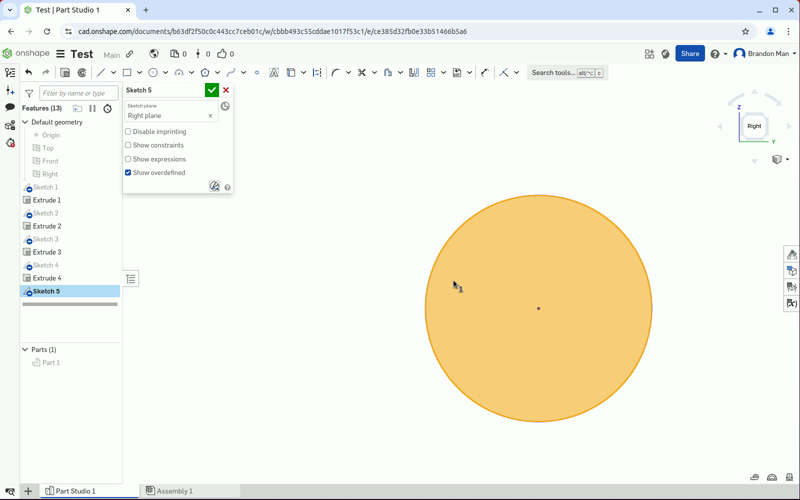
scroll(-6)
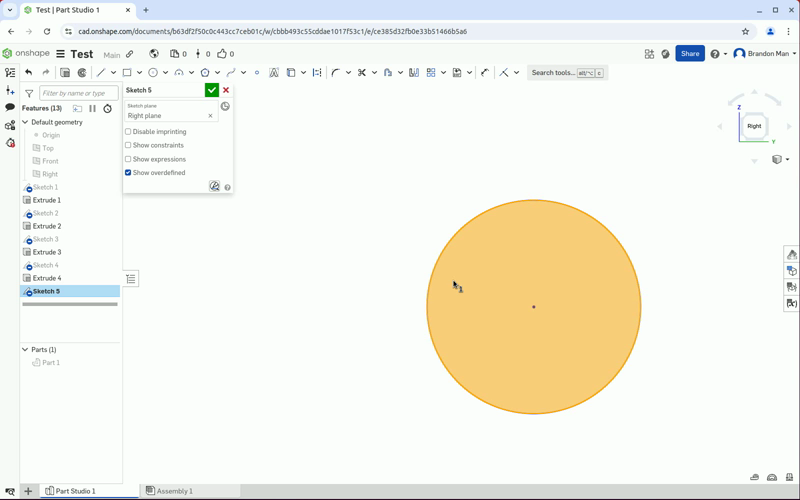
scroll(-6)
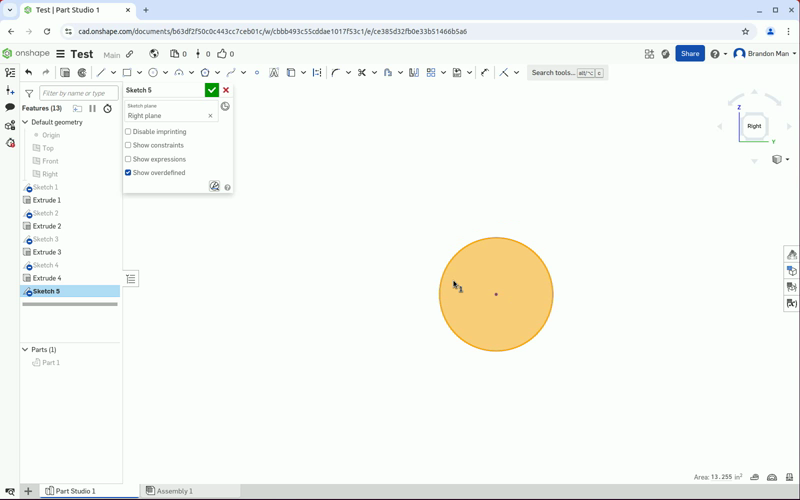
scroll(-6)
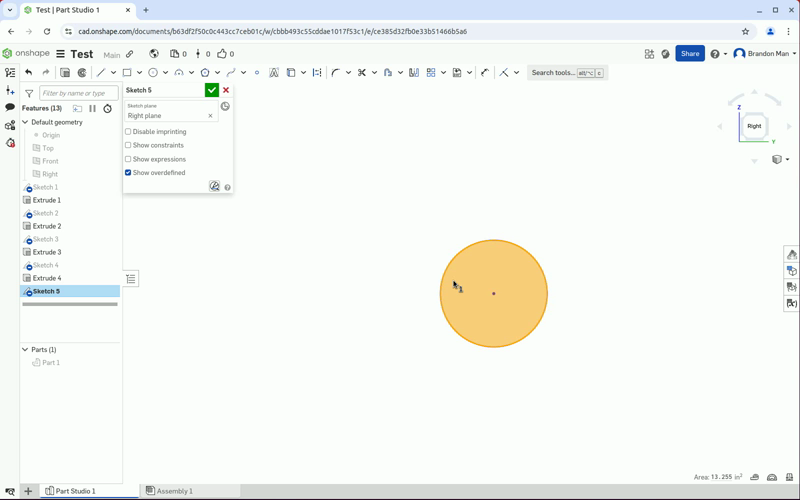
scroll(-6)
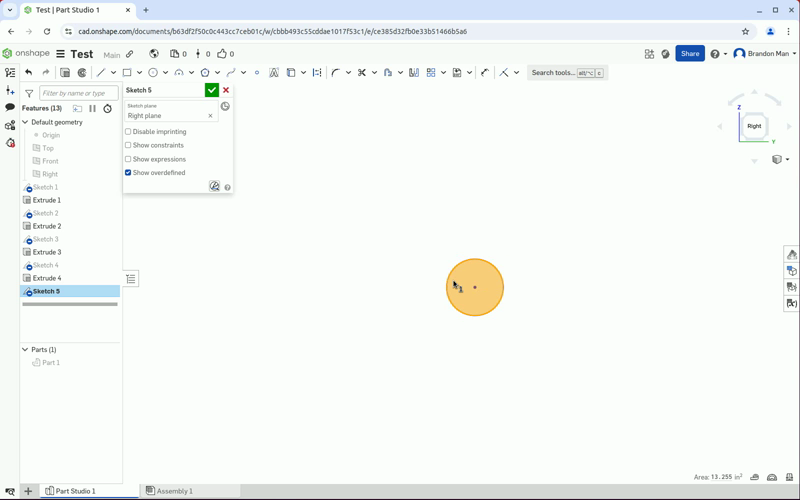
scroll(-6)
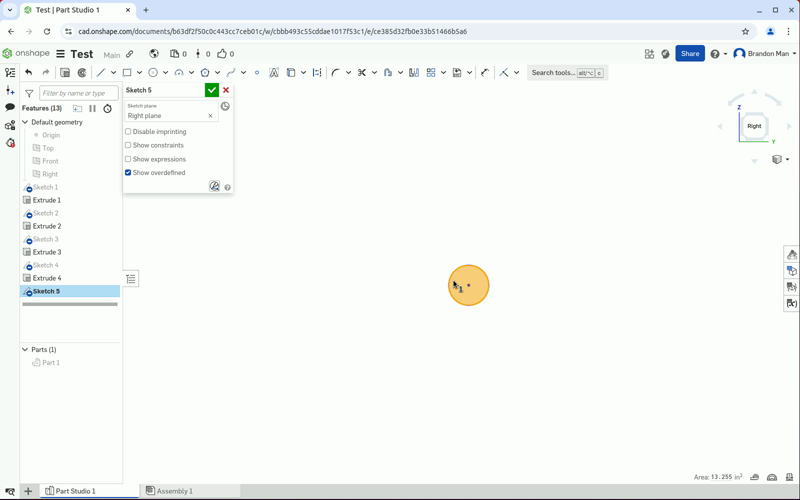
scroll(-6)
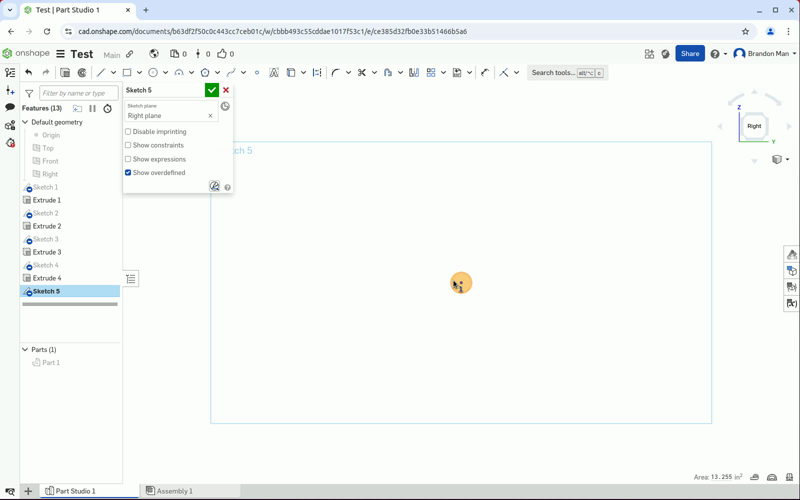
mouse_move(73, 352)
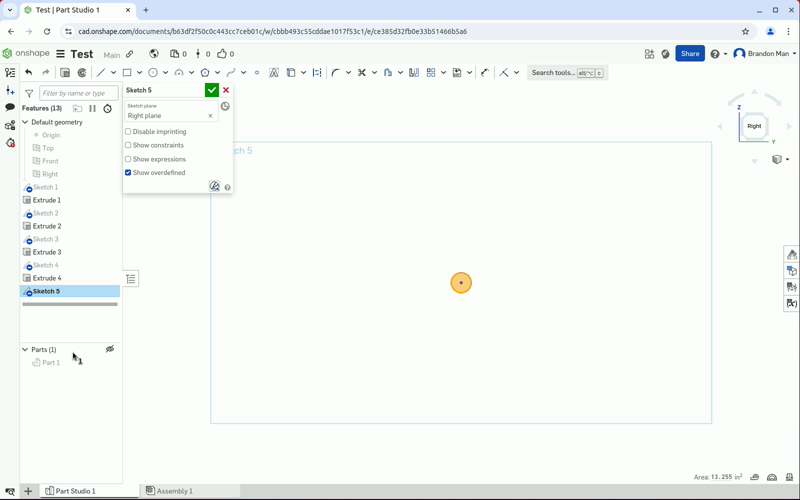
key(shift+y)
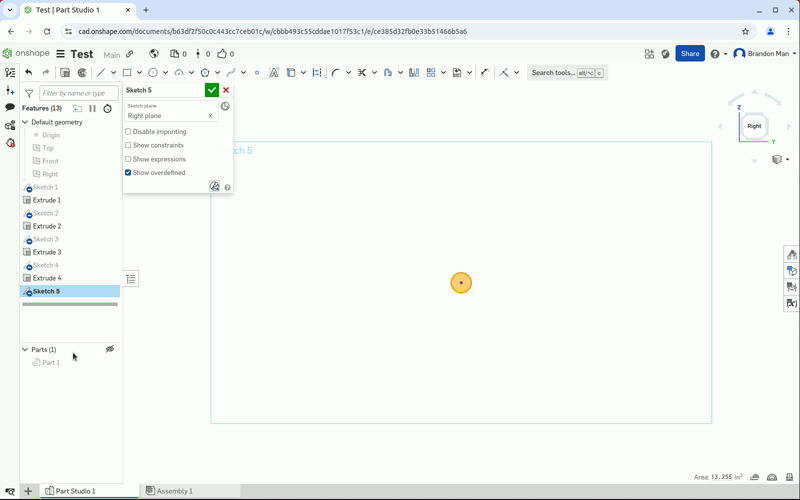
key(shift+e)
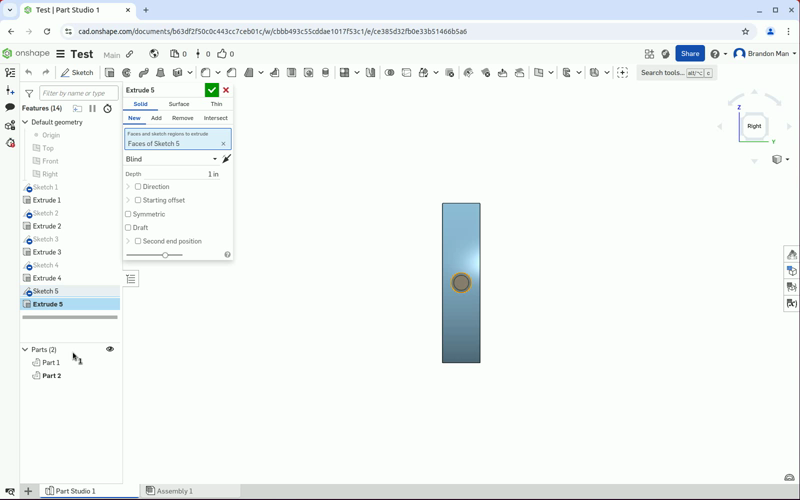
mouse_move(143, 106)
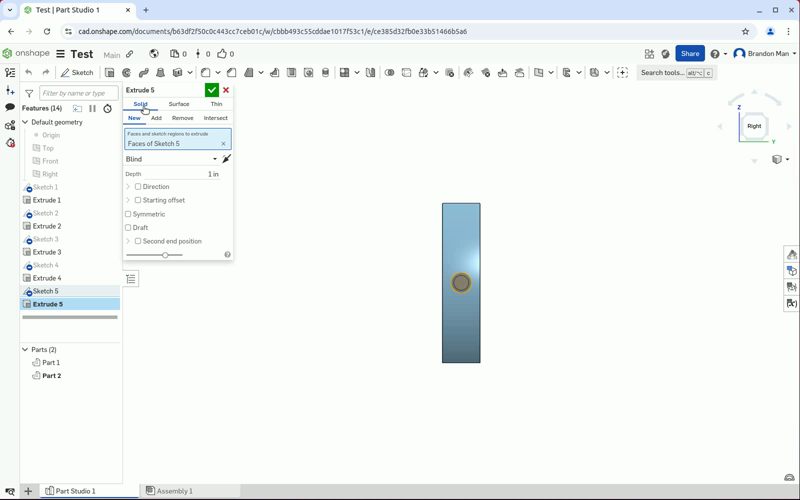
click(143, 106)
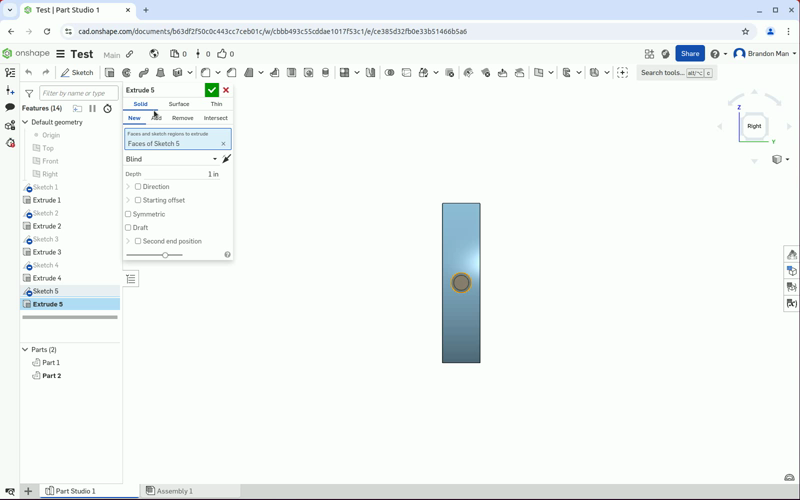
mouse_move(186, 120)
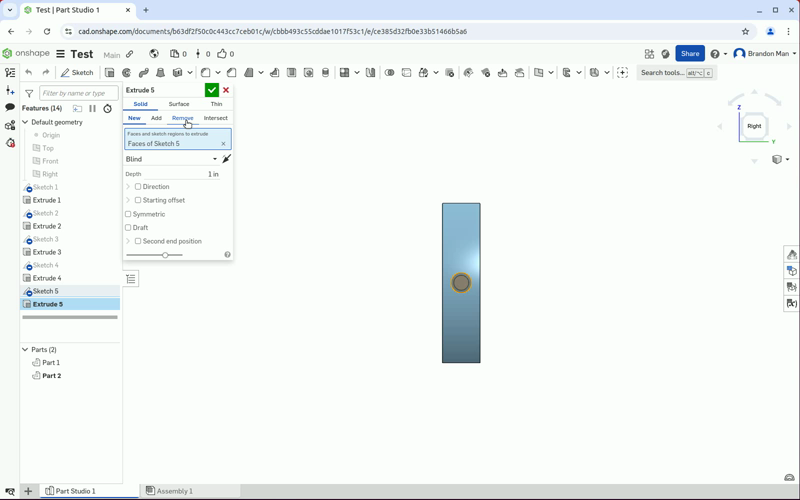
click(186, 120)
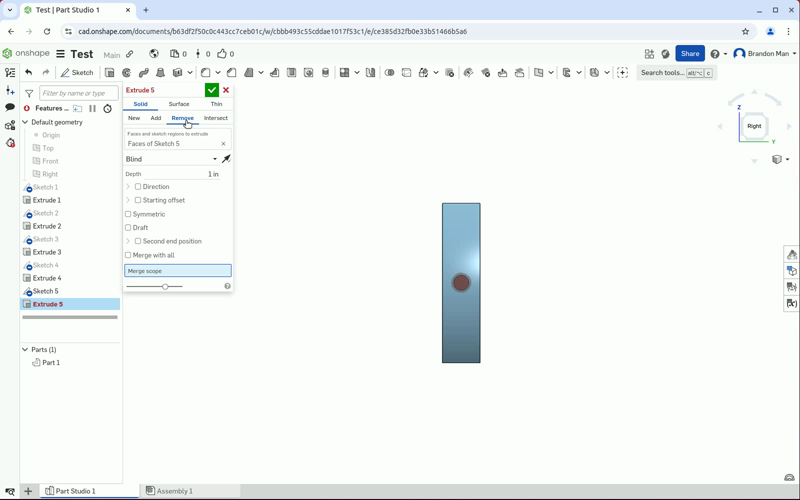
key(tab, 4)
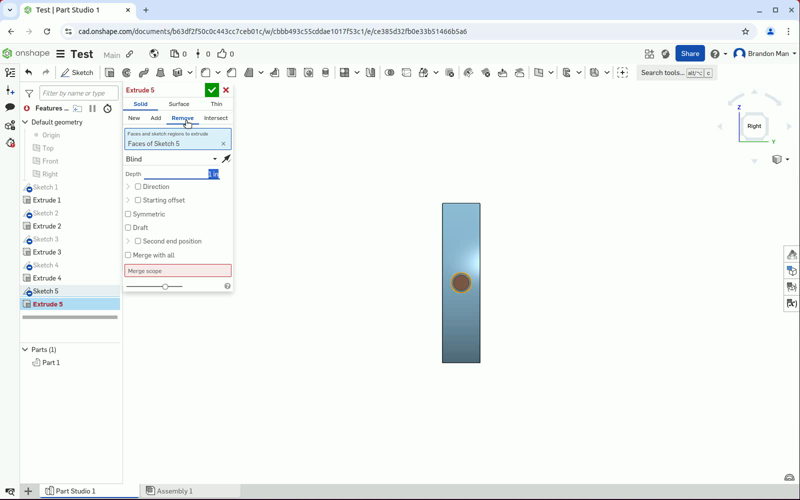
text(-21.182)
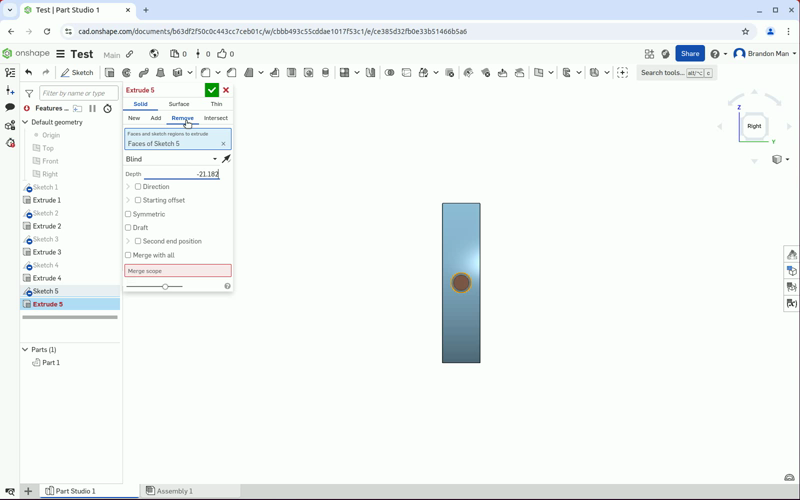
key(tab, 3)
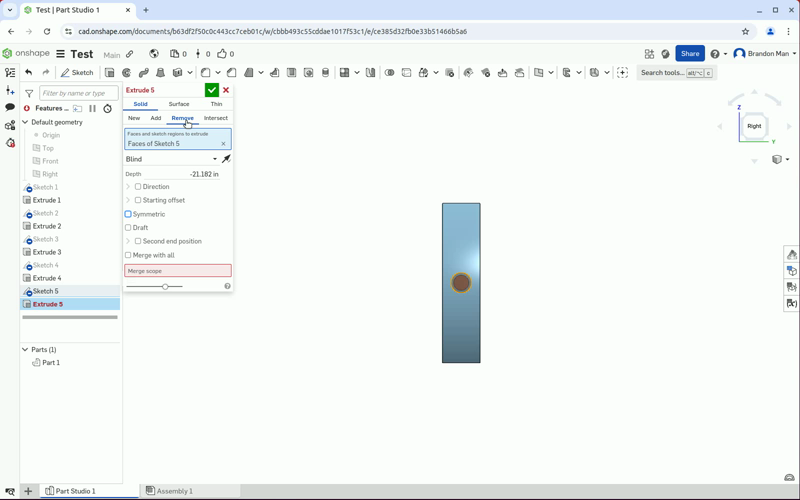
key(space)
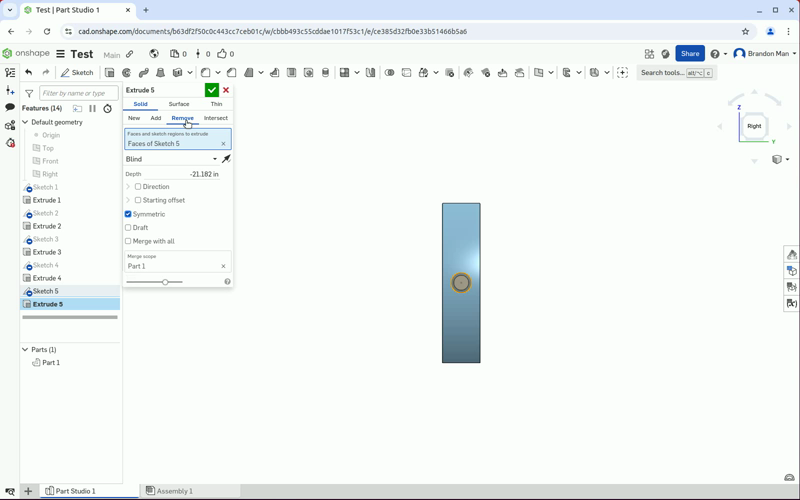
key(tab, 2)
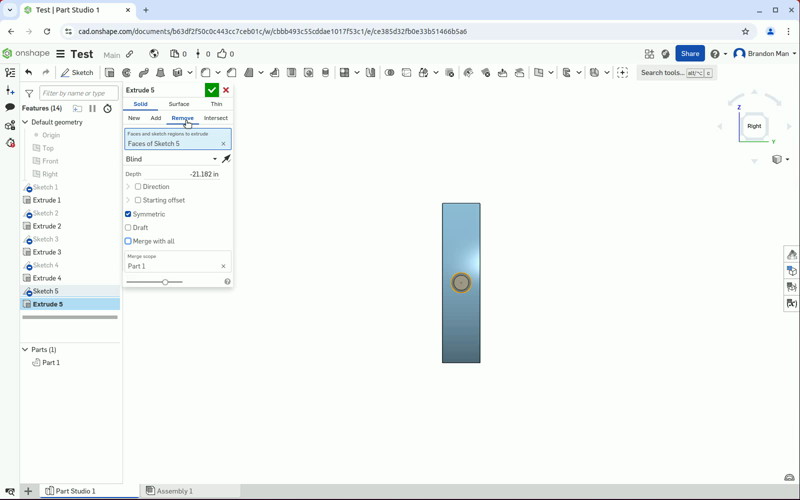
key(space)
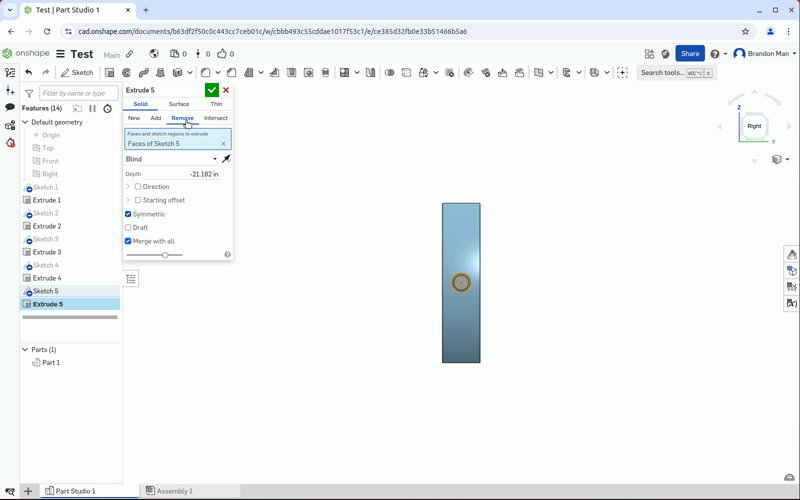
key(enter)
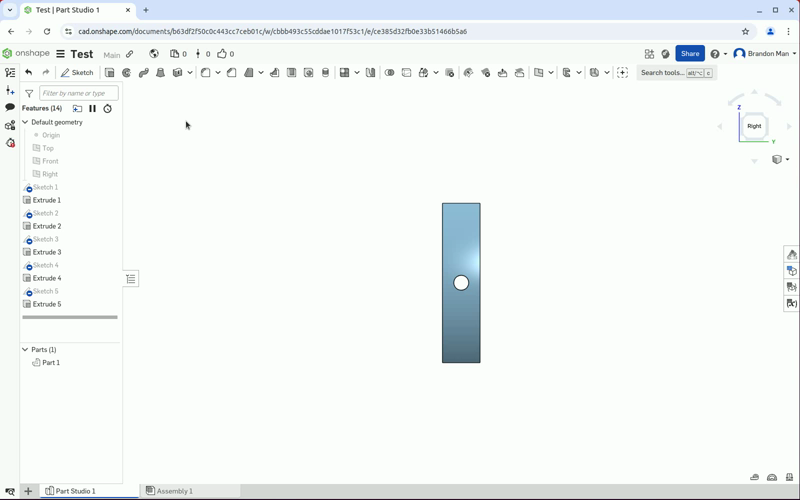
key(shift+h)
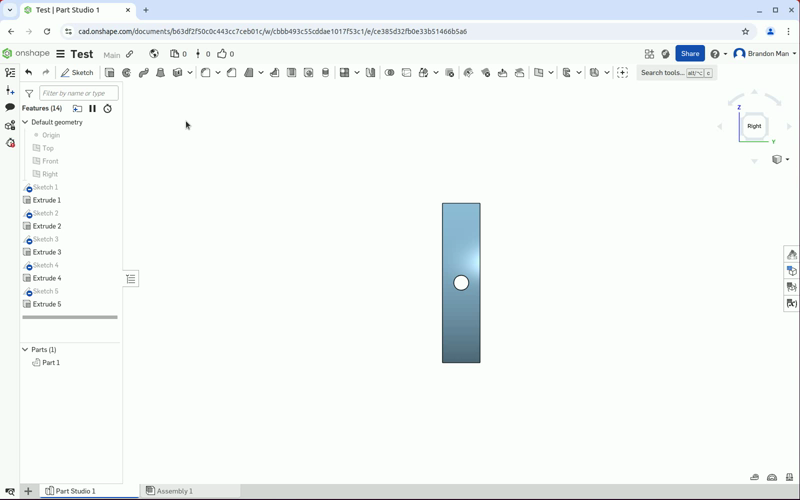
key(shift+h)
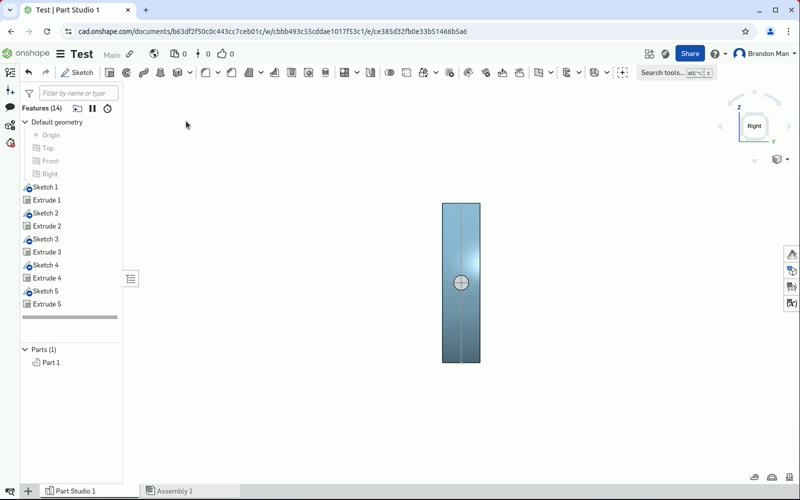
key(shift+7)
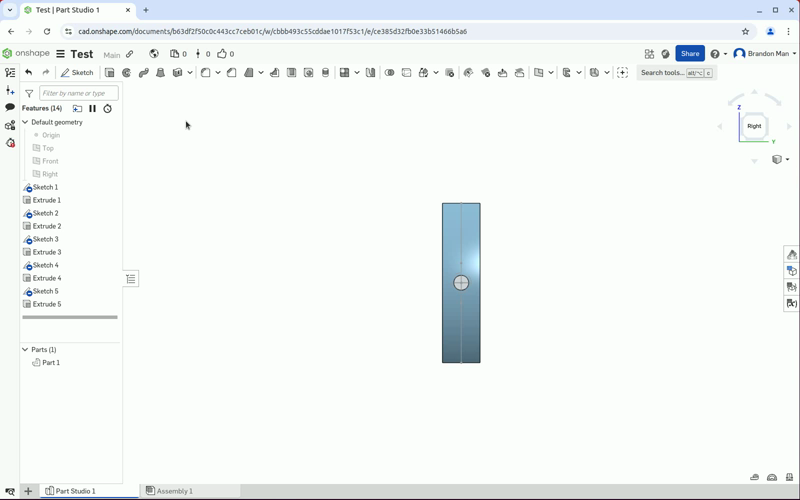
key(right, 2)
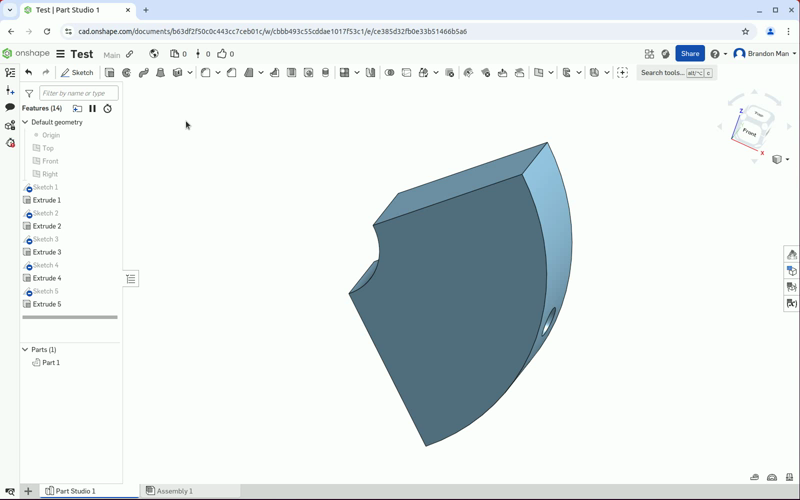
key(down, 2)
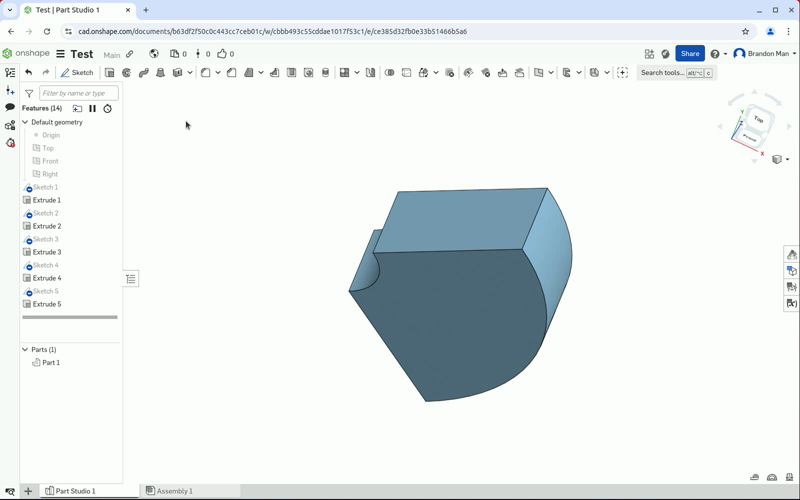
key(up, 2)
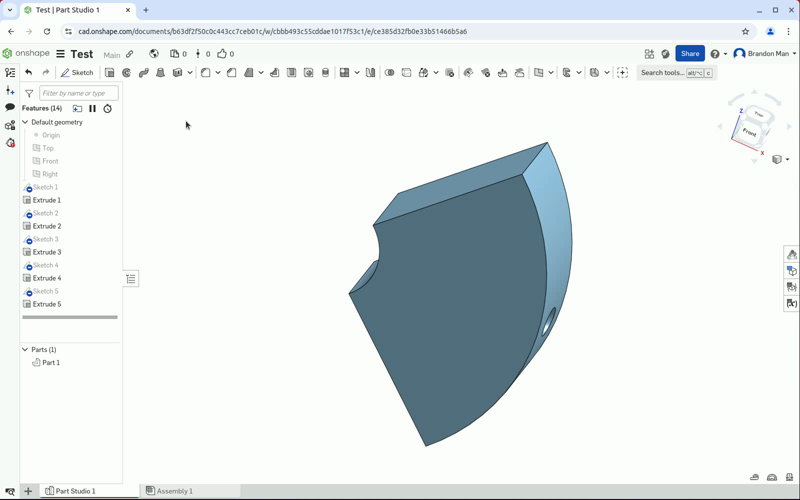
key(left, 2)
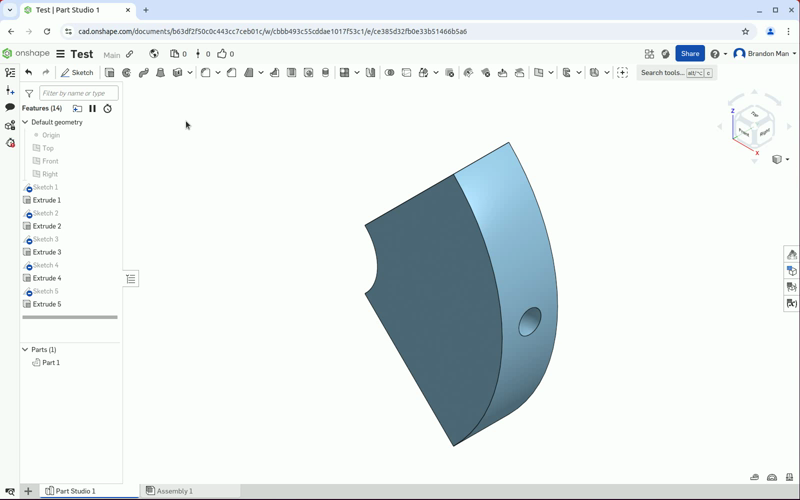
mouse_move(73, 189)
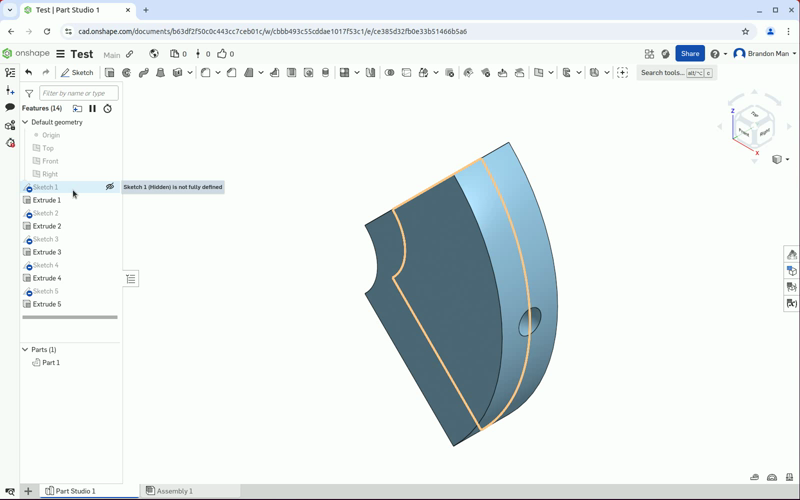
click(73, 189)